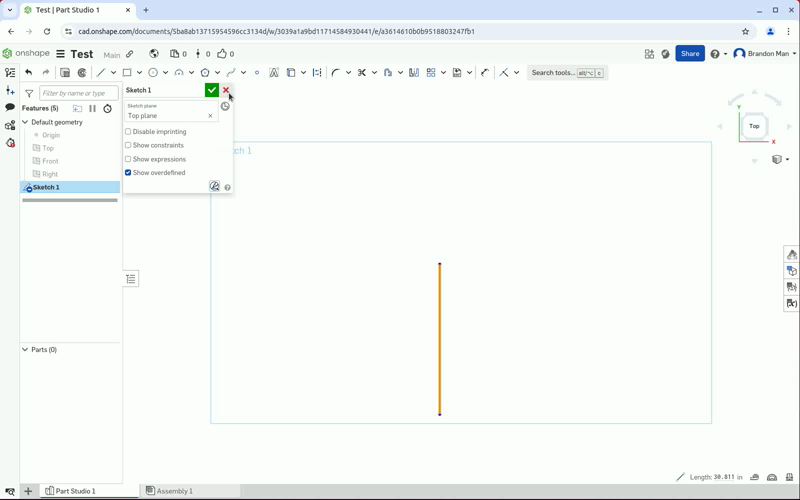
key(shift+h)
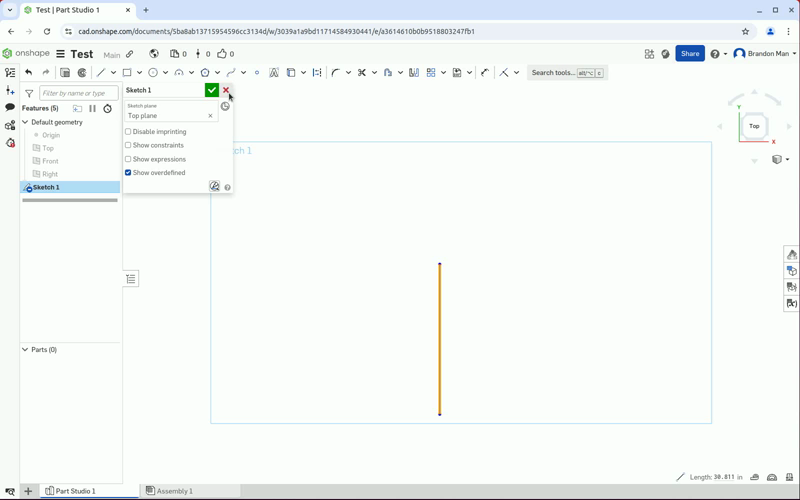
key(shift+s)
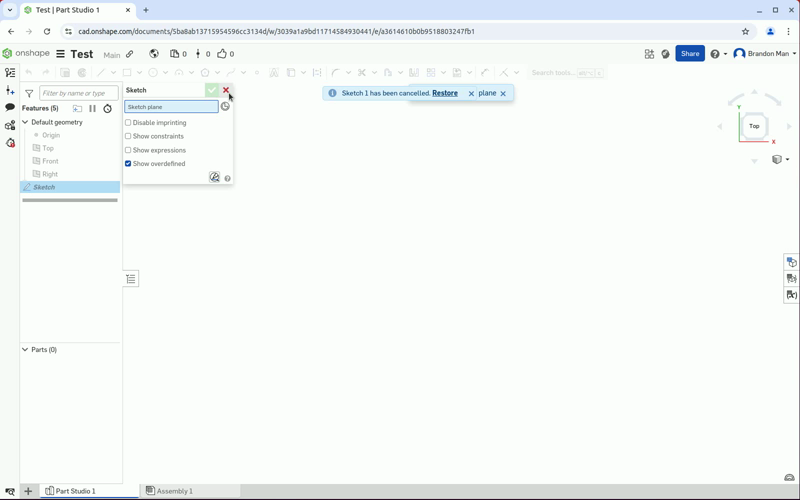
mouse_move(73, 150)
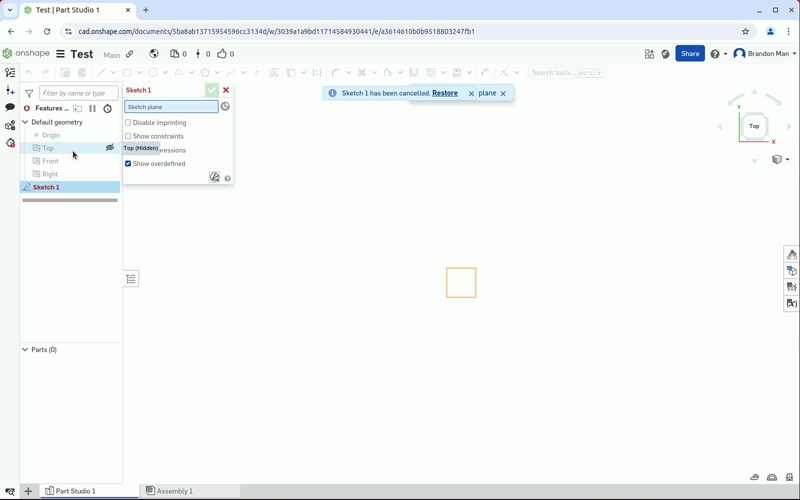
click(73, 150)
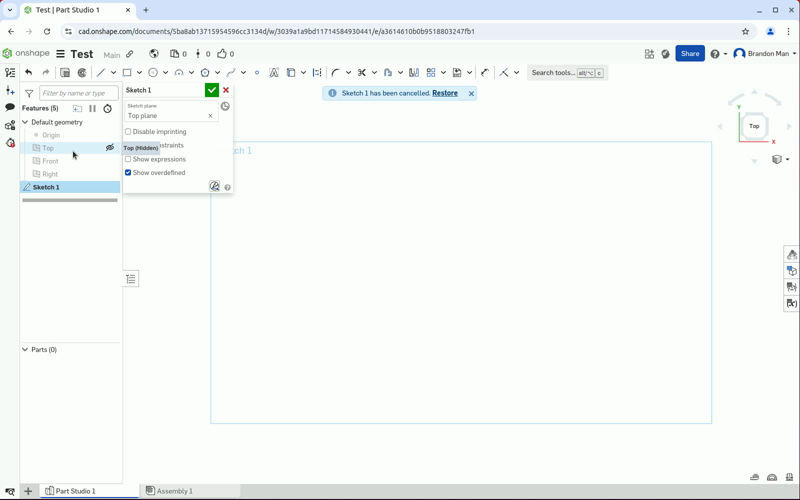
mouse_move(73, 352)
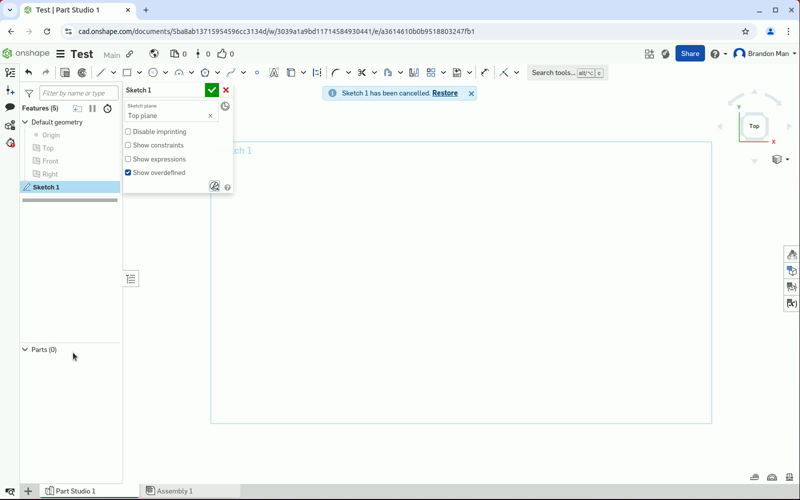
key(y)
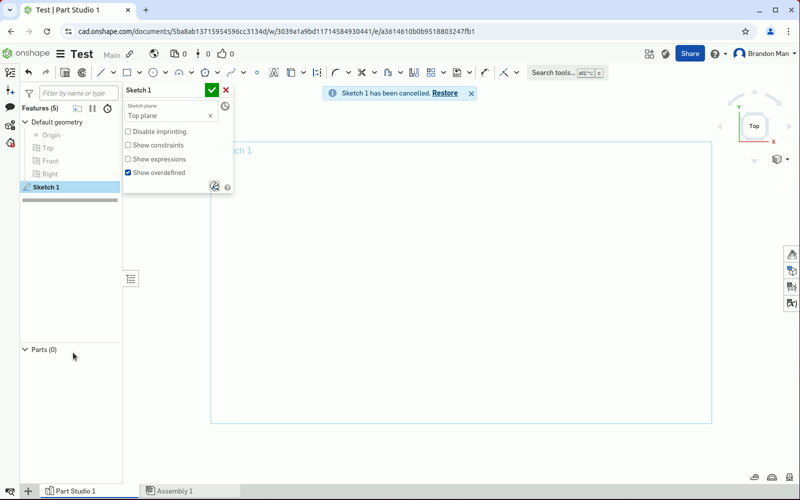
key(a)
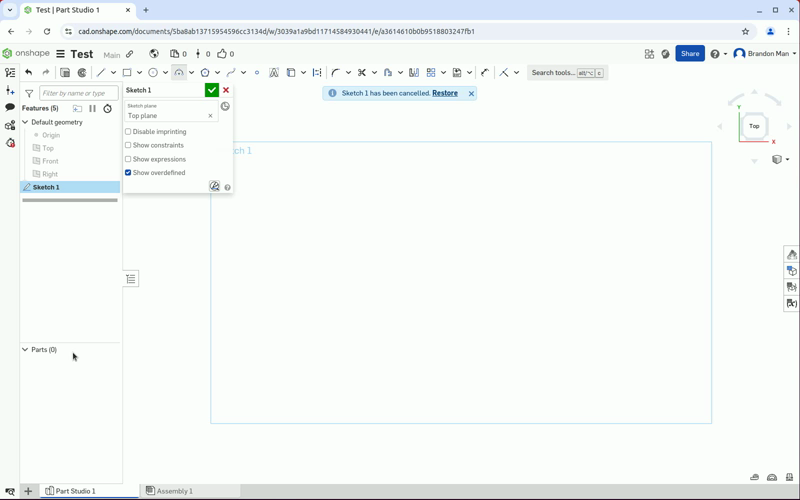
key_down(shift)
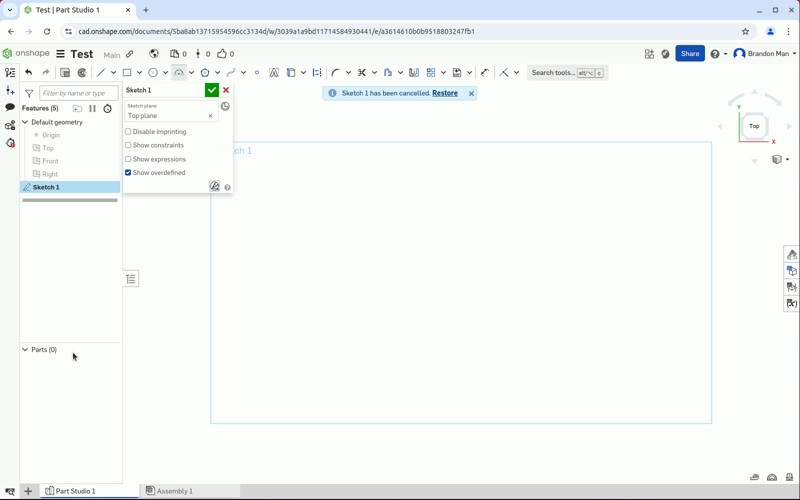
mouse_move(460, 368)
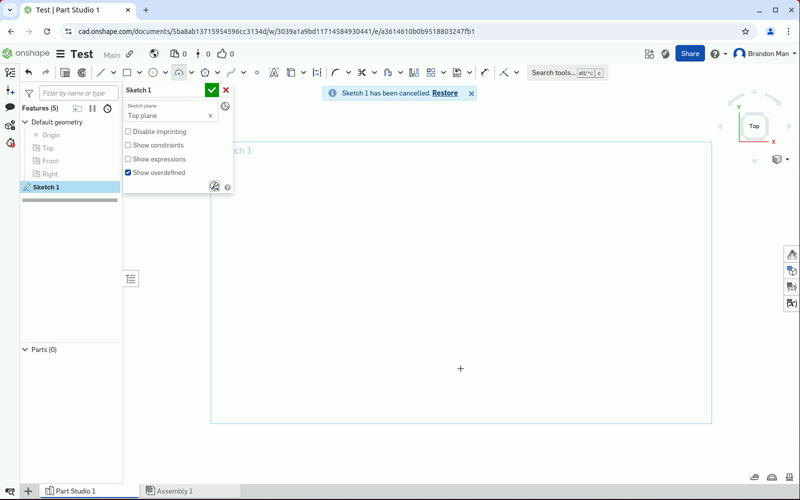
click(460, 368)
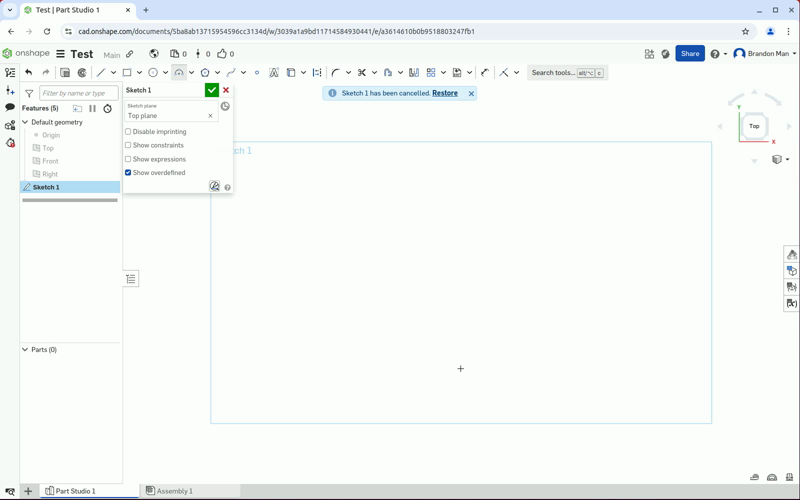
key_up(shift)
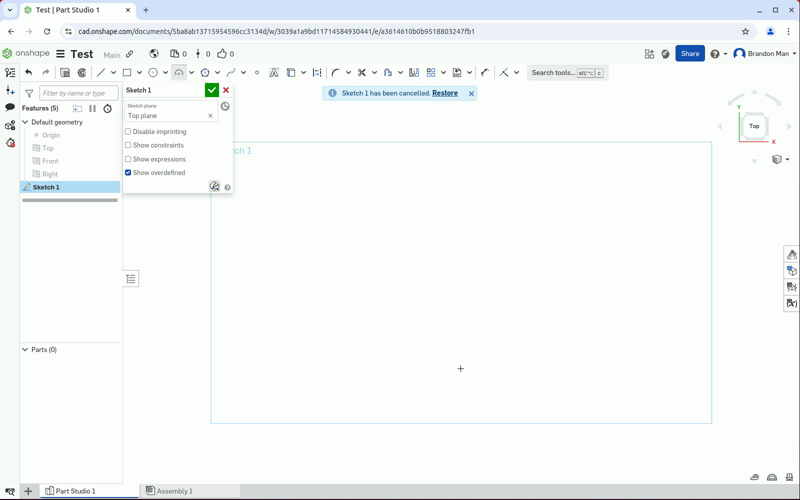
key_down(shift)
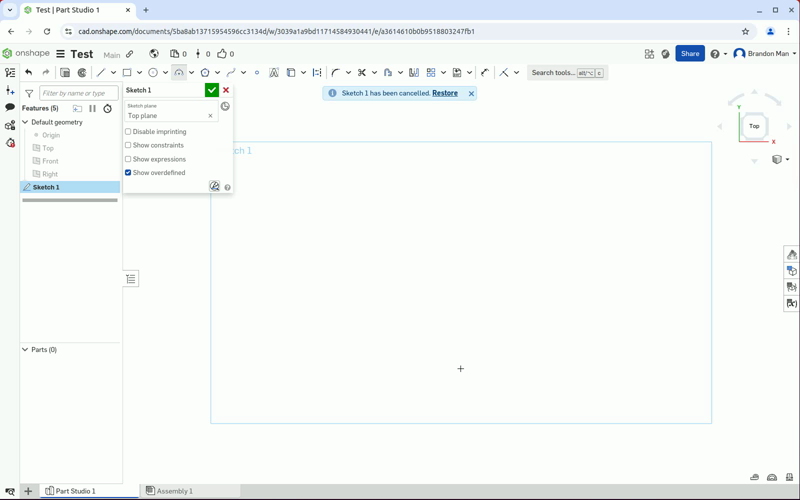
mouse_move(460, 251)
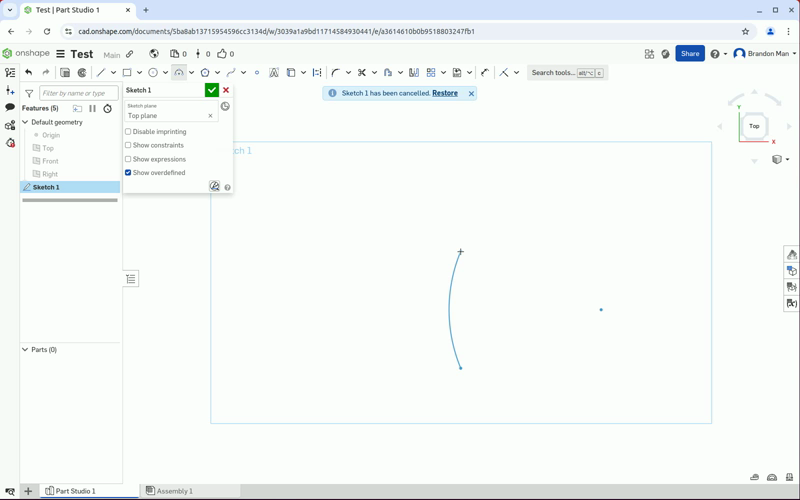
click(460, 251)
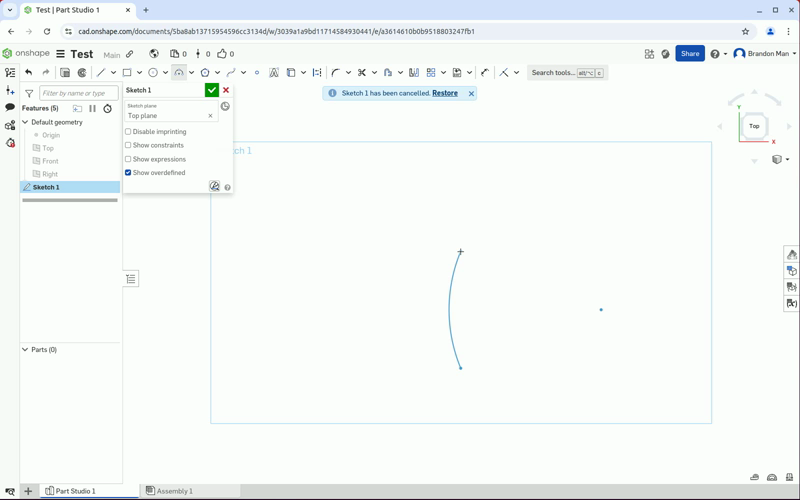
mouse_move(519, 309)
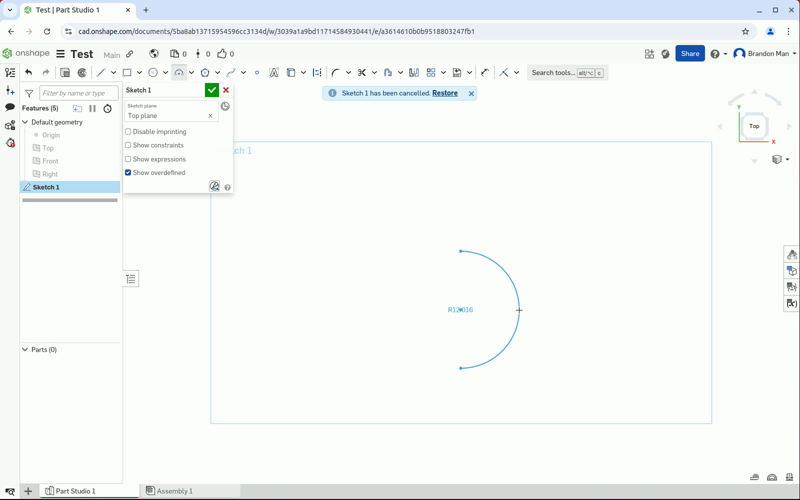
click(519, 309)
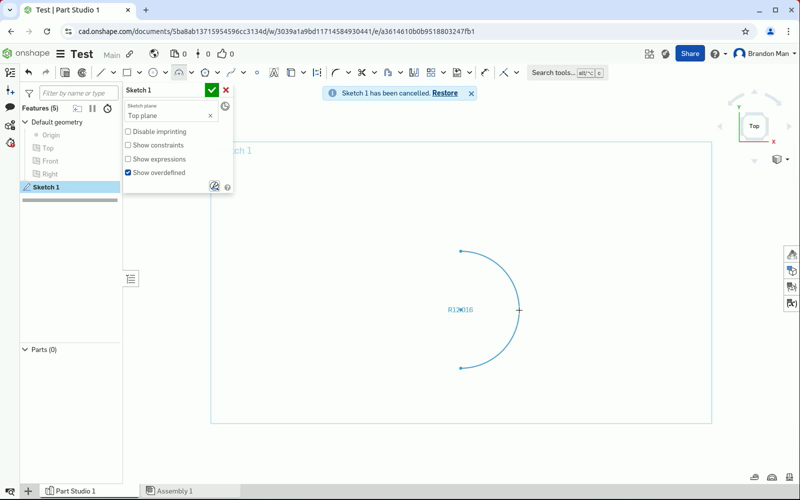
key_up(shift)
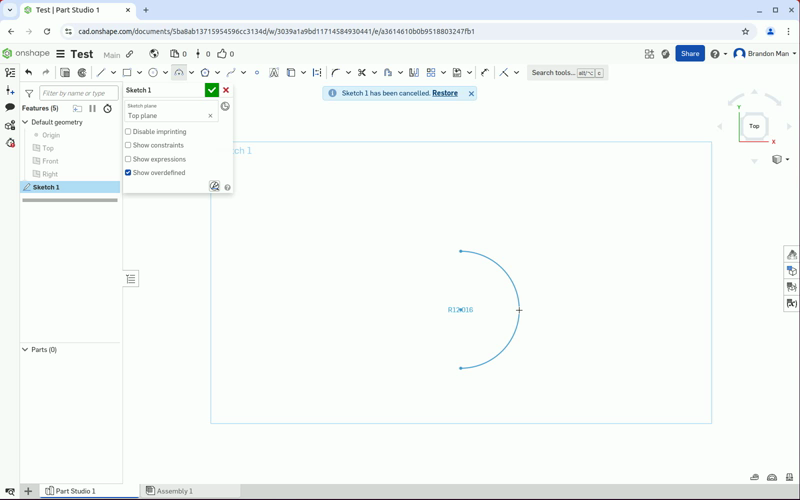
key(esc)
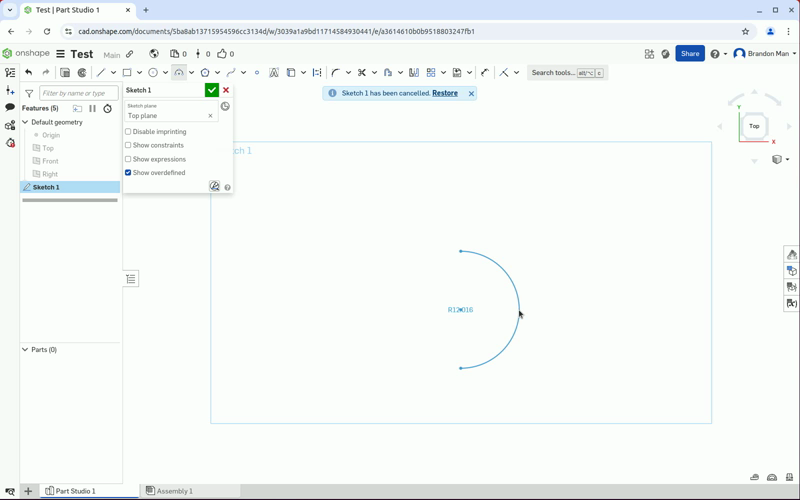
key(l)
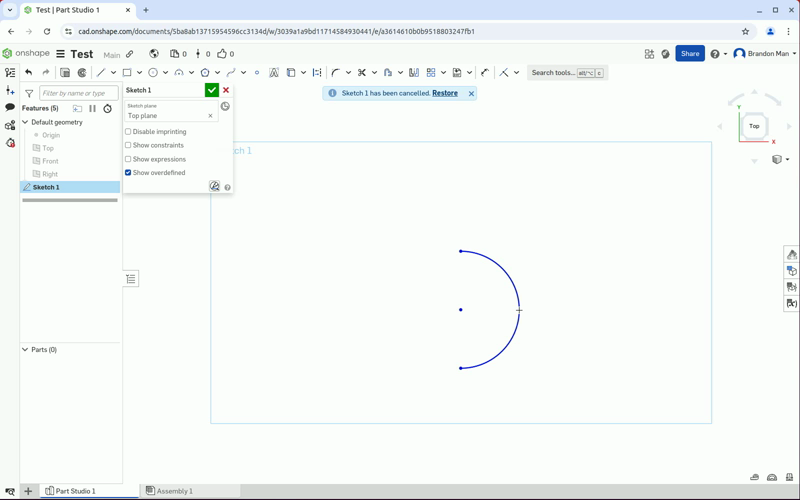
mouse_move(460, 251)
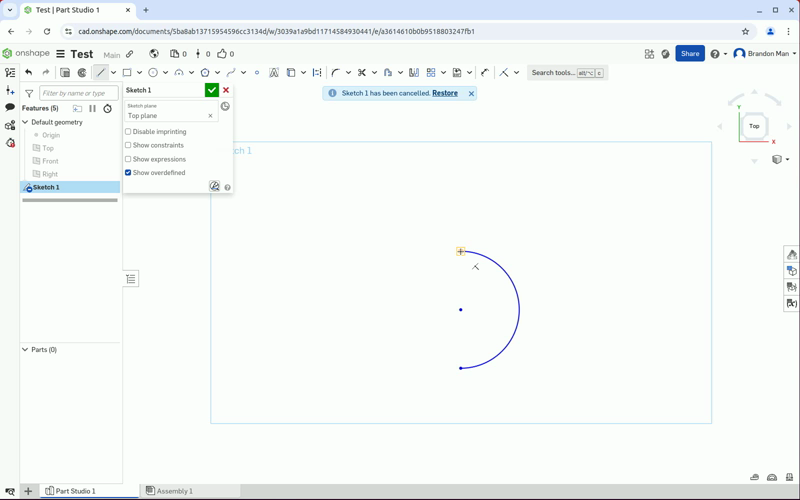
click(460, 251)
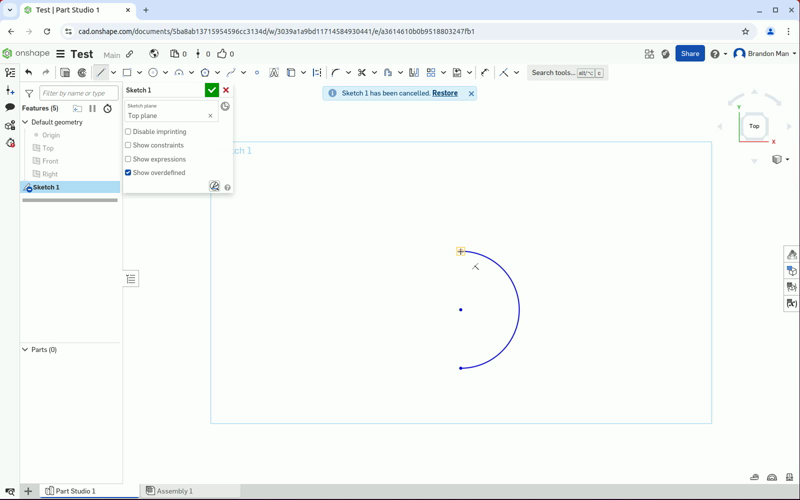
key_down(shift)
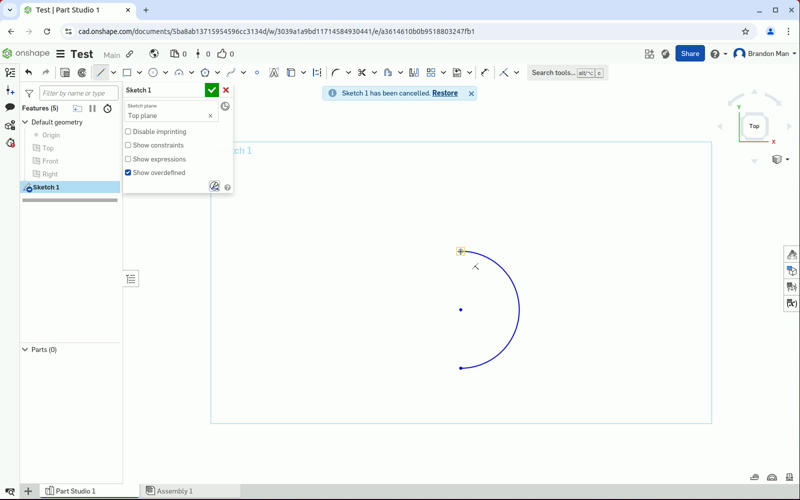
mouse_move(460, 368)
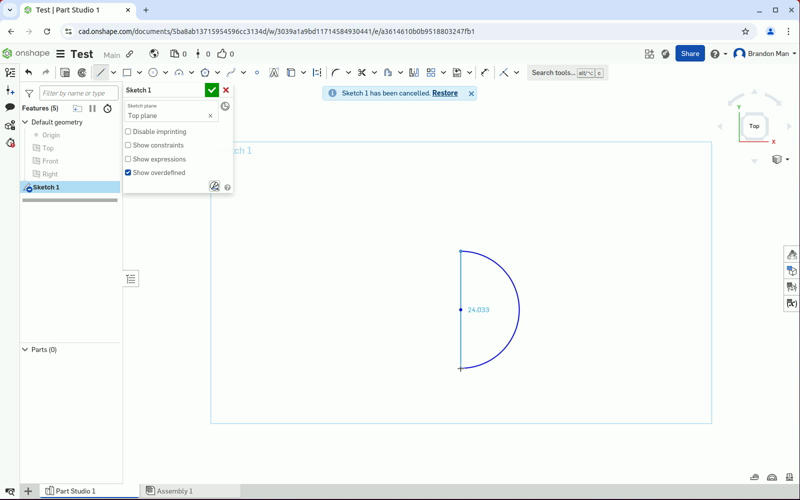
key_up(shift)
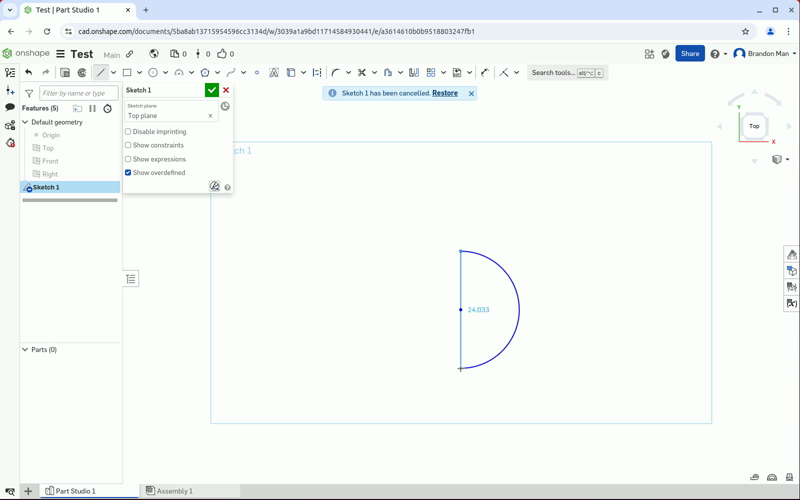
click(460, 368)
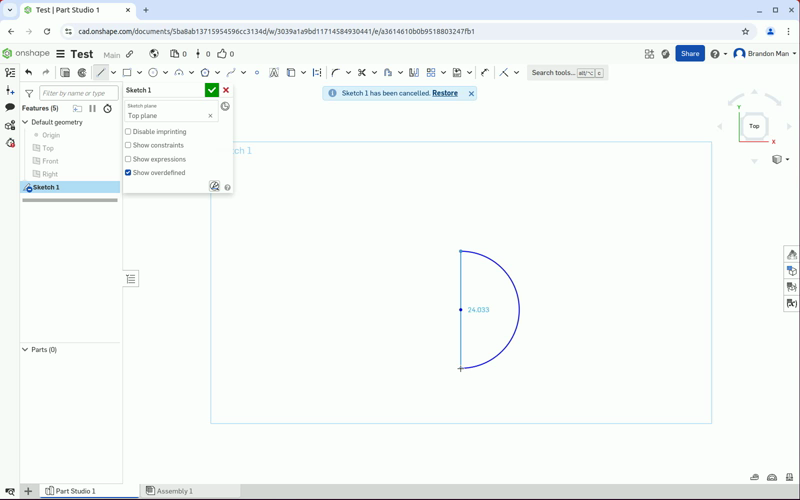
key(esc)
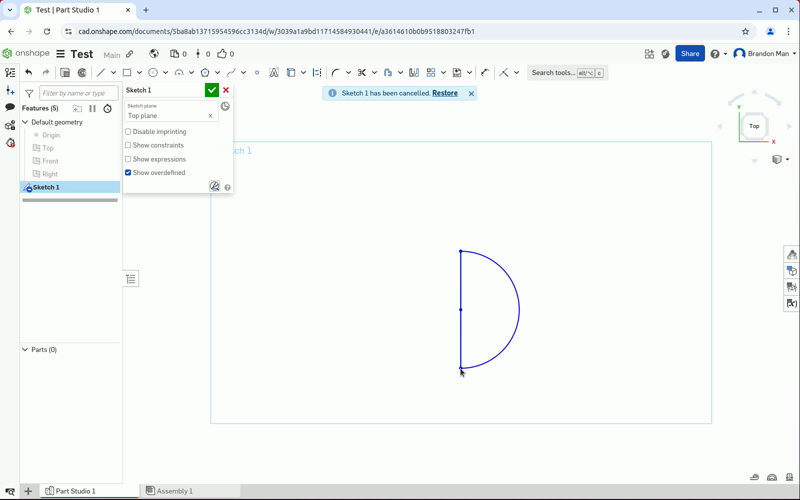
mouse_move(474, 278)
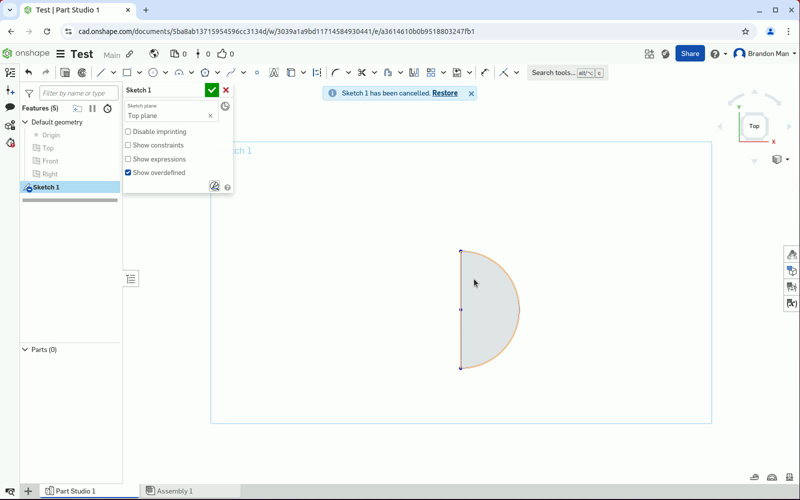
click(474, 278)
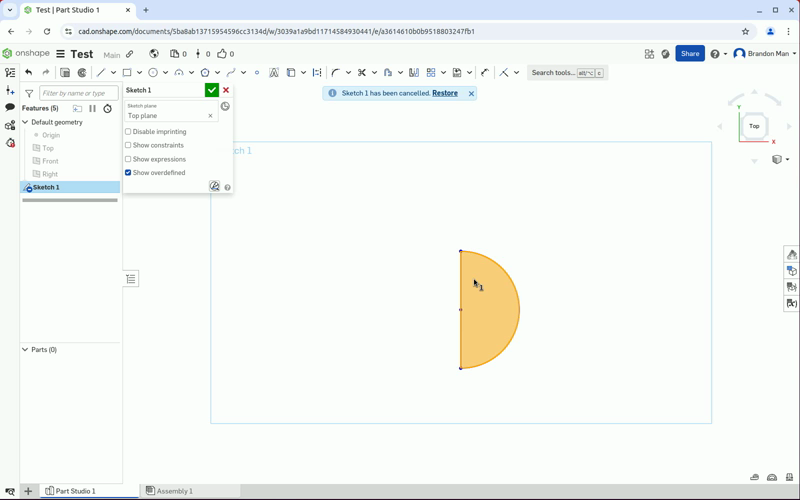
mouse_move(73, 352)
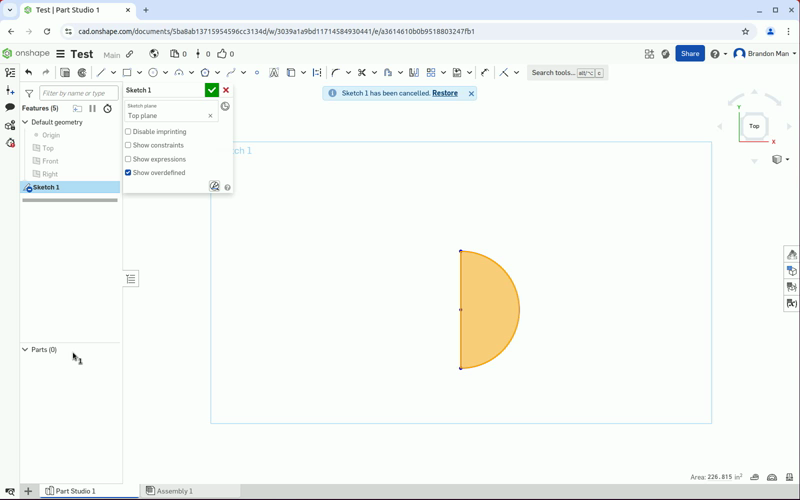
key(shift+y)
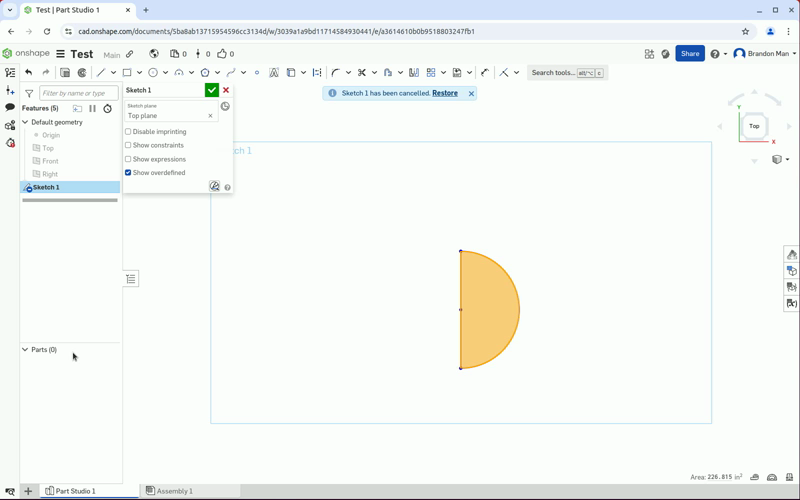
key(shift+e)
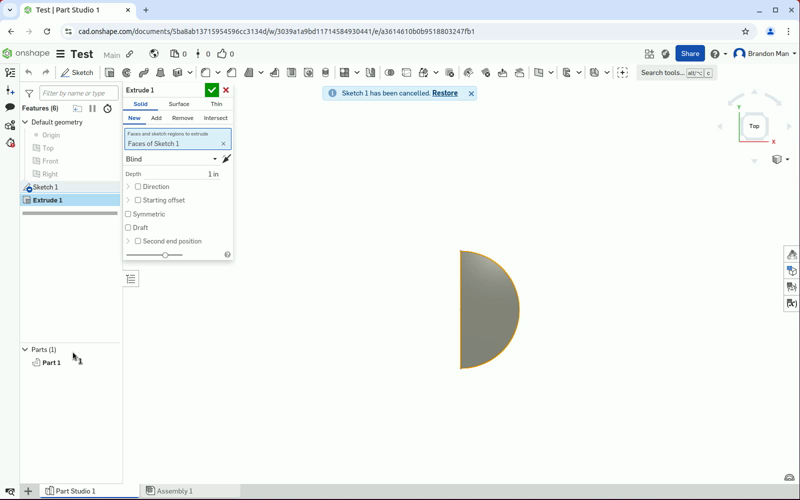
mouse_move(143, 106)
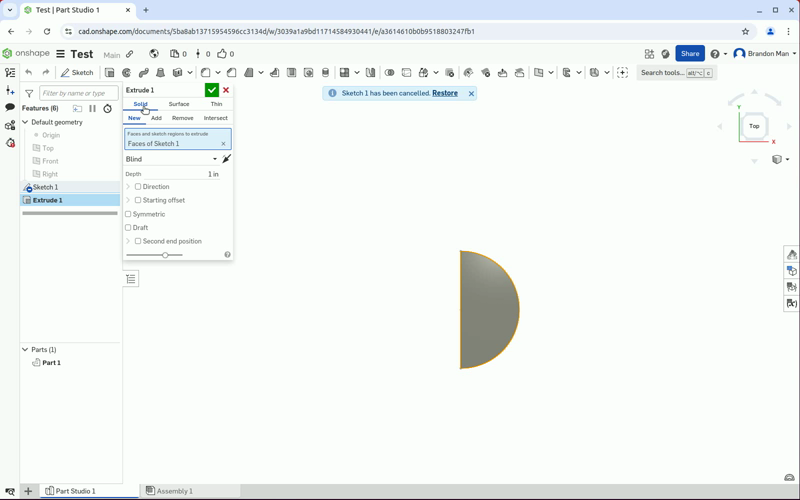
click(143, 106)
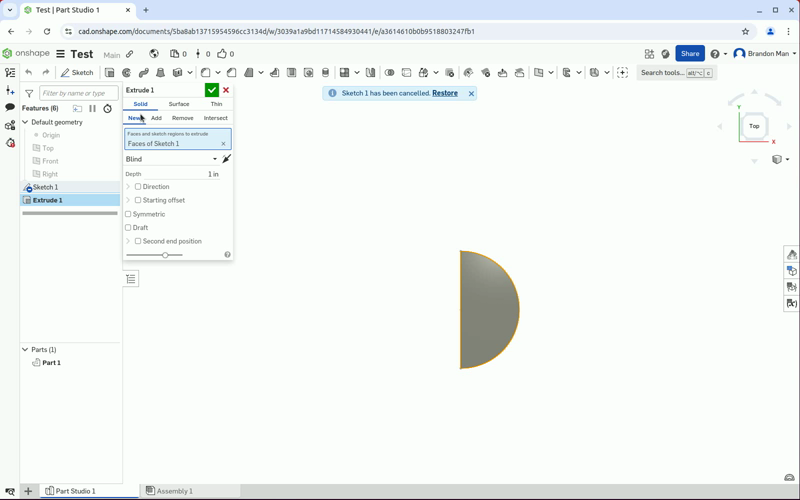
mouse_move(137, 120)
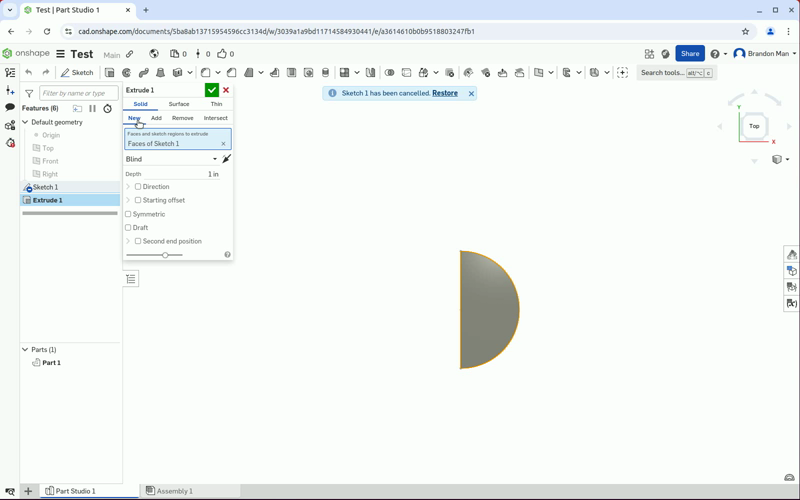
click(137, 120)
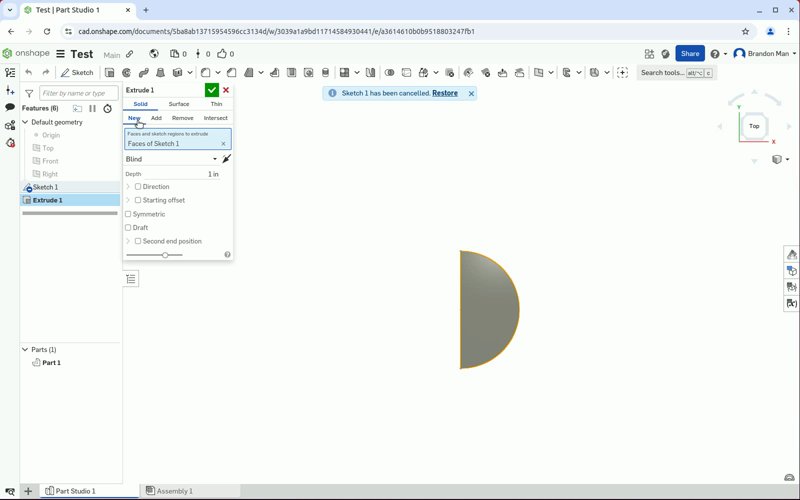
key(tab, 4)
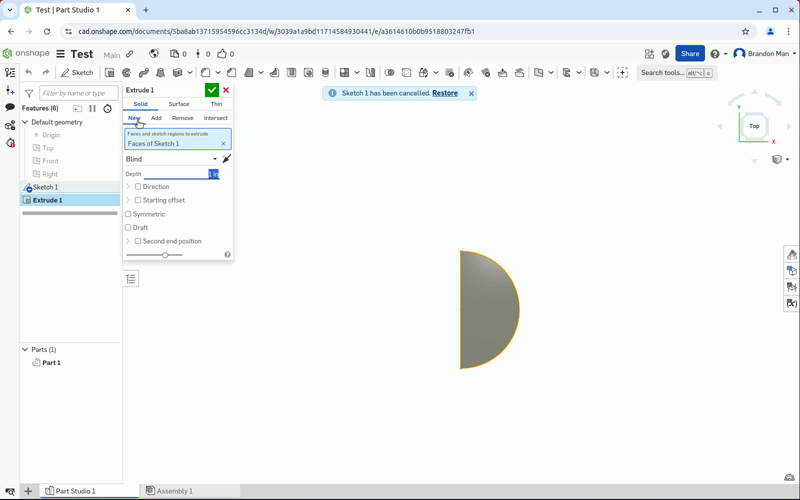
text(1.444)
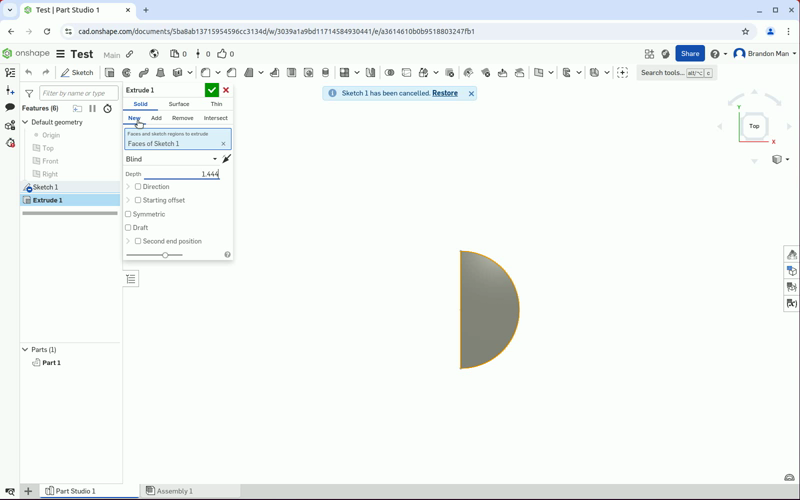
key(enter)
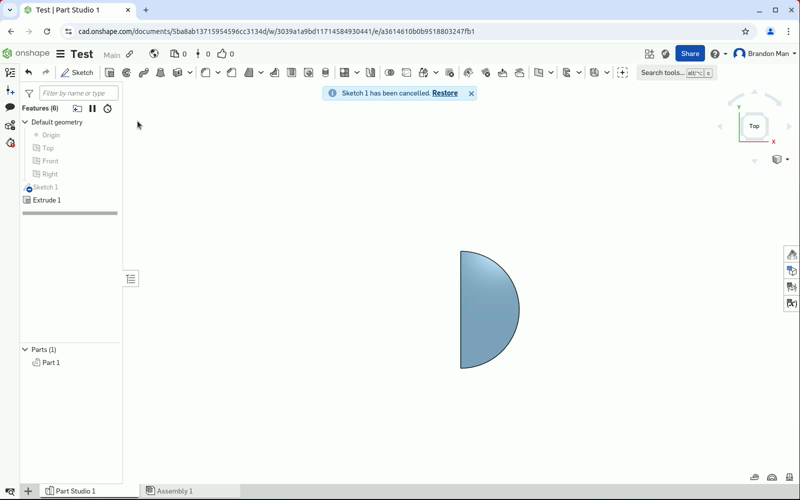
key(shift+h)
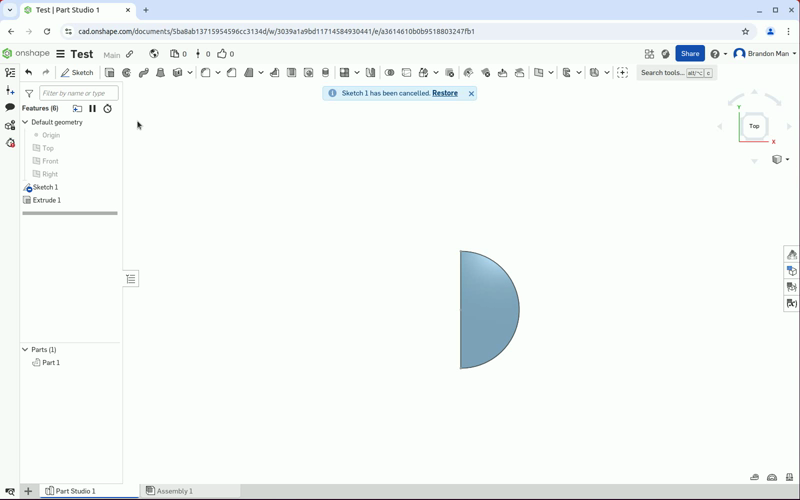
key(shift+h)
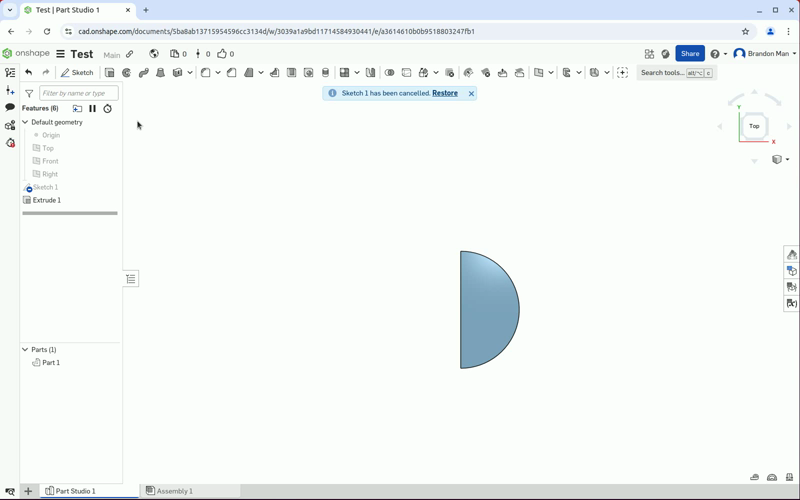
mouse_move(73, 189)
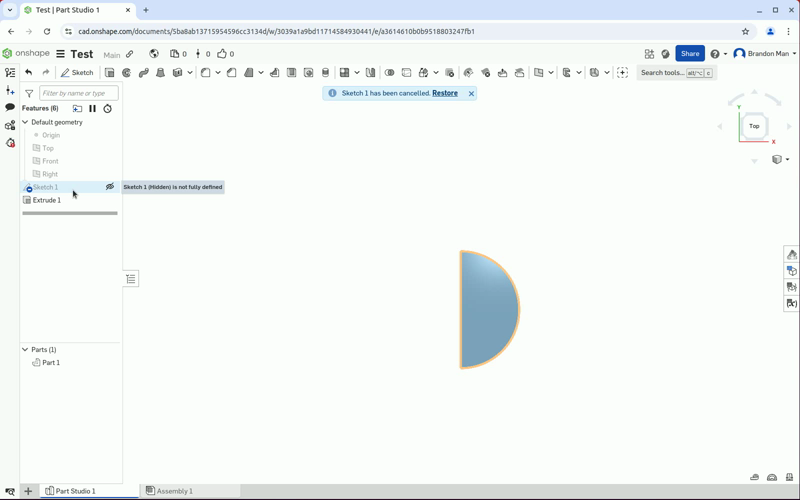
click(73, 189)
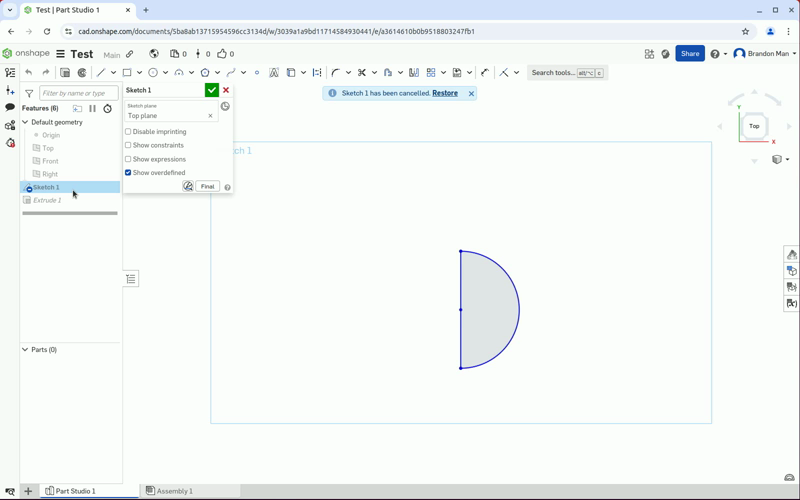
mouse_move(229, 92)
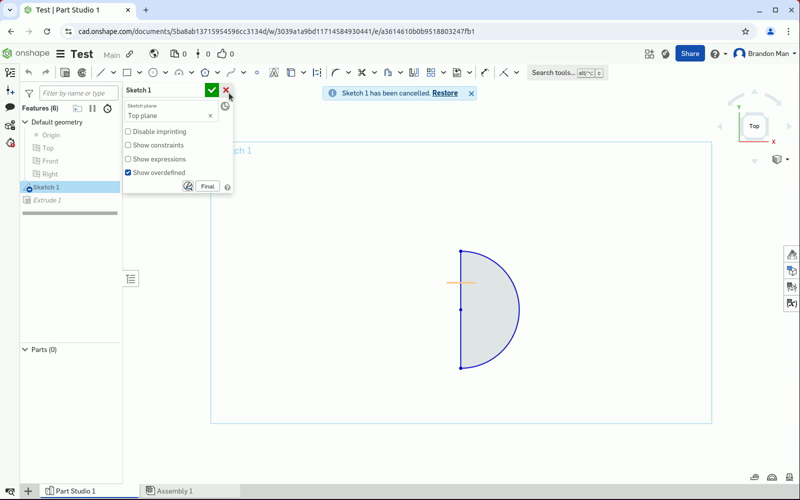
click(229, 92)
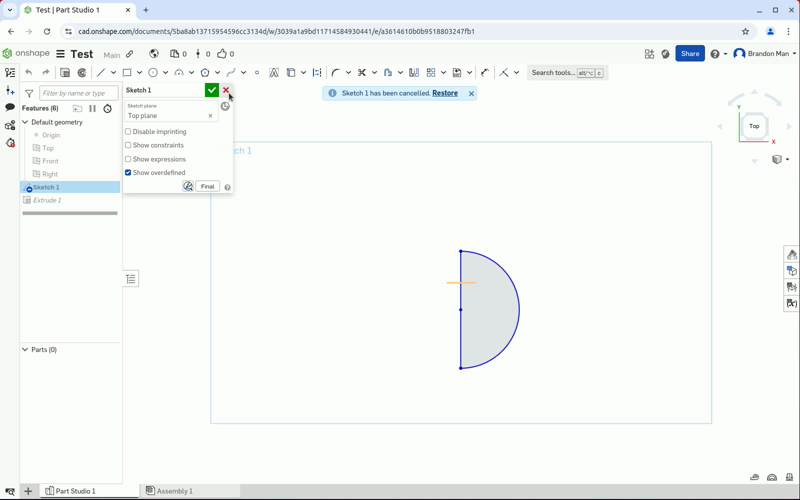
key(shift+s)
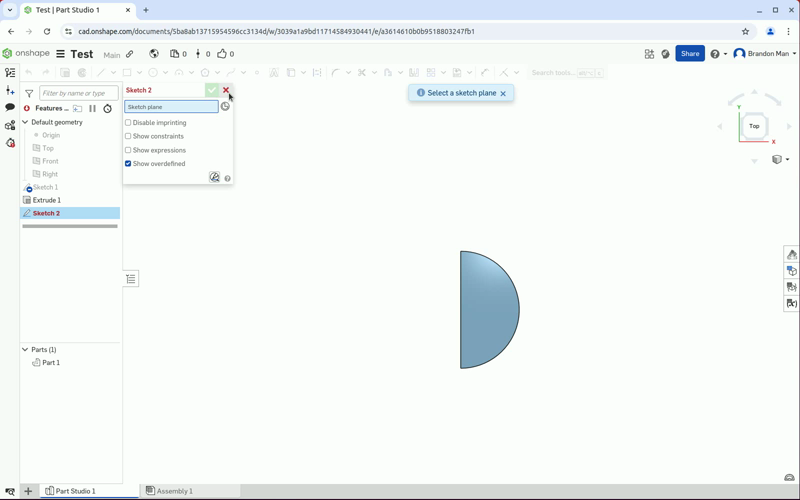
mouse_move(73, 150)
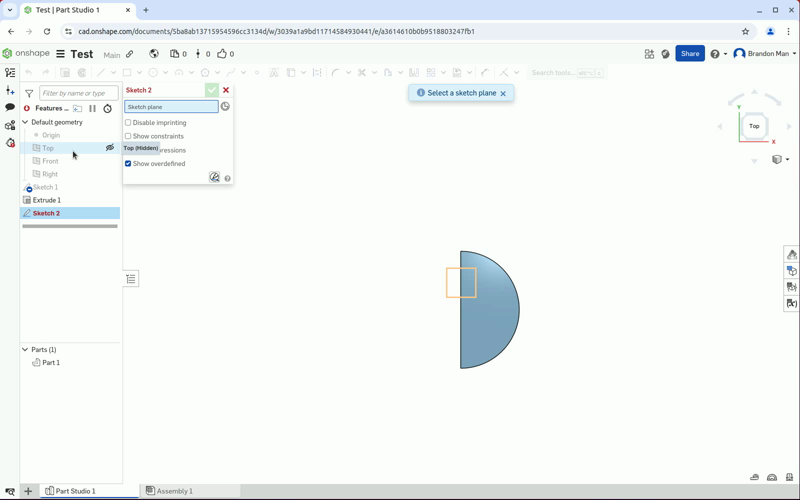
click(73, 150)
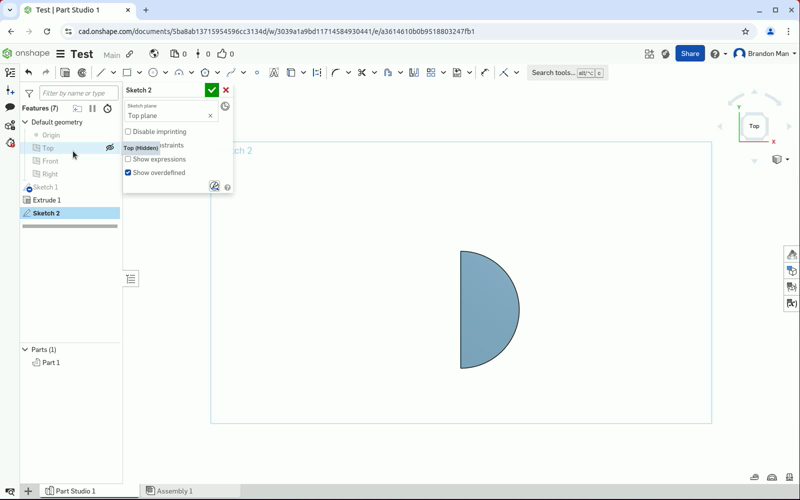
mouse_move(73, 352)
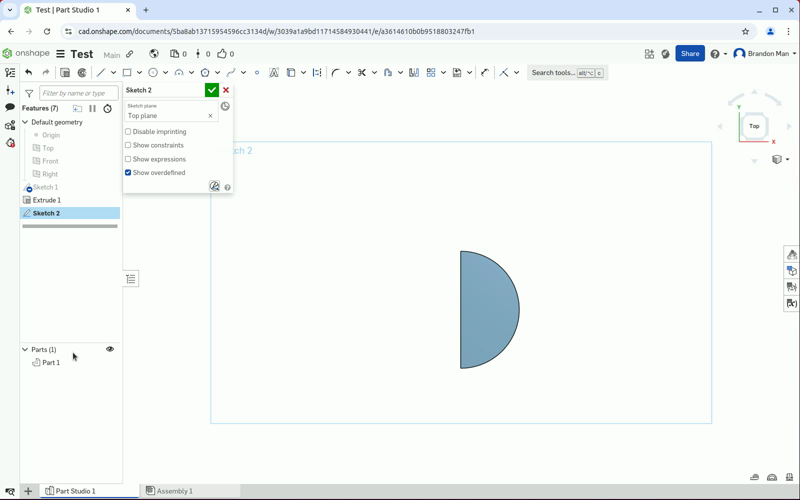
key(y)
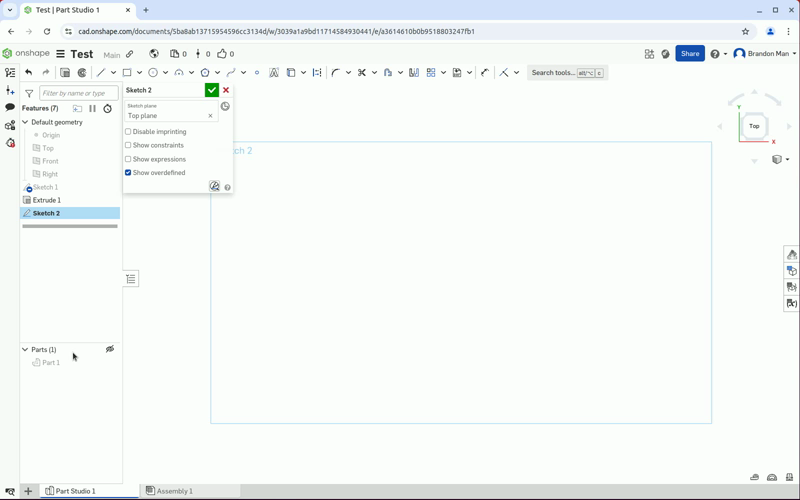
key(a)
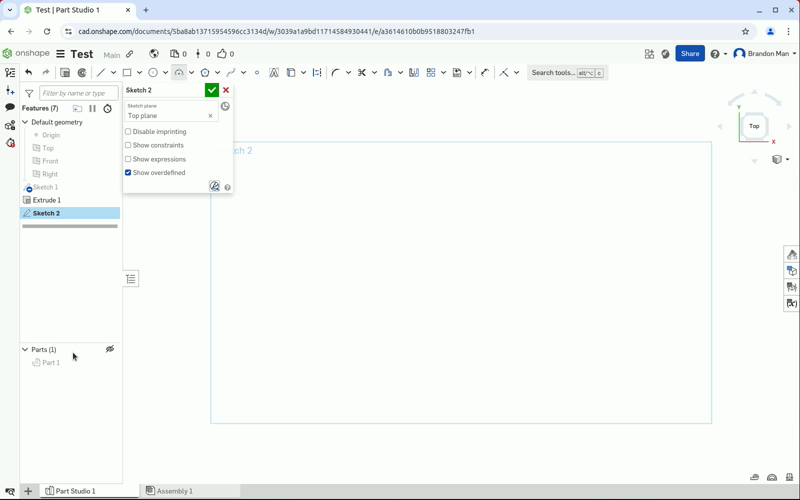
key_down(shift)
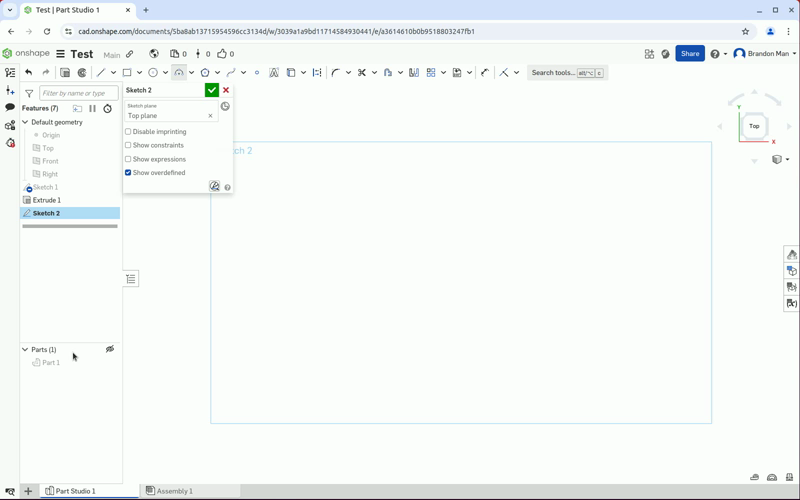
mouse_move(460, 368)
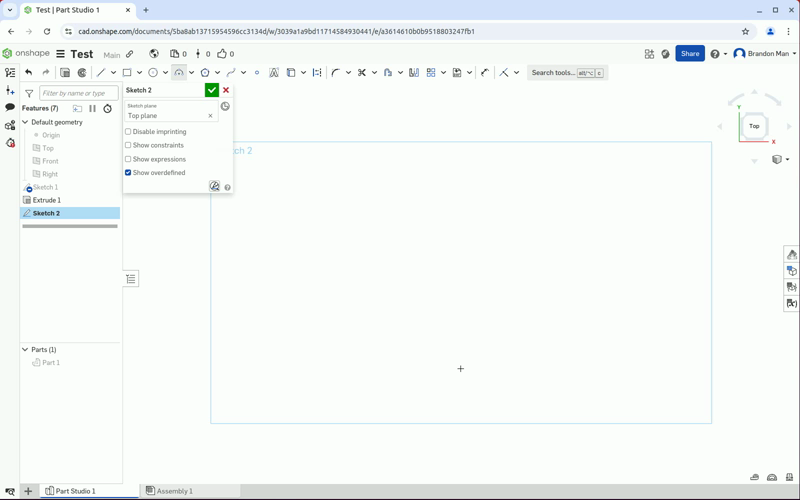
click(460, 368)
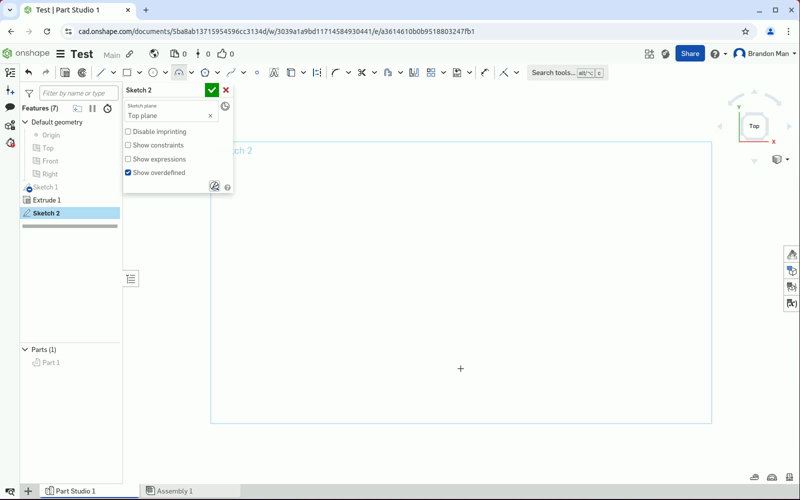
key_up(shift)
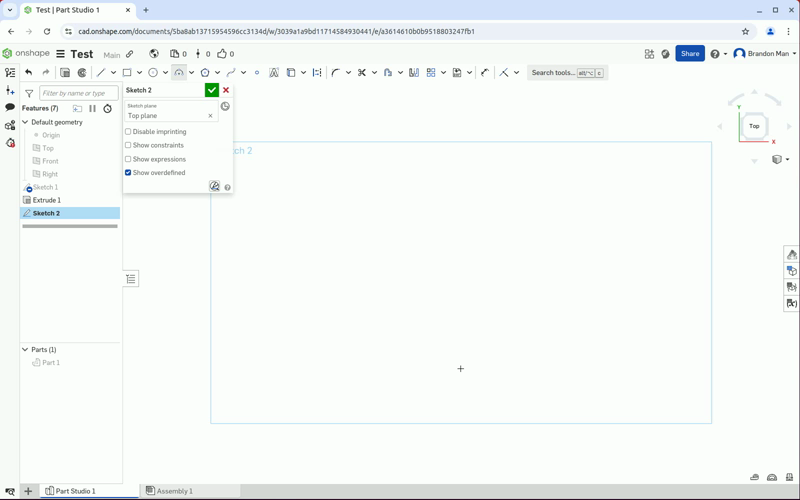
key_down(shift)
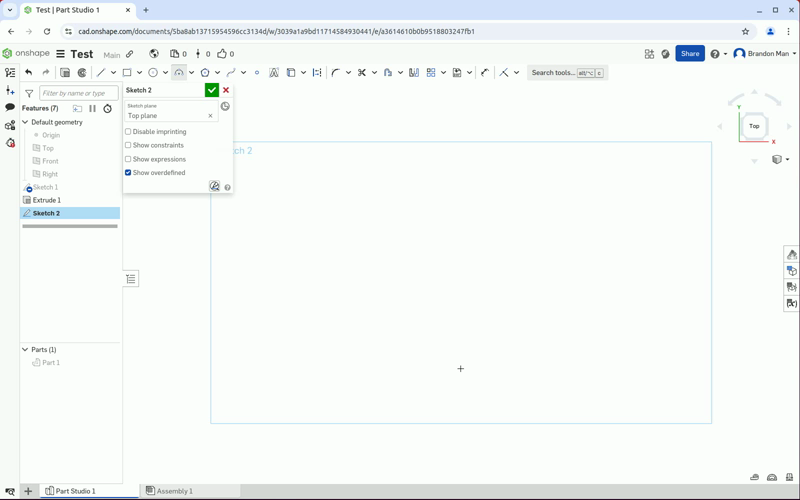
mouse_move(460, 251)
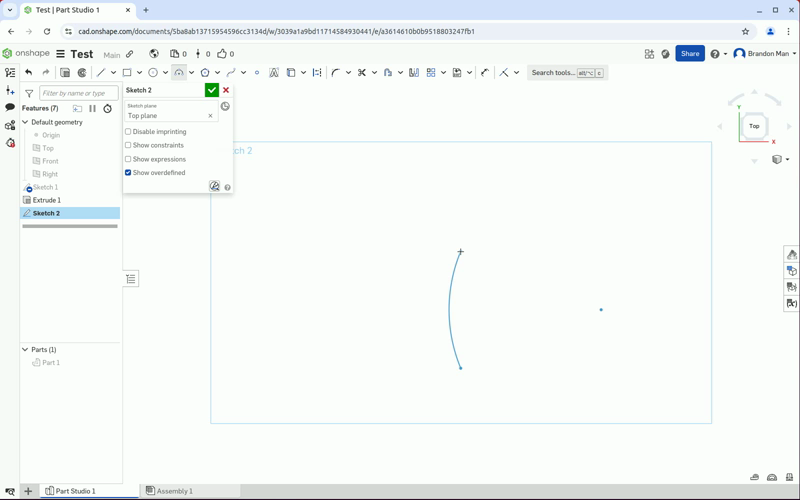
click(460, 251)
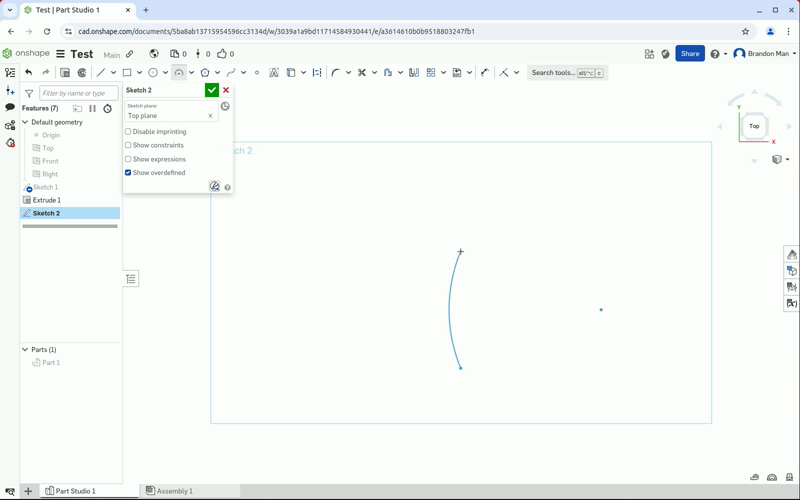
mouse_move(519, 309)
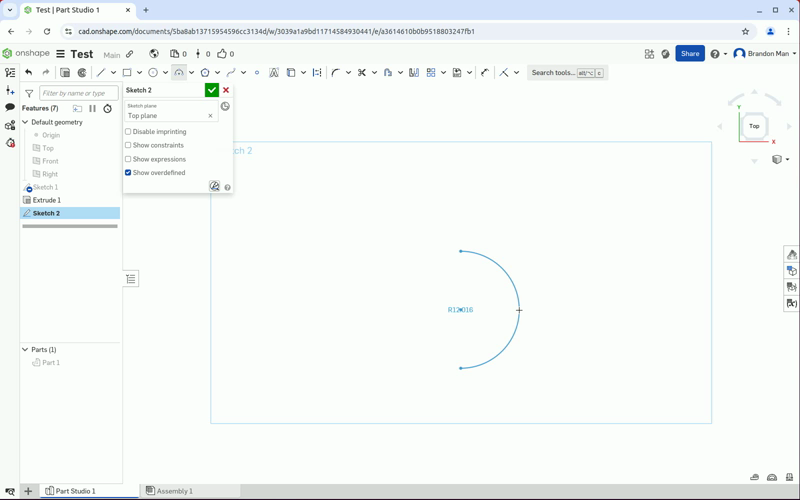
click(519, 309)
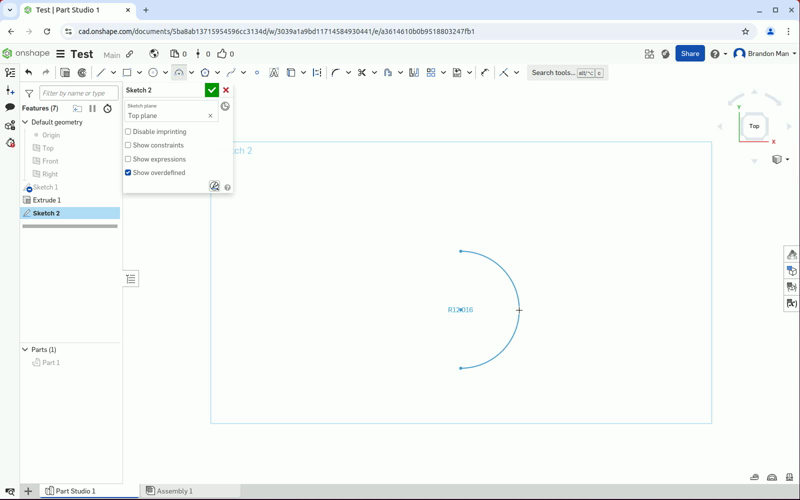
key_up(shift)
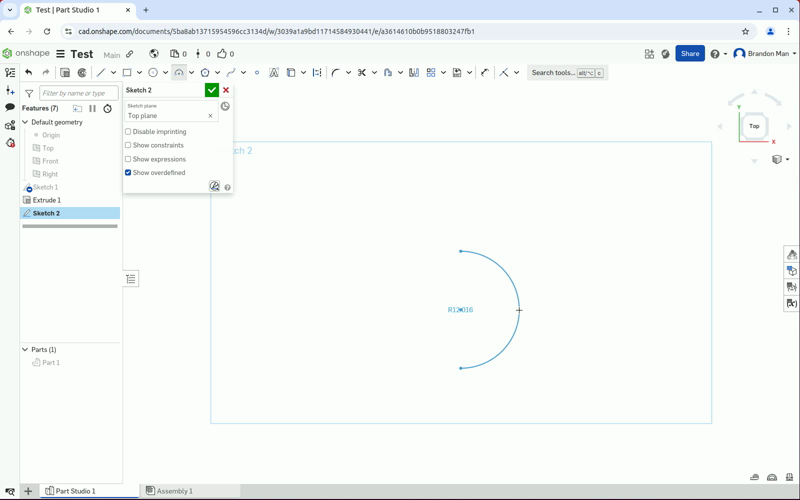
key(esc)
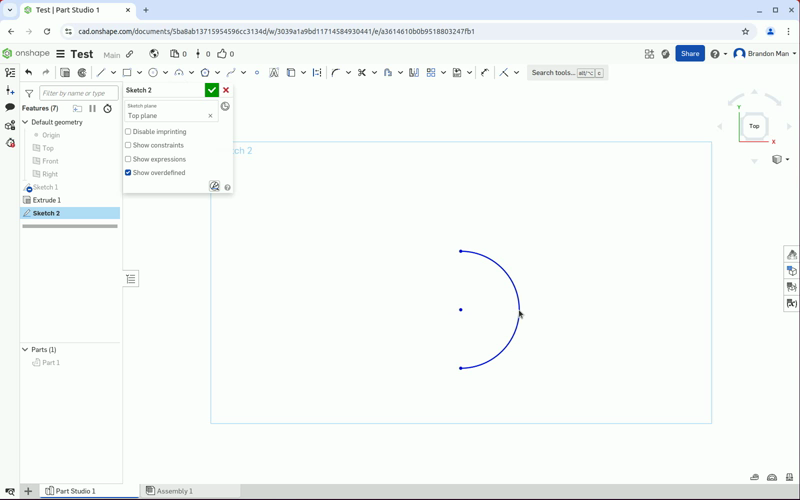
key(l)
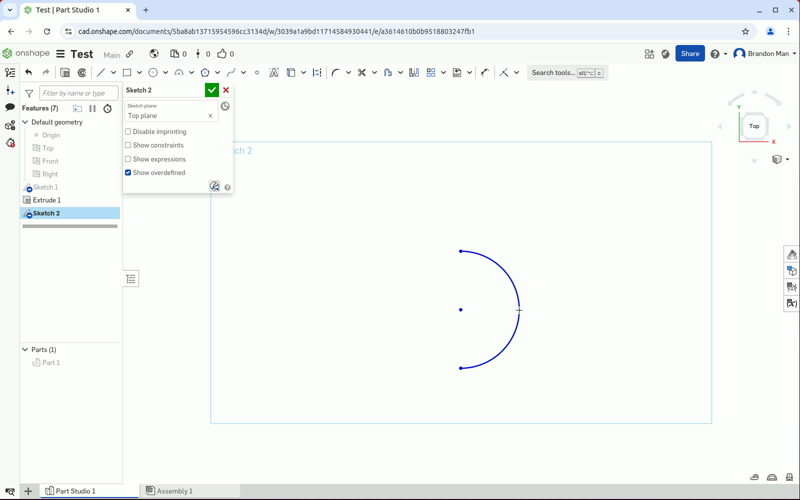
mouse_move(460, 251)
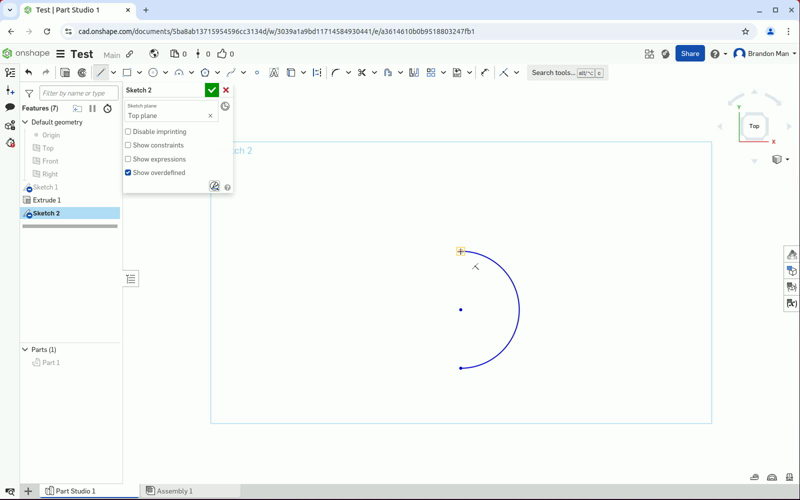
click(460, 251)
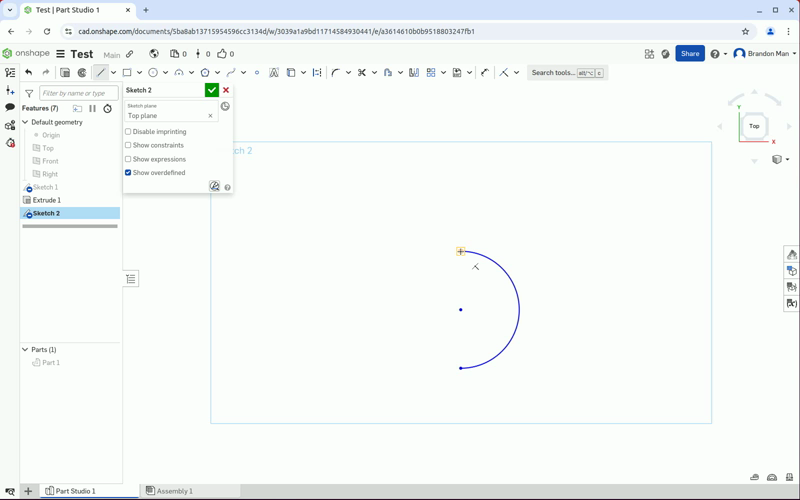
key_down(shift)
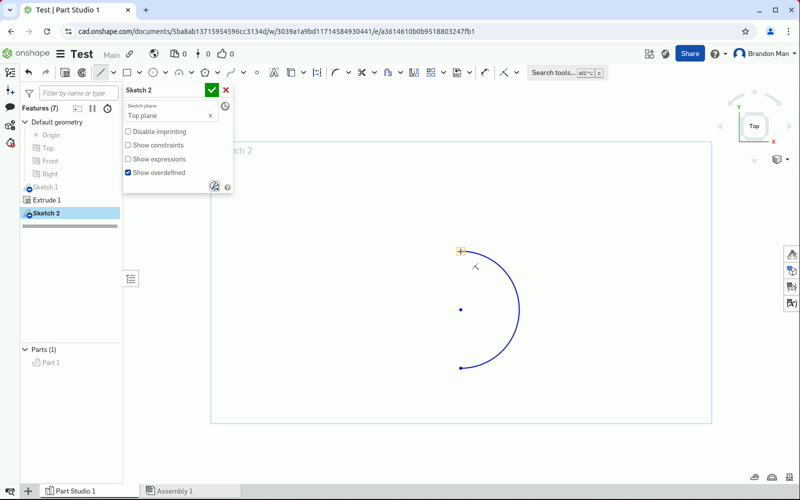
mouse_move(460, 368)
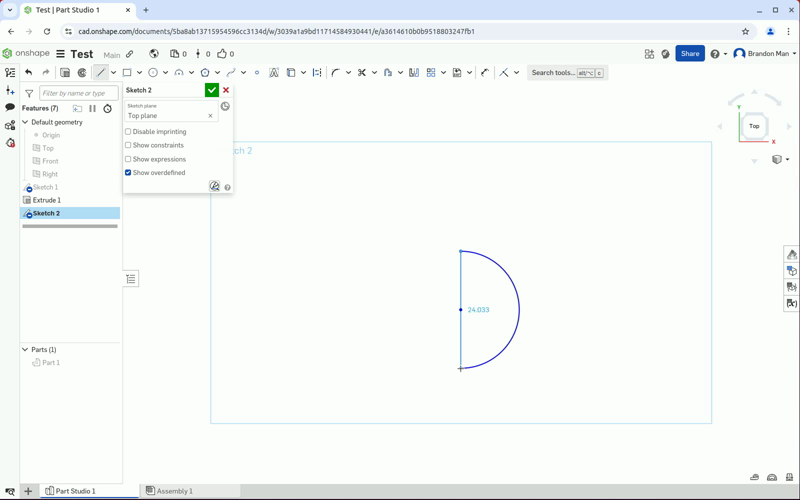
key_up(shift)
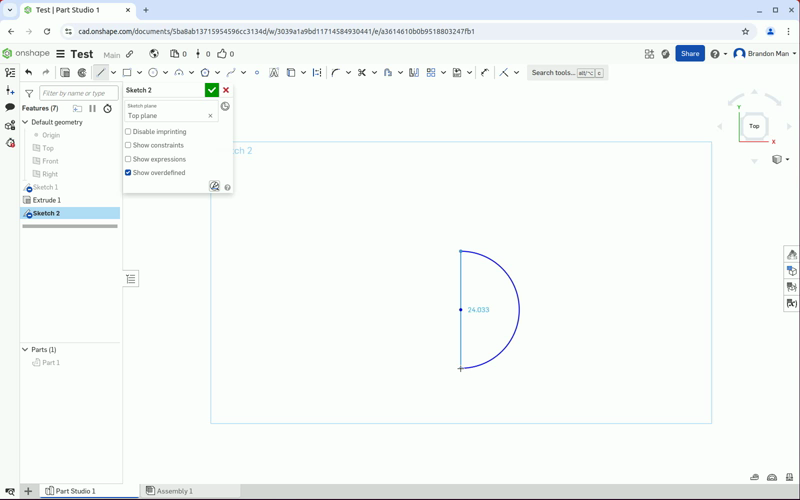
click(460, 368)
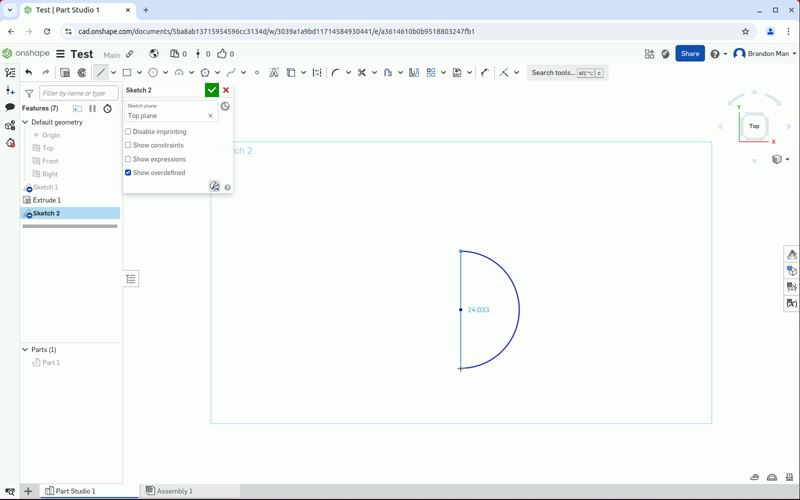
key(esc)
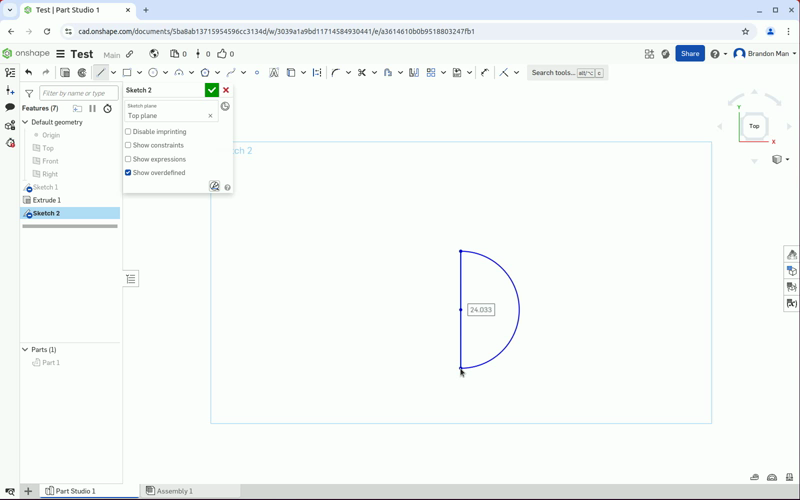
mouse_move(502, 317)
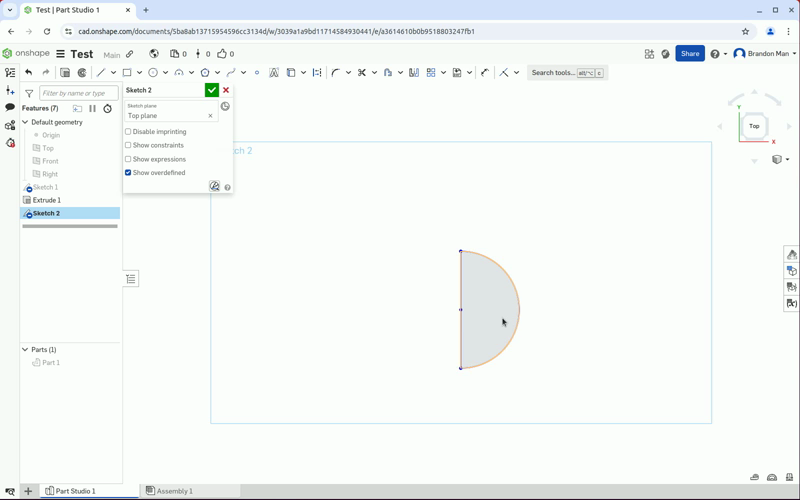
click(502, 317)
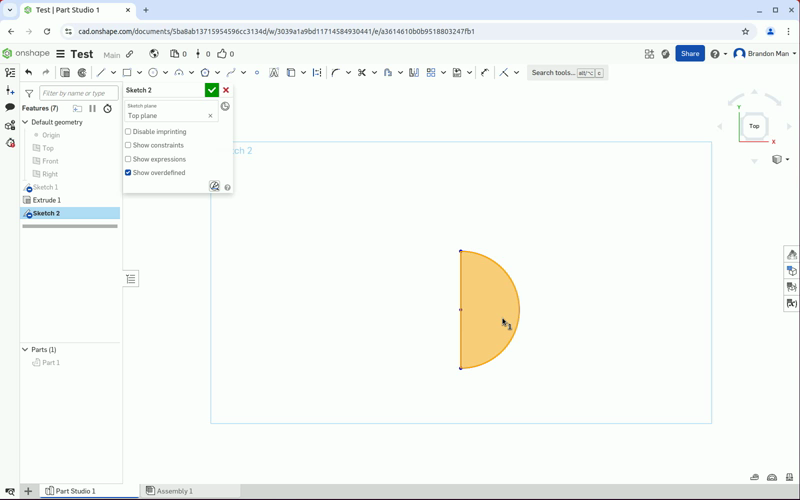
mouse_move(73, 352)
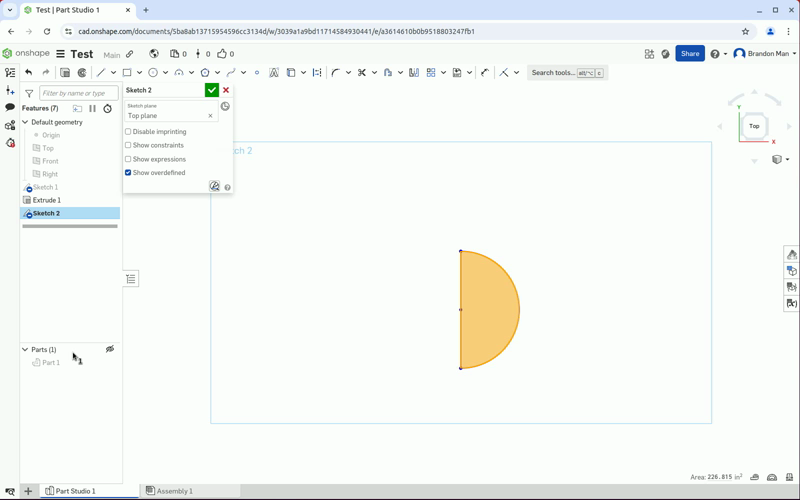
key(shift+y)
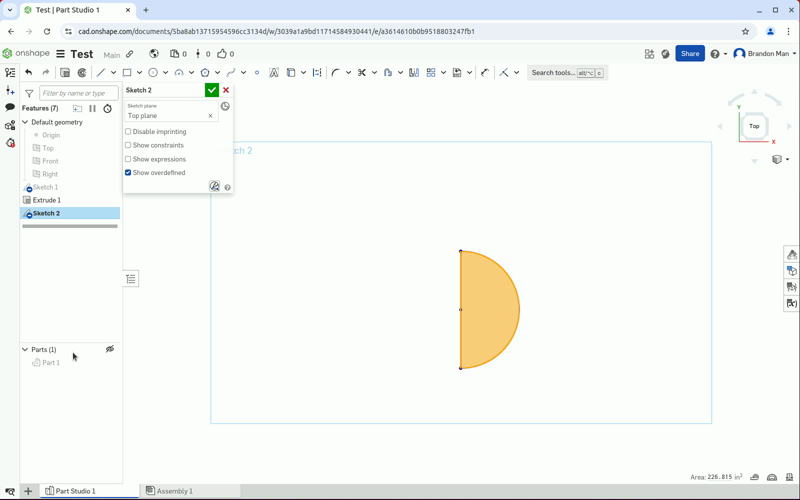
key(shift+e)
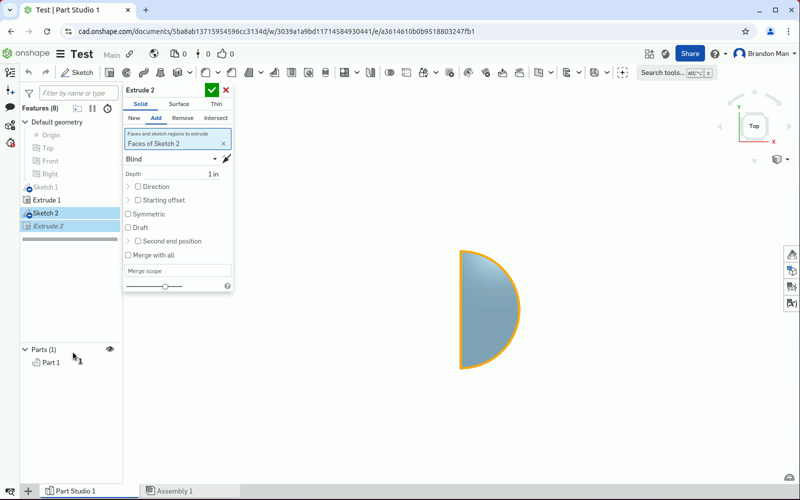
mouse_move(143, 106)
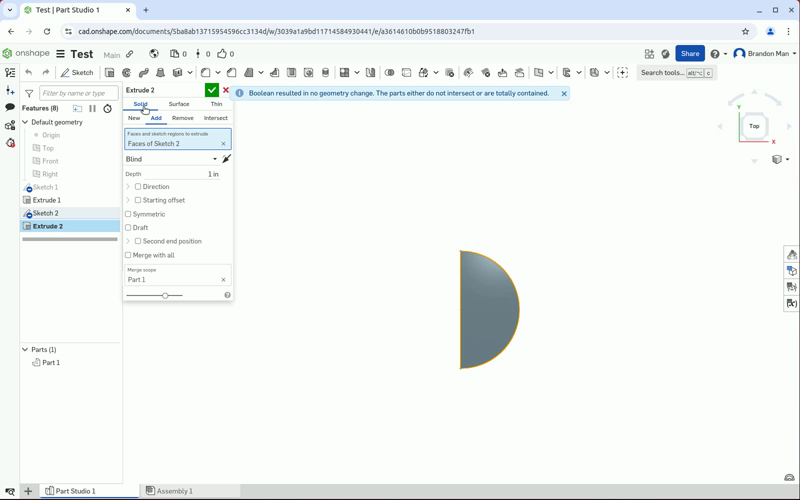
click(143, 106)
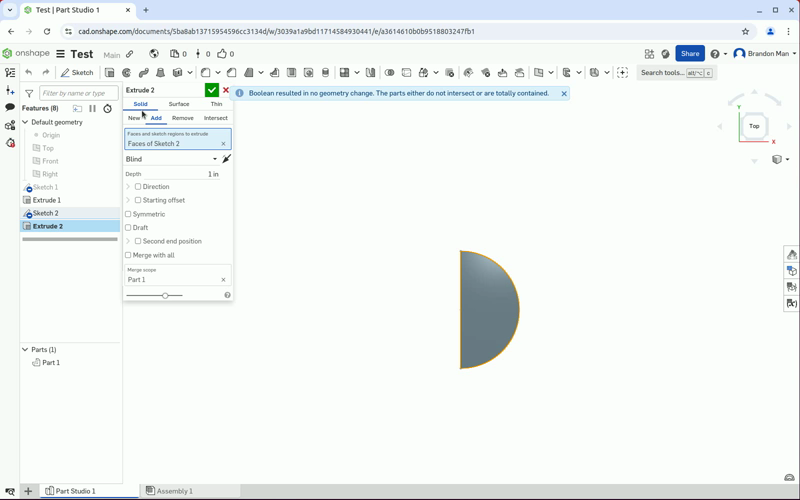
mouse_move(137, 120)
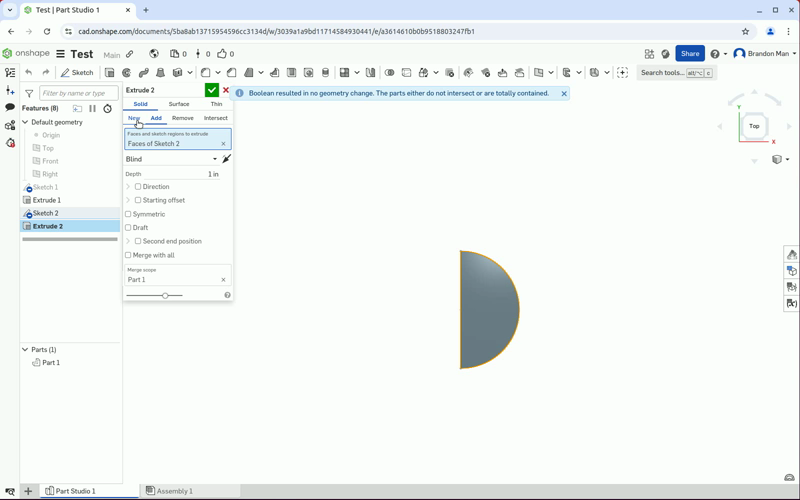
click(137, 120)
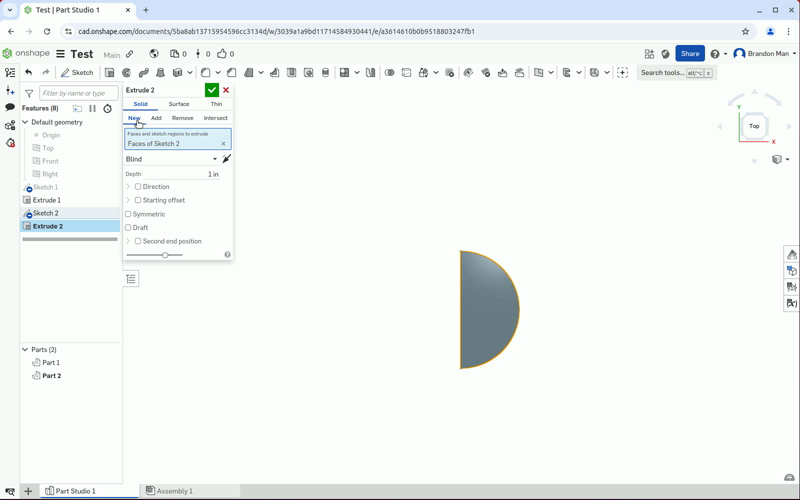
key(tab, 4)
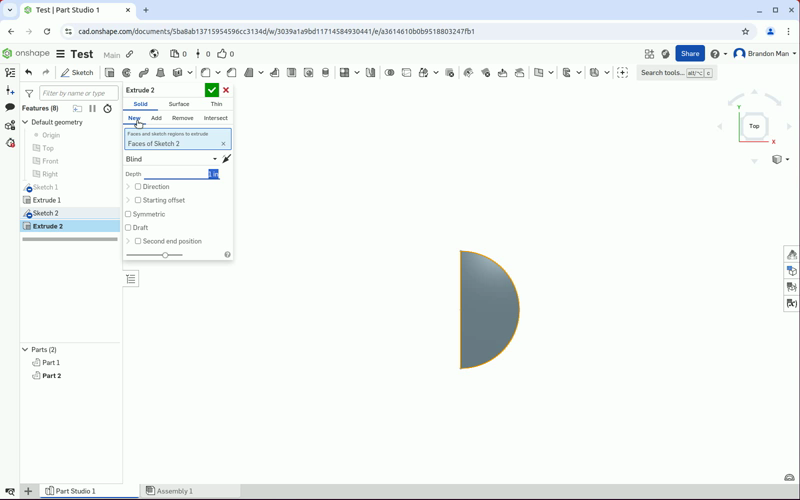
text(1.444)
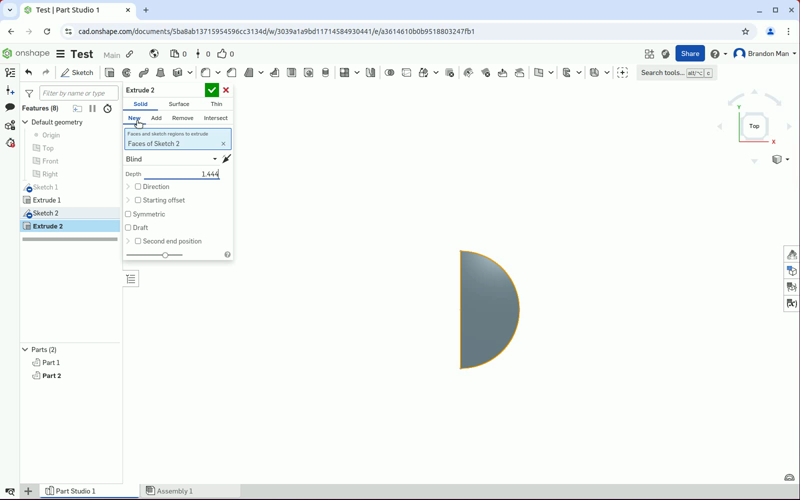
key(enter)
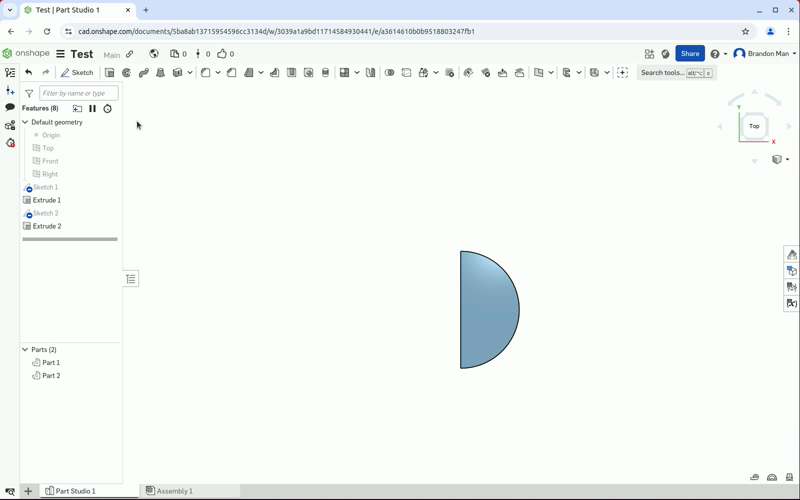
key(shift+h)
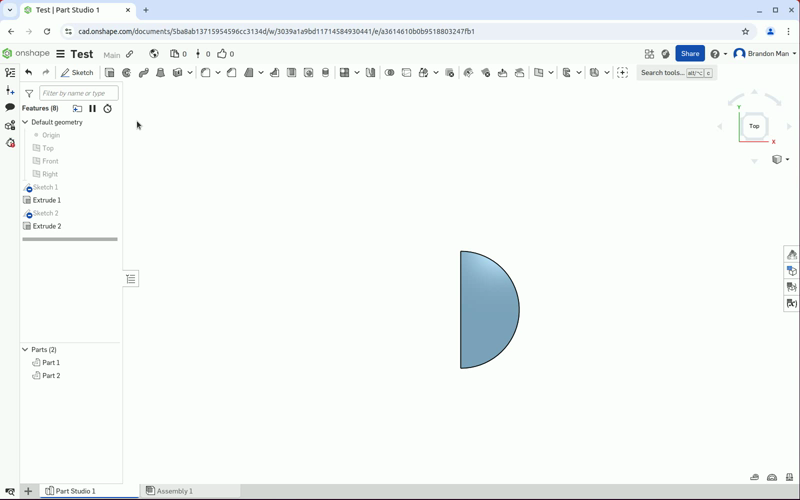
key(shift+h)
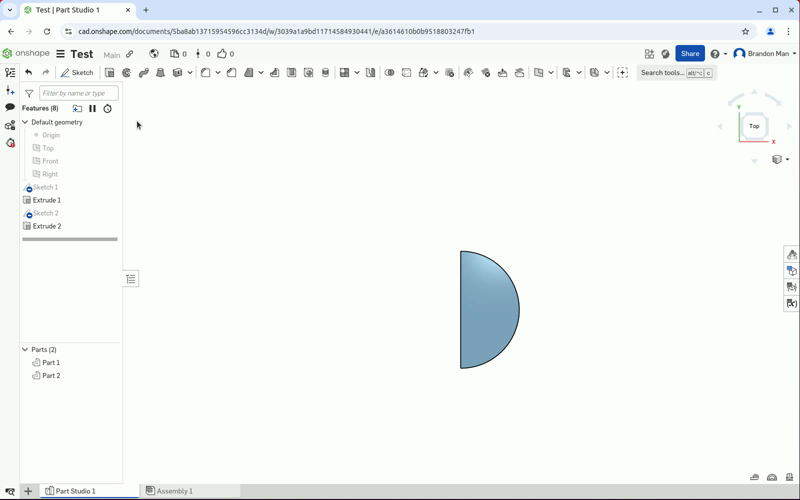
mouse_move(73, 189)
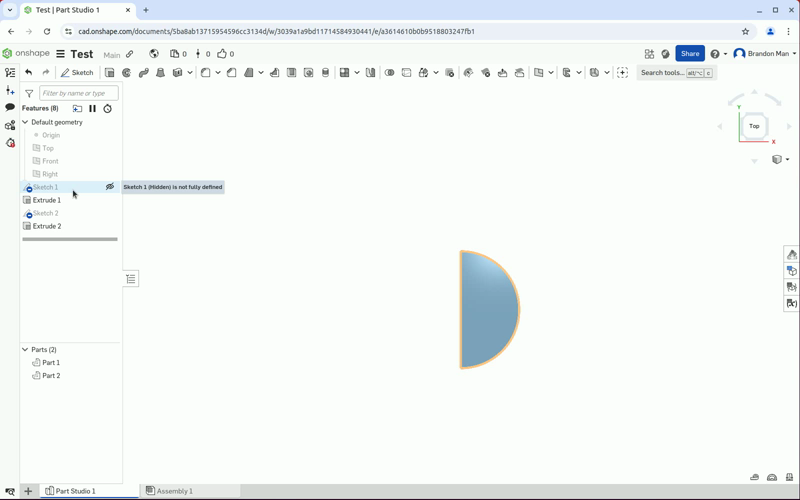
click(73, 189)
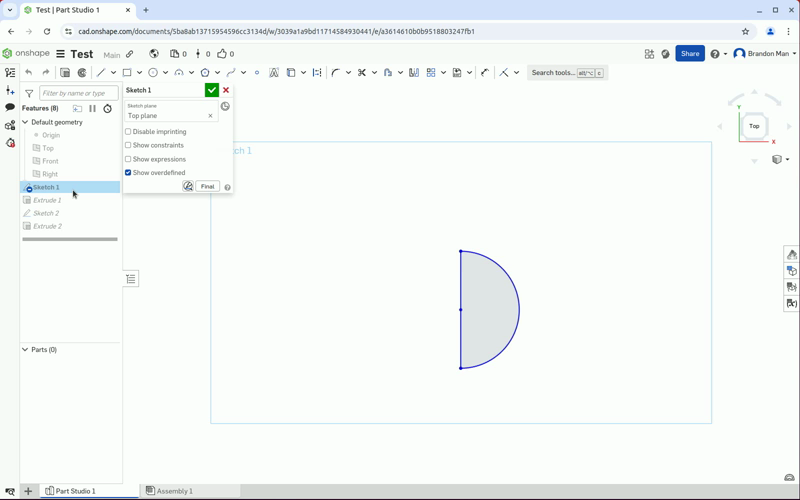
mouse_move(229, 92)
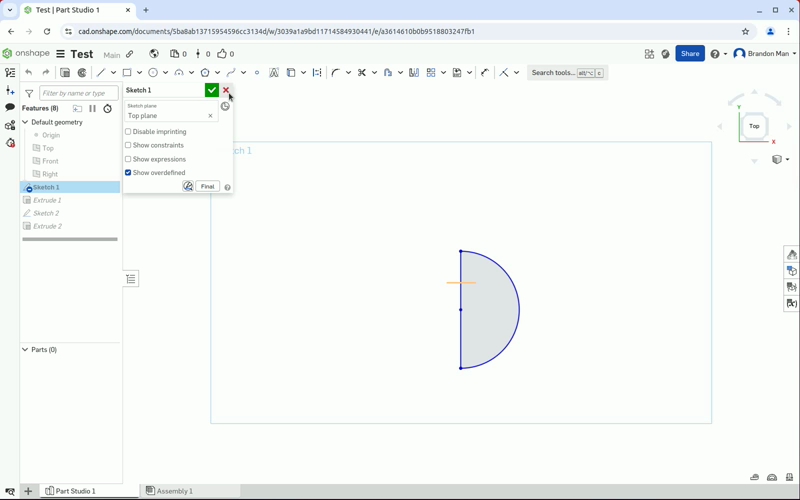
click(229, 92)
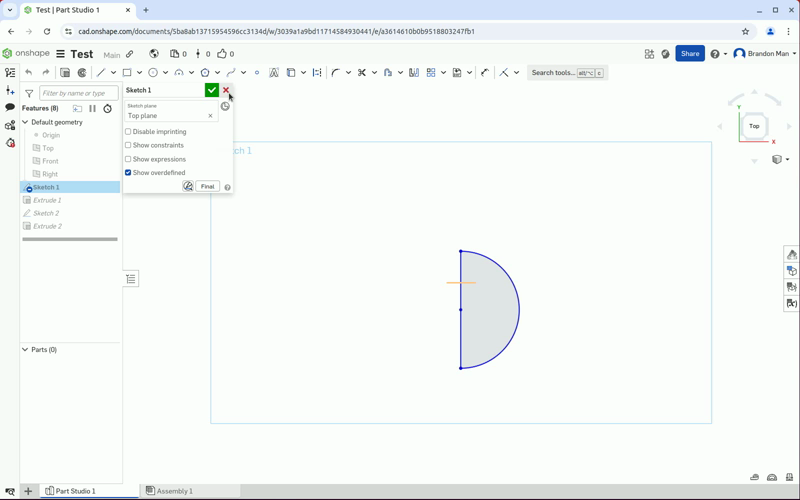
key(shift+s)
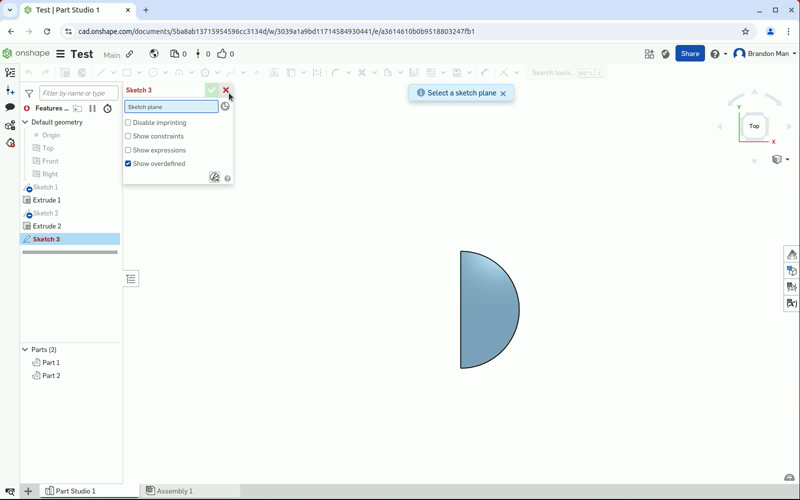
mouse_move(73, 150)
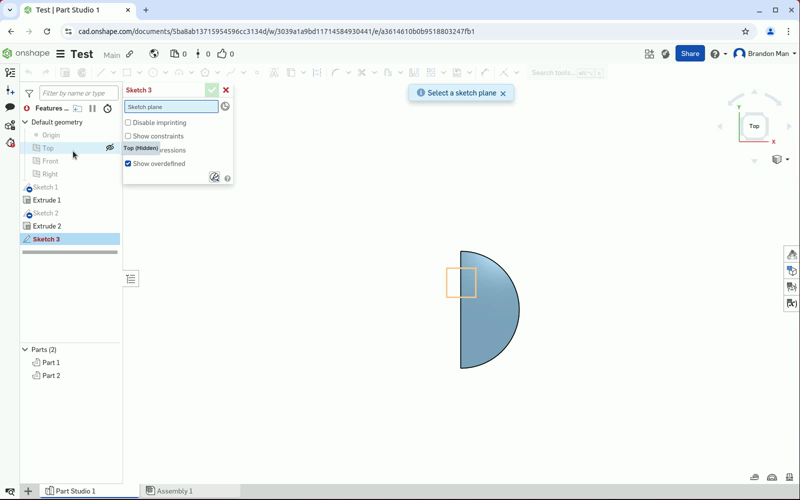
click(73, 150)
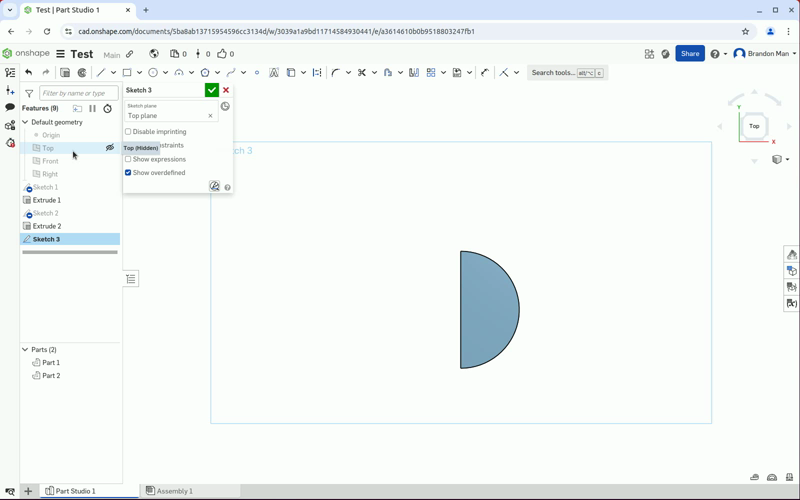
mouse_move(73, 352)
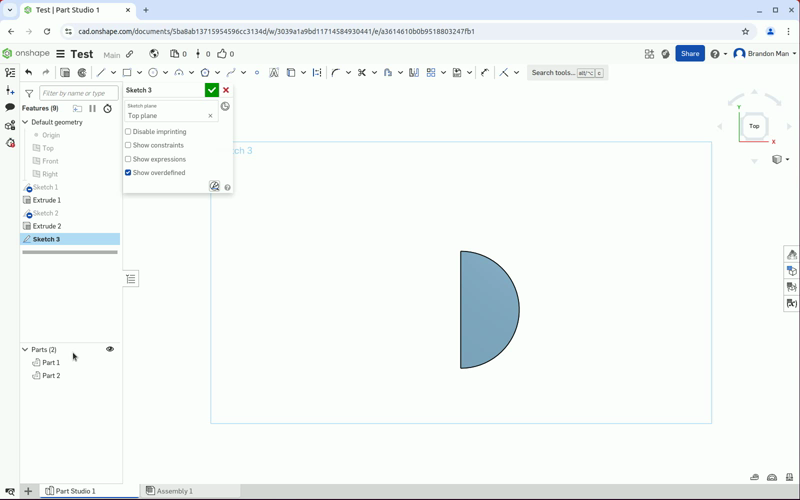
key(y)
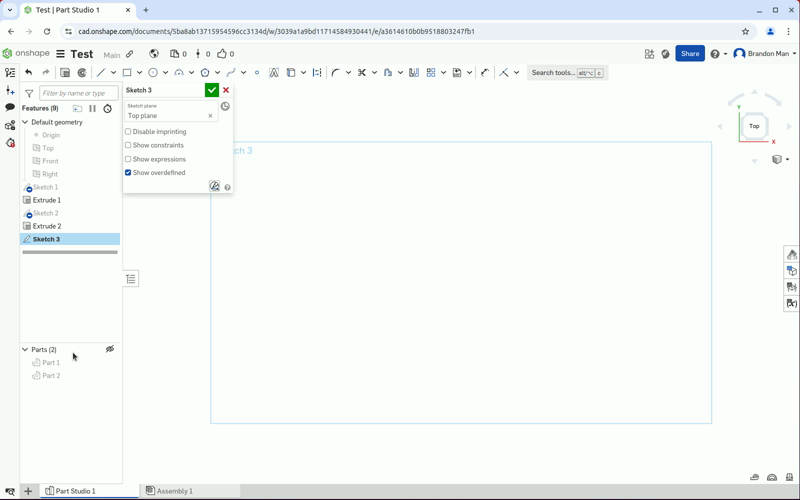
key(l)
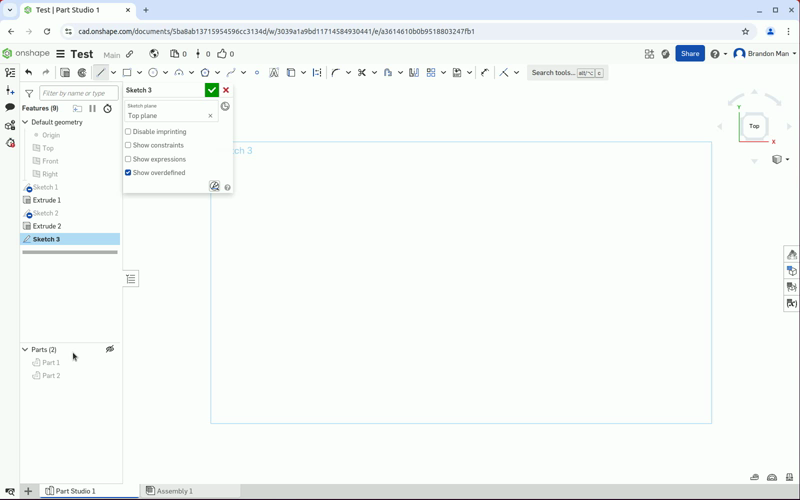
key_down(shift)
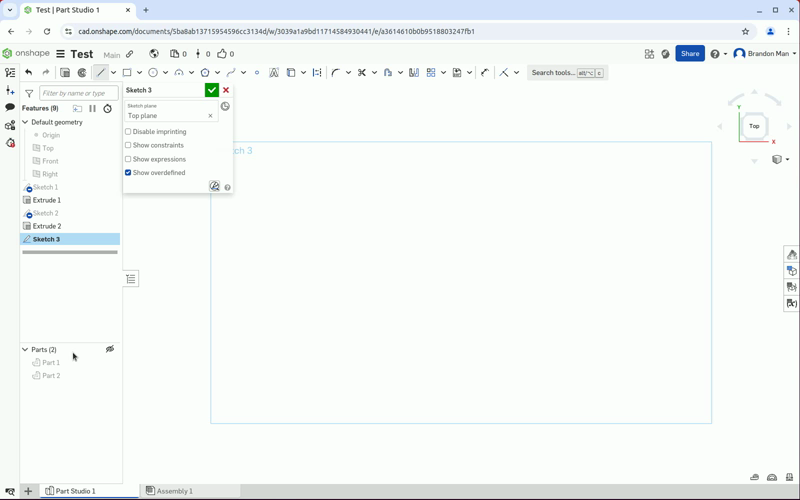
mouse_move(391, 222)
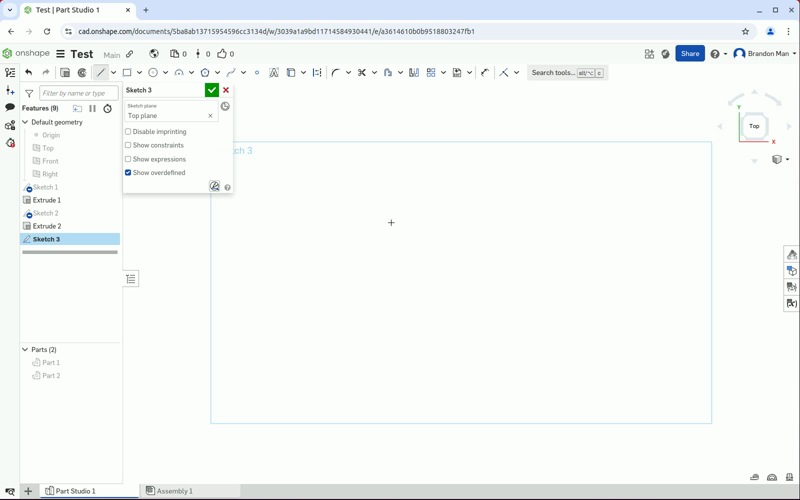
click(391, 222)
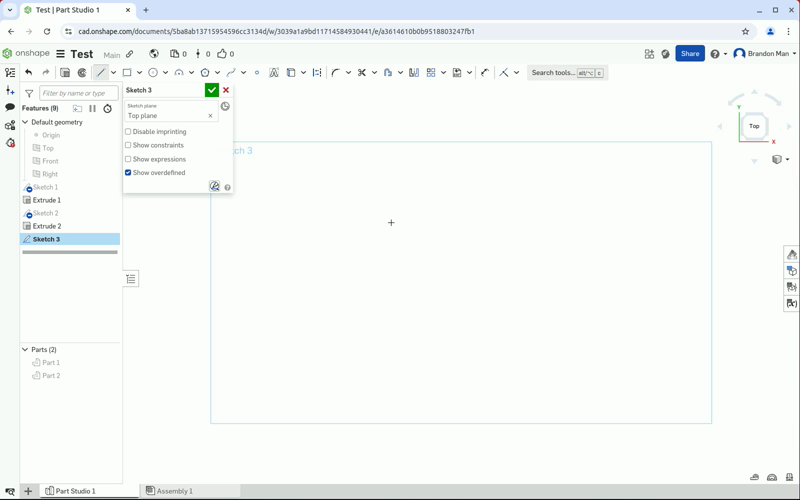
key_up(shift)
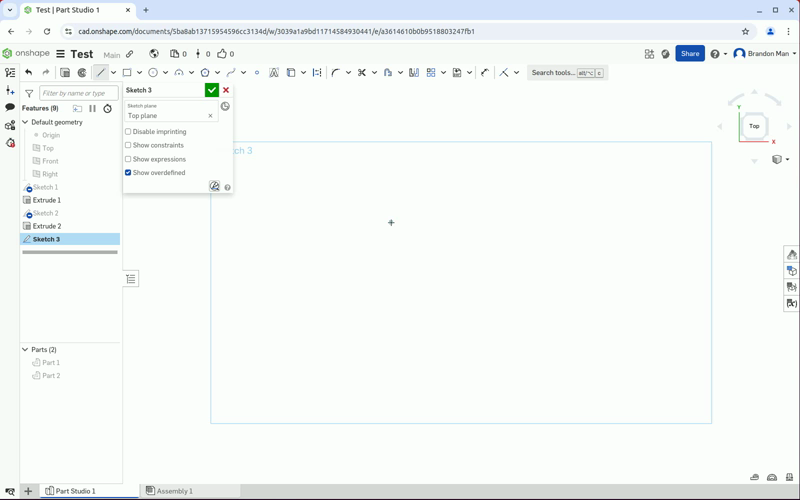
key_down(shift)
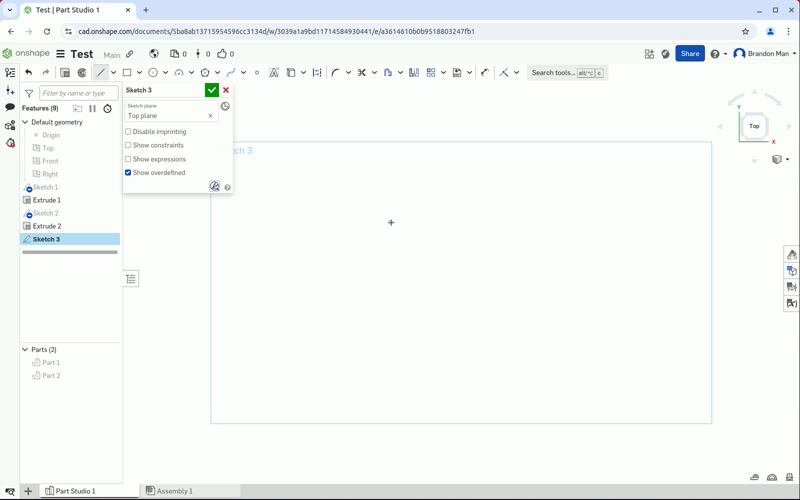
mouse_move(530, 222)
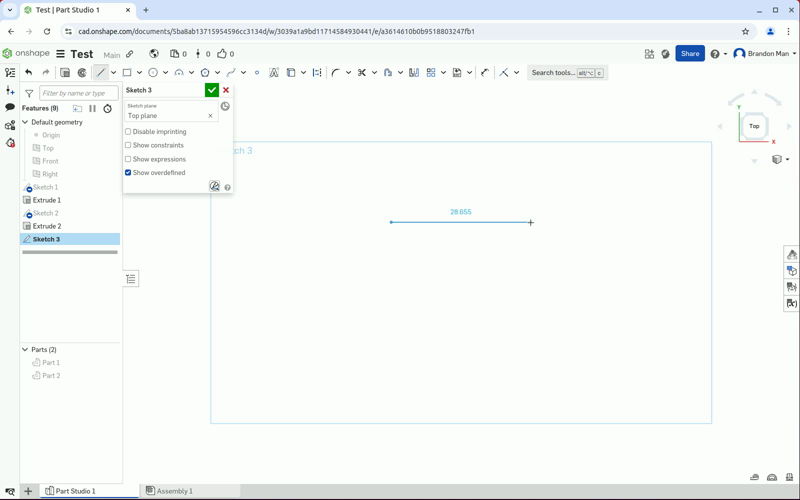
click(530, 222)
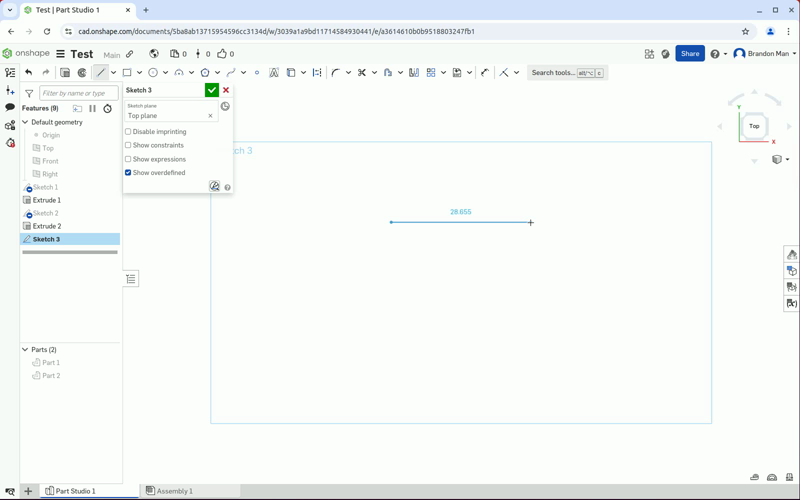
key_up(shift)
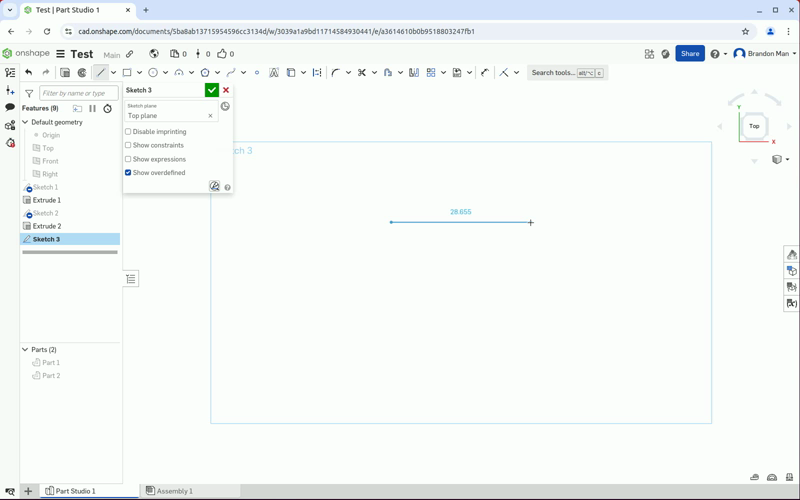
key_down(shift)
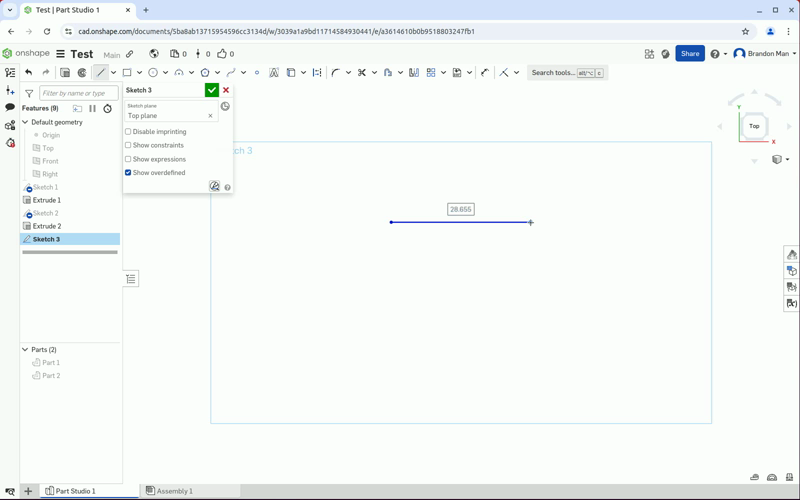
mouse_move(560, 222)
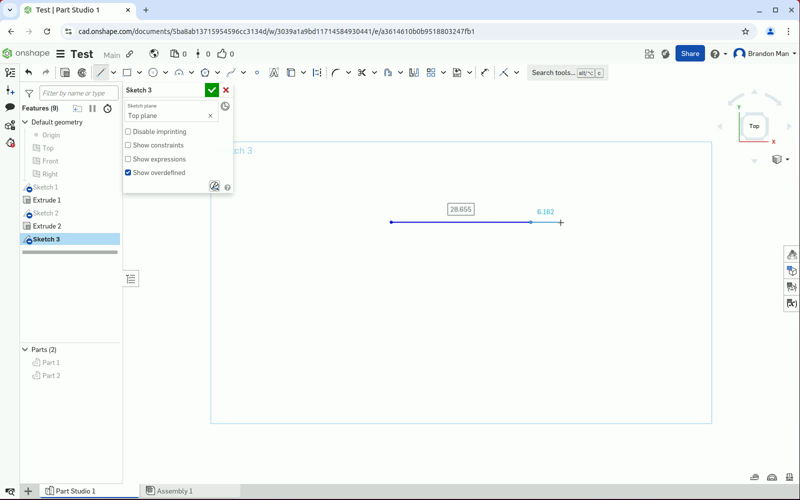
mouse_move(530, 192)
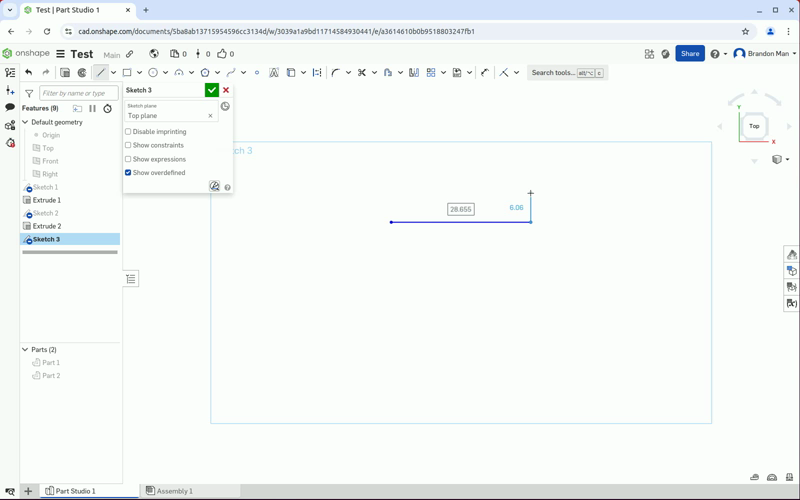
click(530, 192)
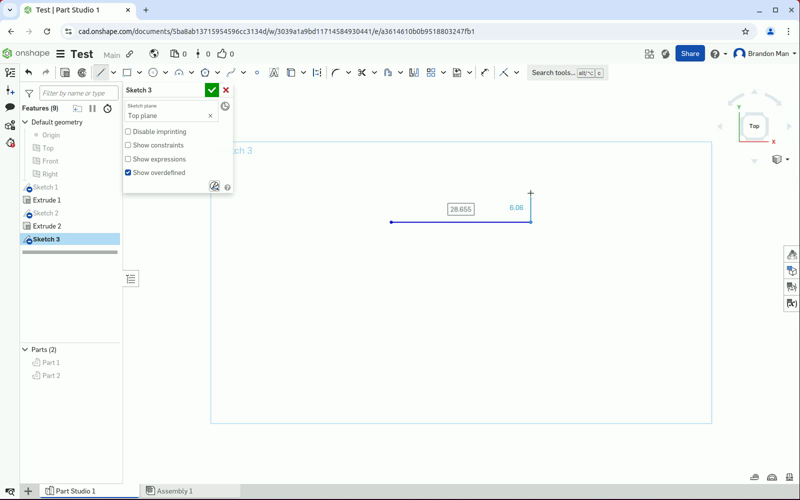
key_up(shift)
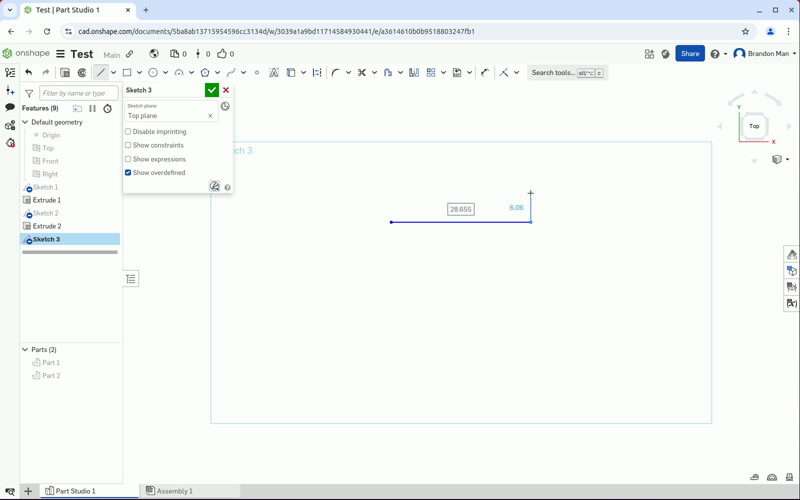
key_down(shift)
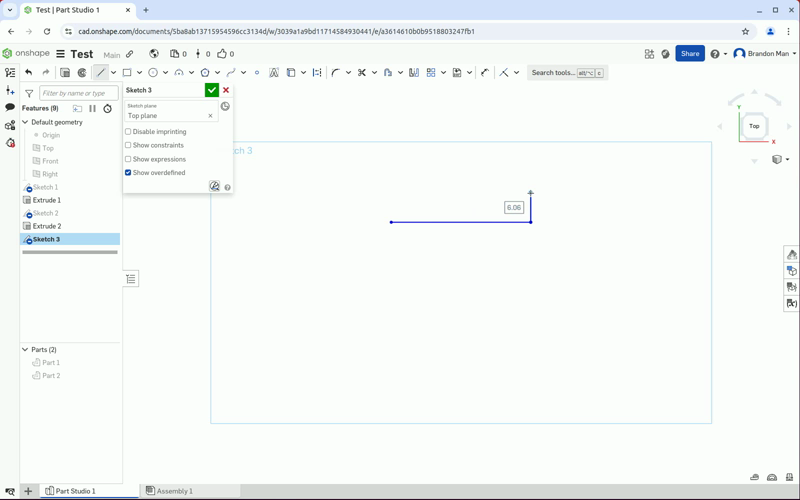
mouse_move(391, 192)
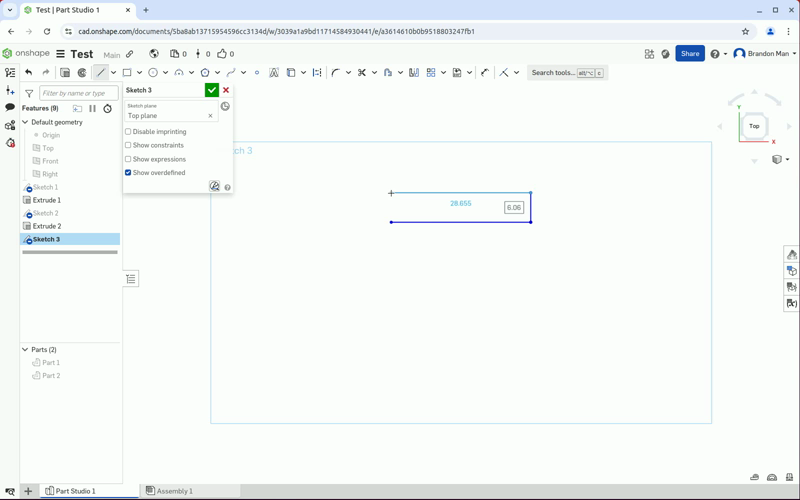
click(391, 192)
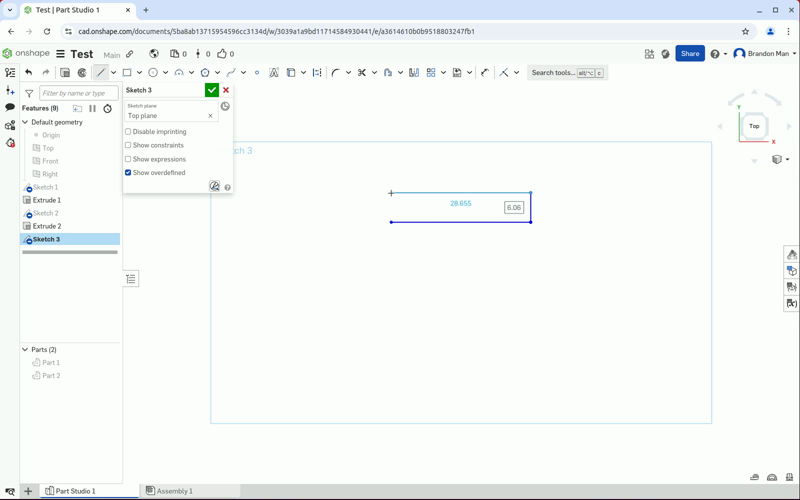
key_up(shift)
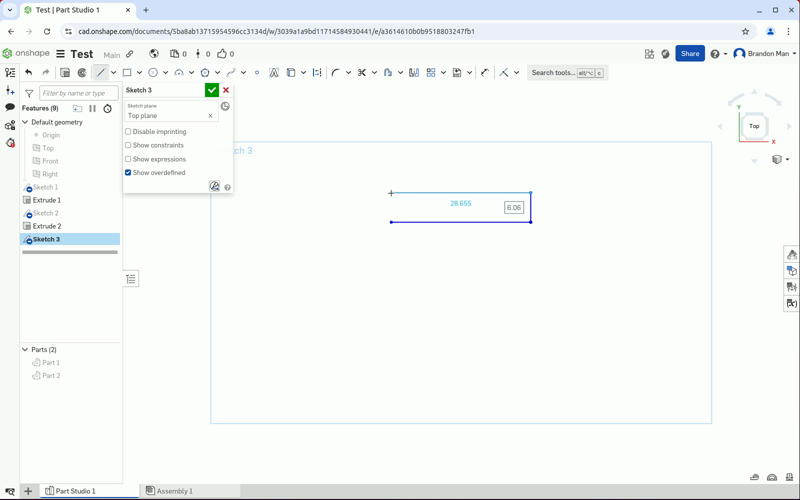
mouse_move(421, 192)
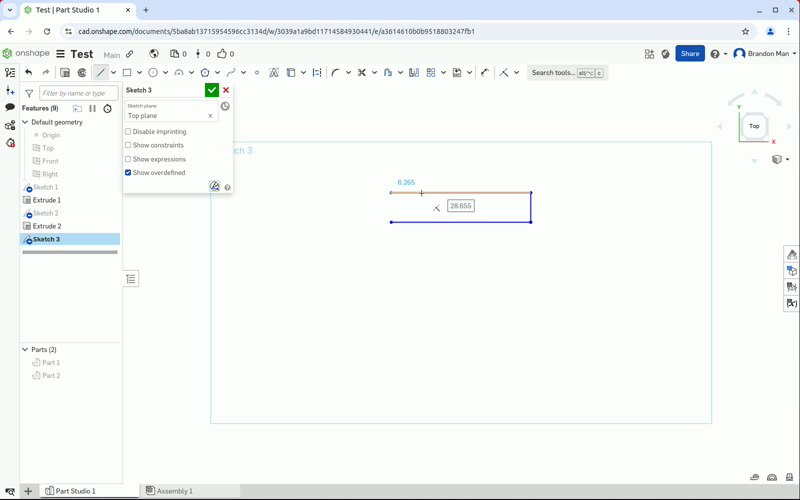
key_down(shift)
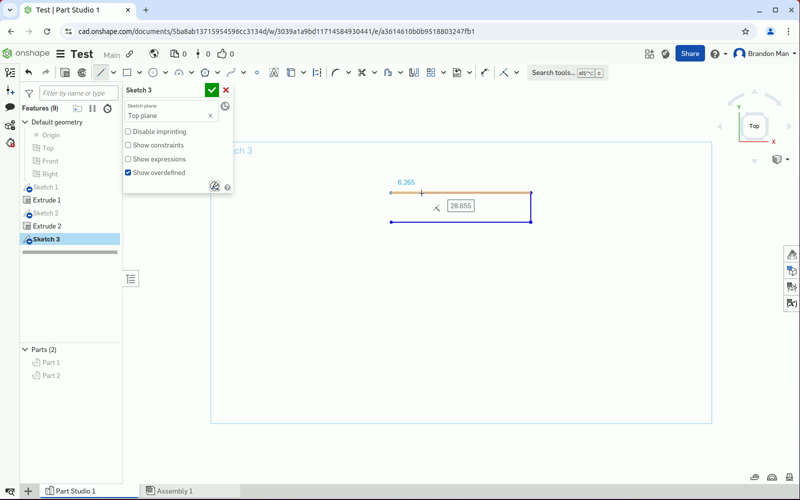
mouse_move(391, 222)
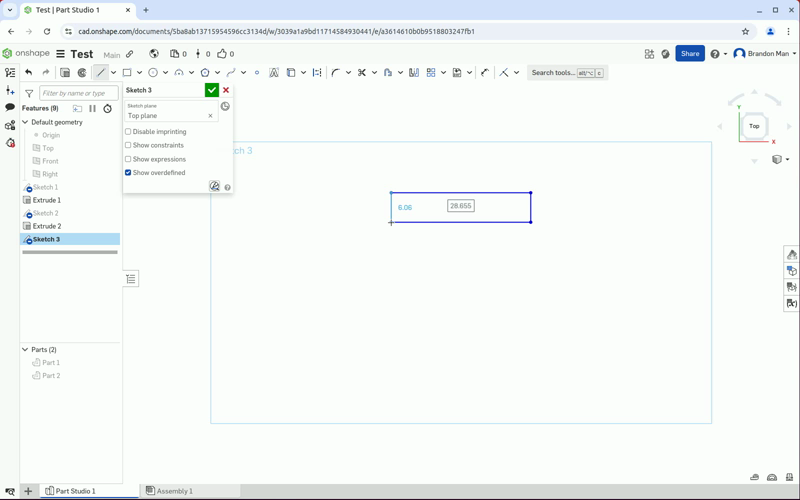
key_up(shift)
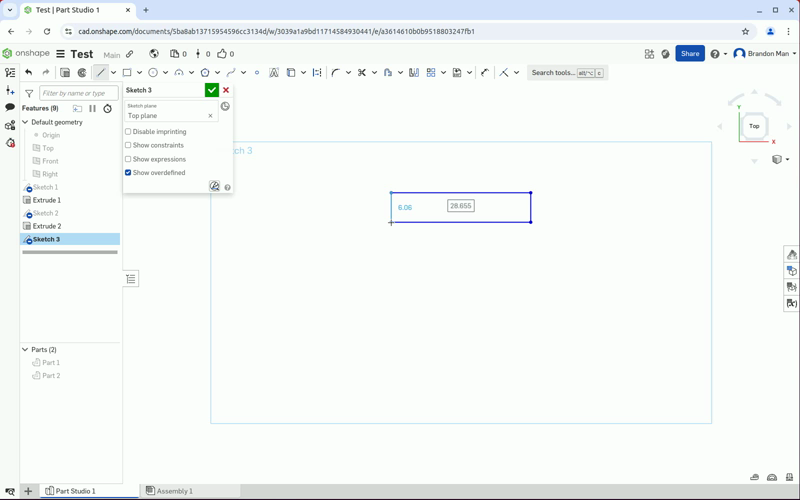
click(391, 222)
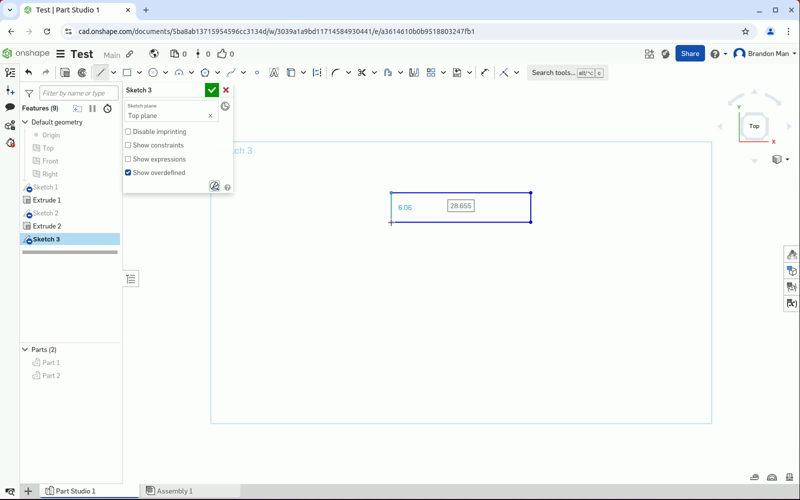
key(esc)
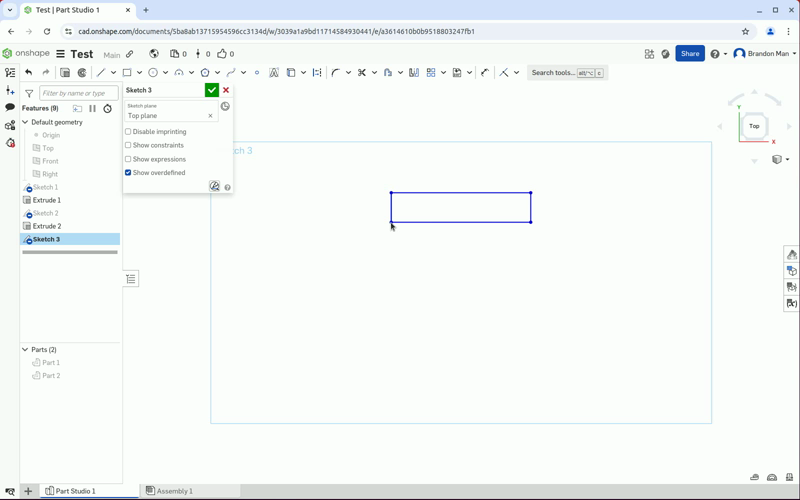
mouse_move(400, 204)
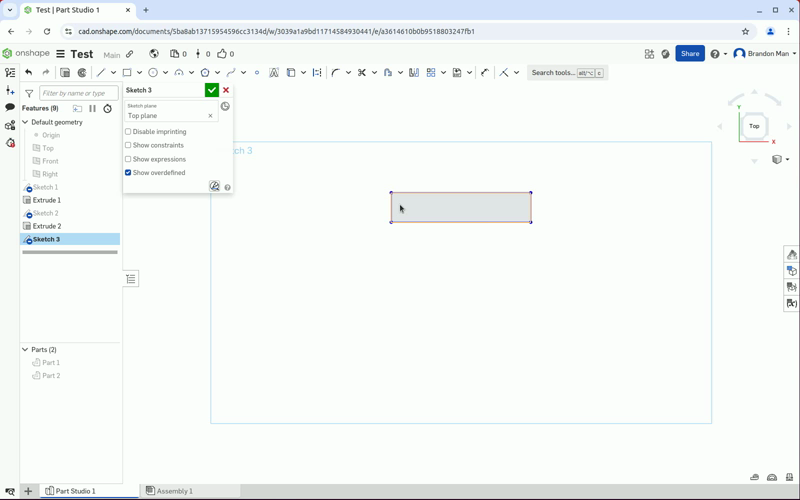
click(400, 204)
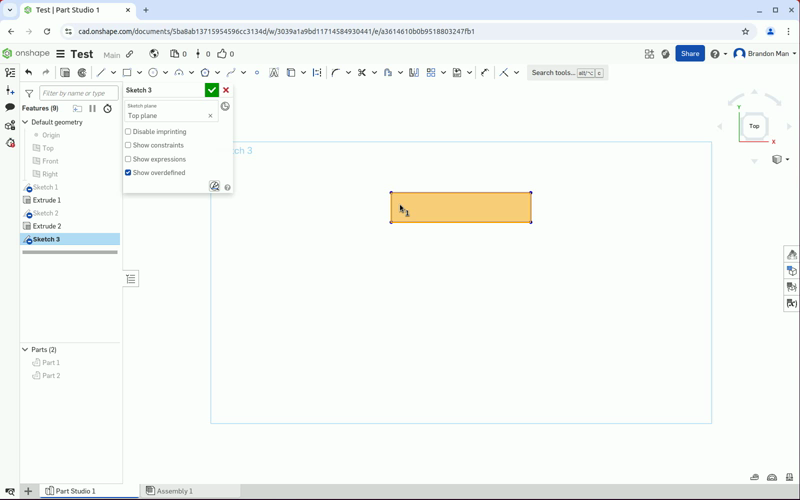
mouse_move(73, 352)
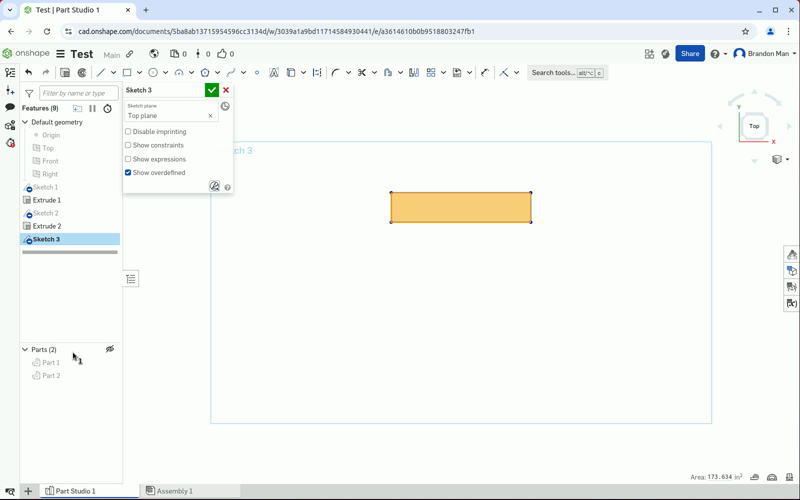
key(shift+y)
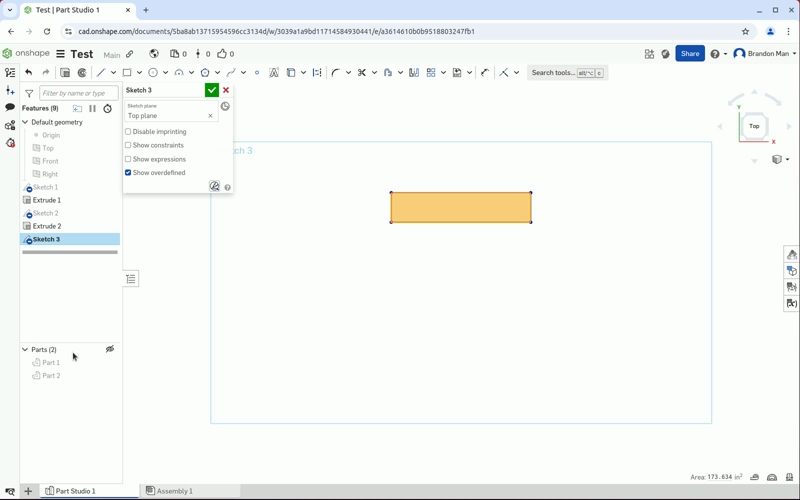
key(shift+e)
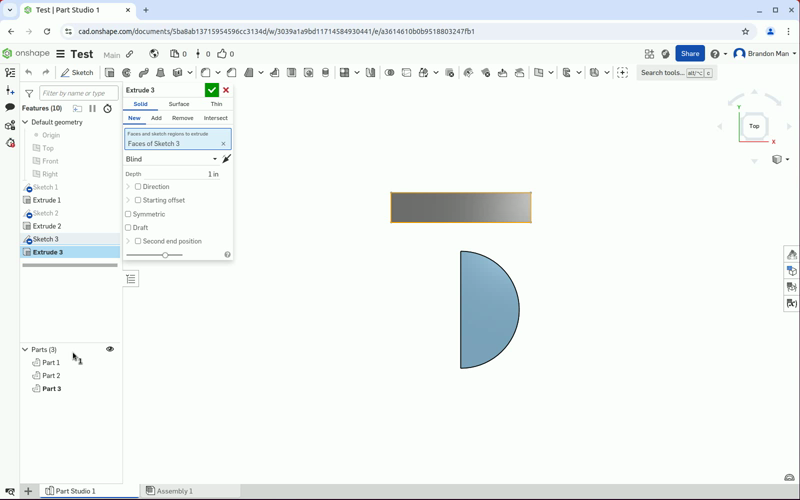
mouse_move(143, 106)
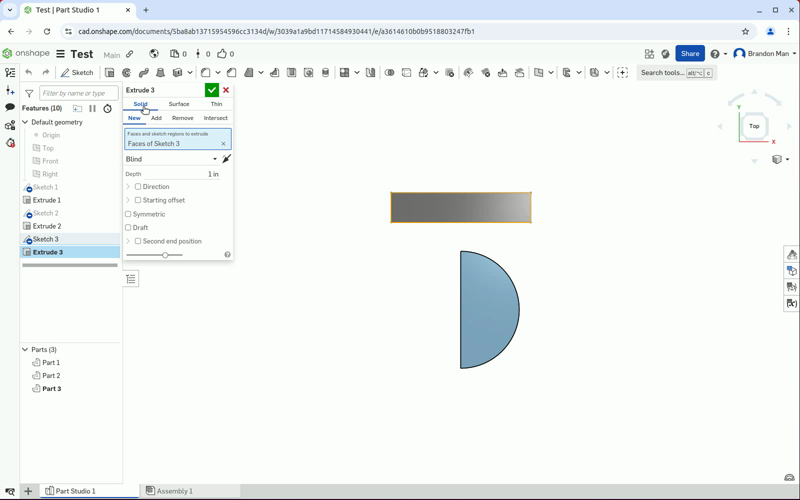
click(143, 106)
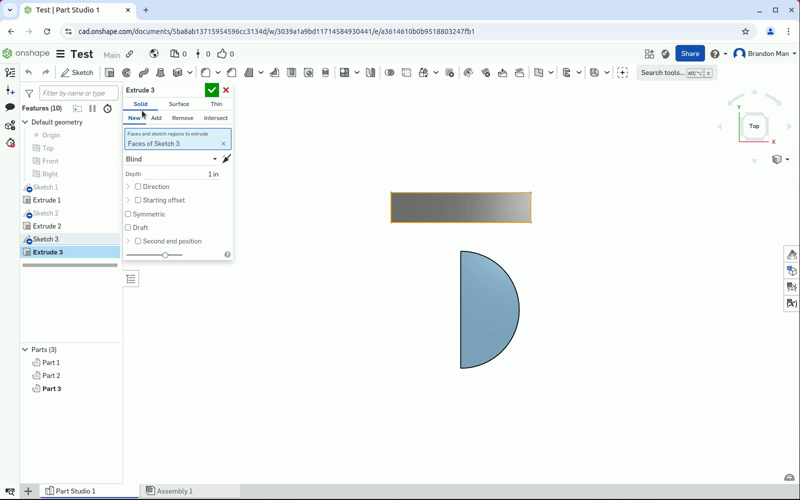
mouse_move(137, 120)
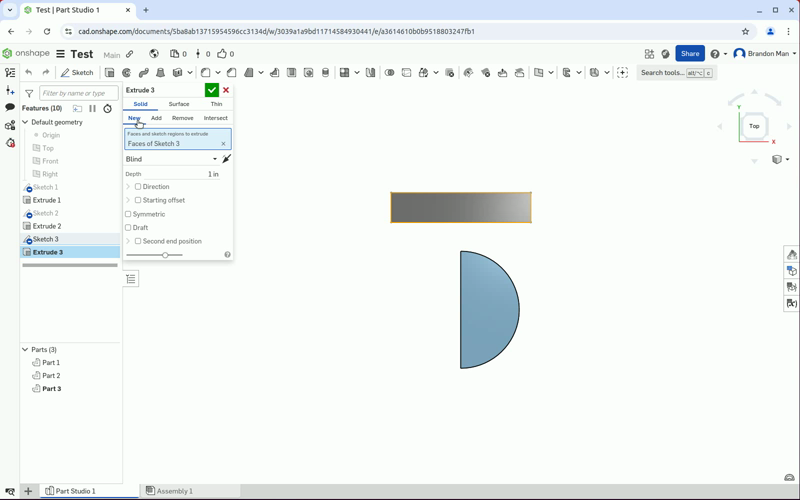
click(137, 120)
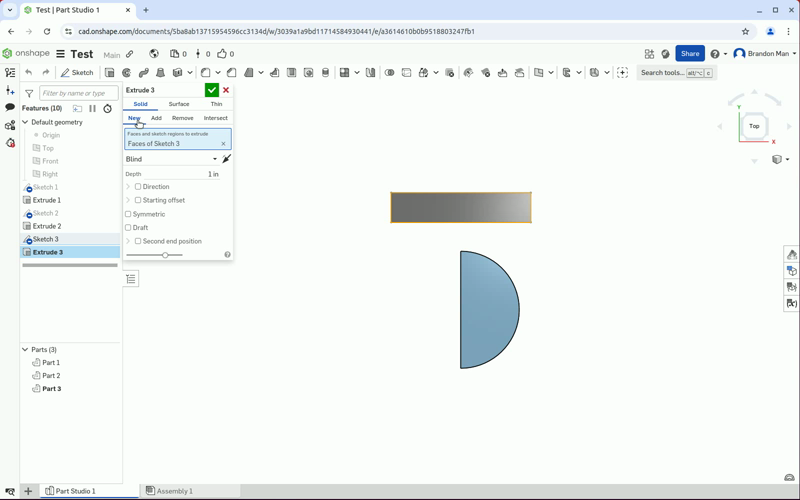
key(tab, 4)
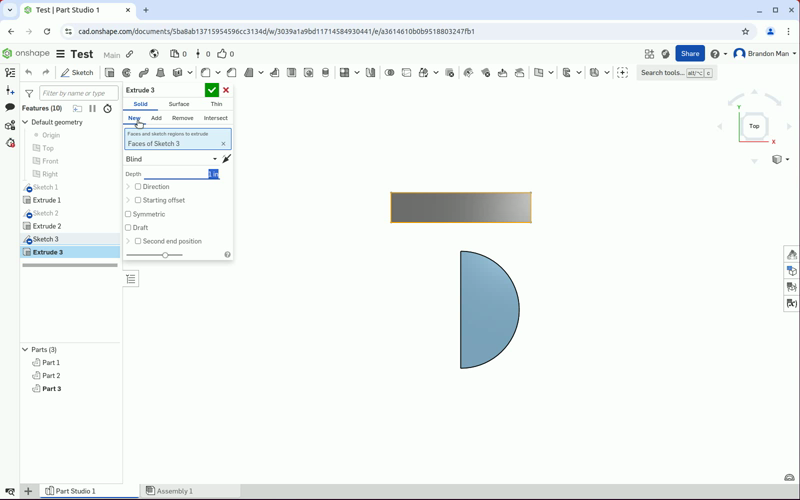
text(1.444)
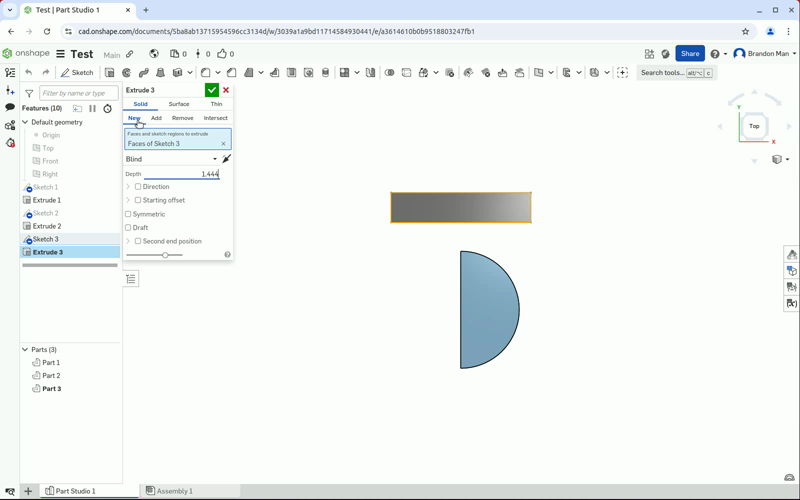
key(enter)
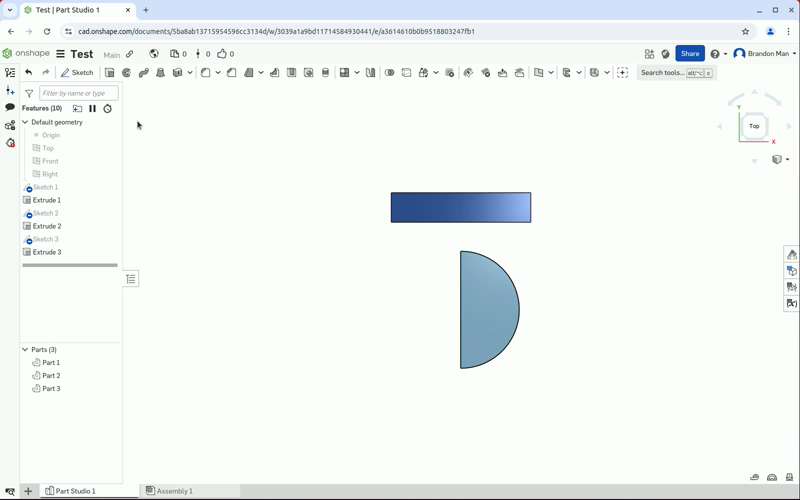
key(shift+h)
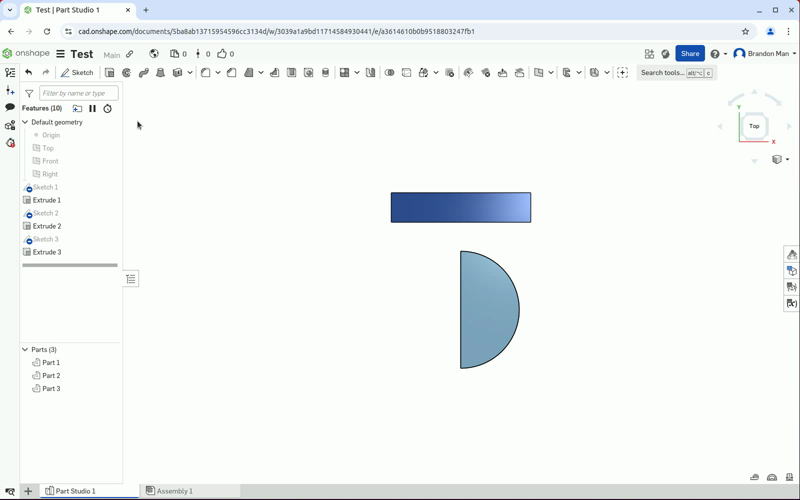
key(shift+h)
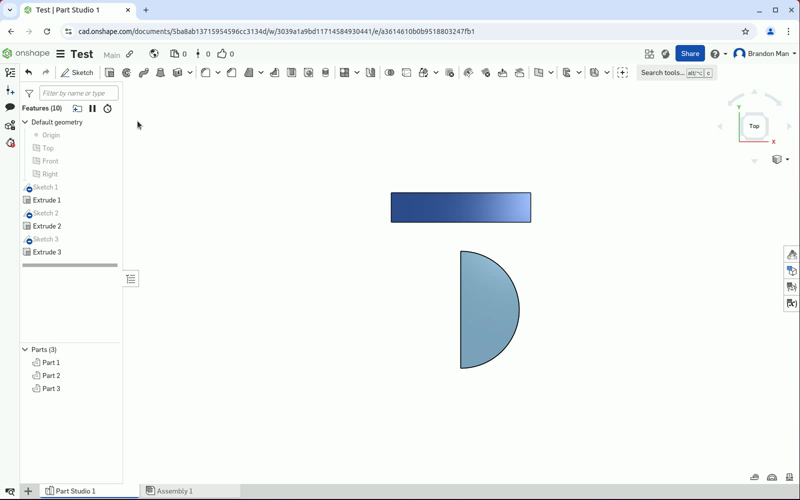
mouse_move(73, 189)
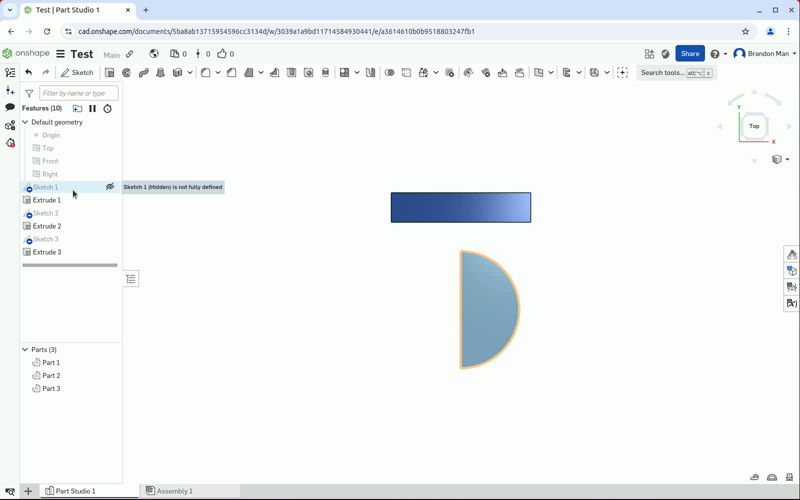
click(73, 189)
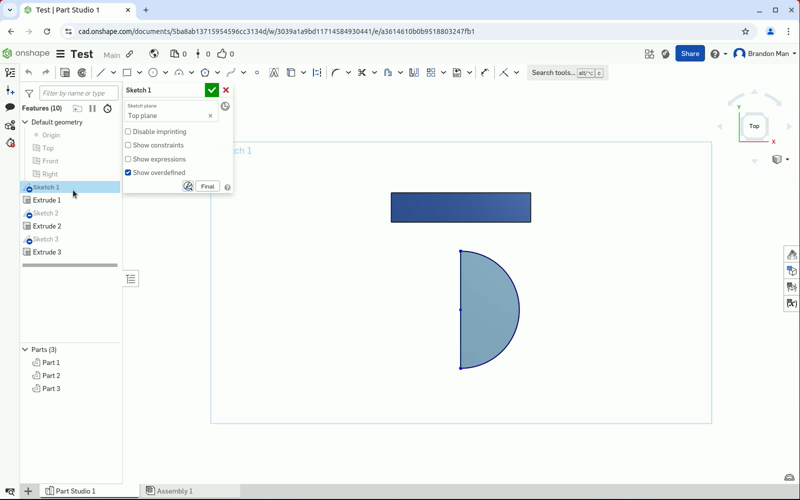
mouse_move(229, 92)
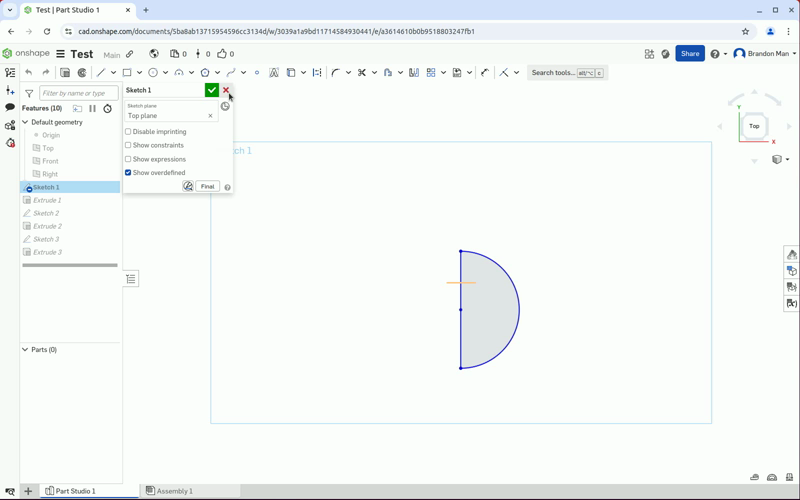
click(229, 92)
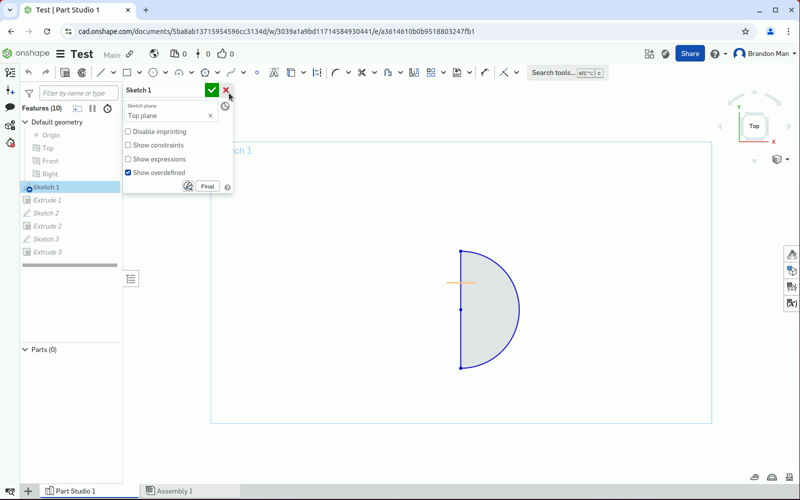
key(shift+s)
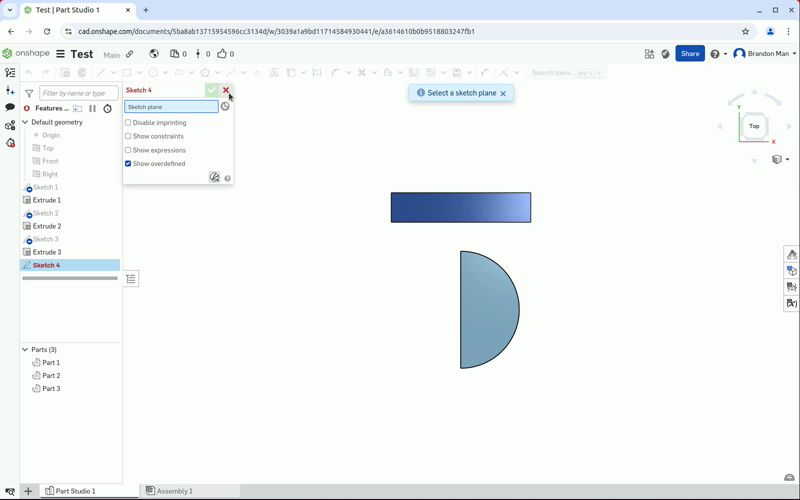
mouse_move(73, 150)
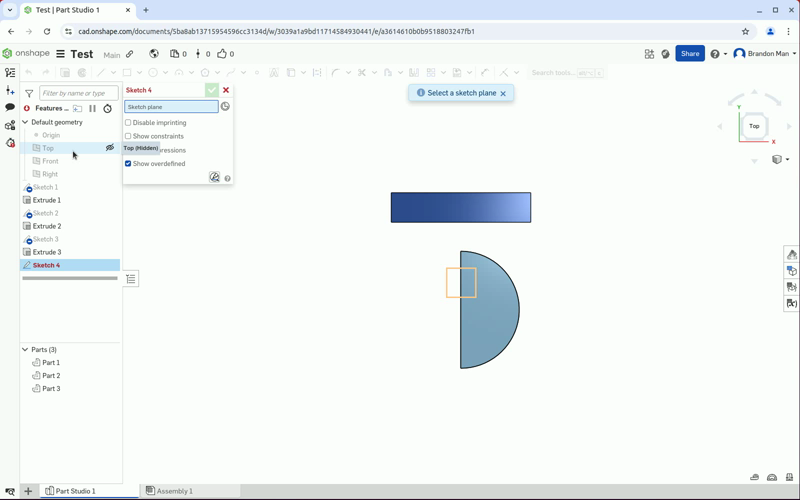
click(73, 150)
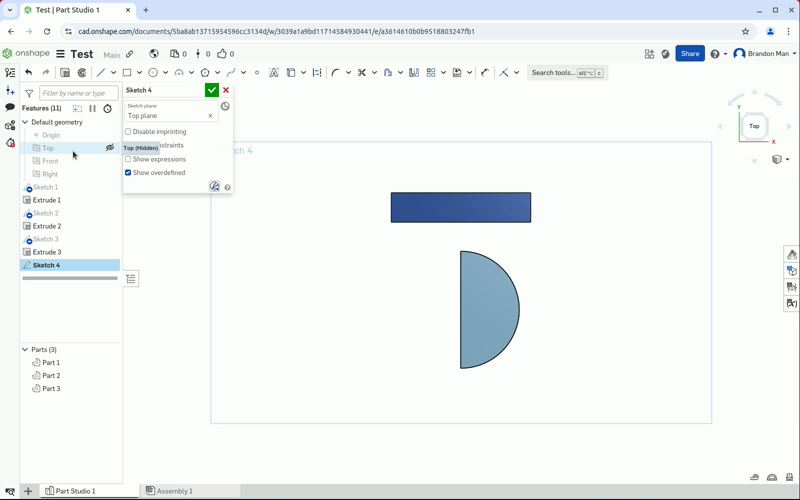
mouse_move(73, 352)
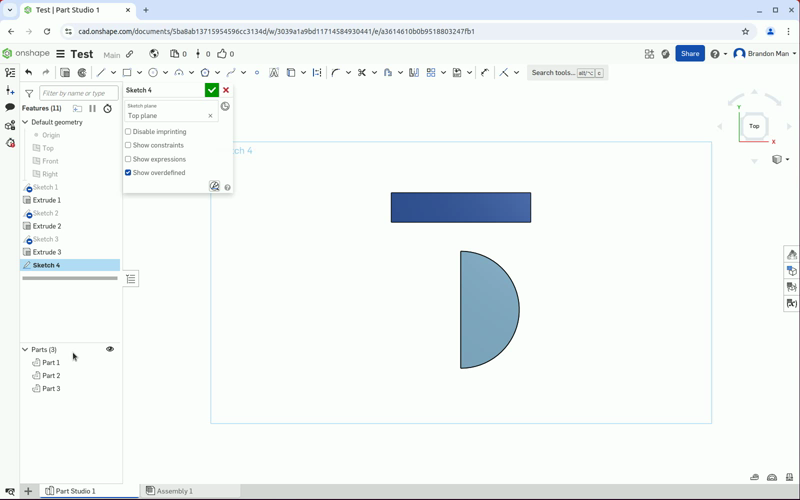
key(y)
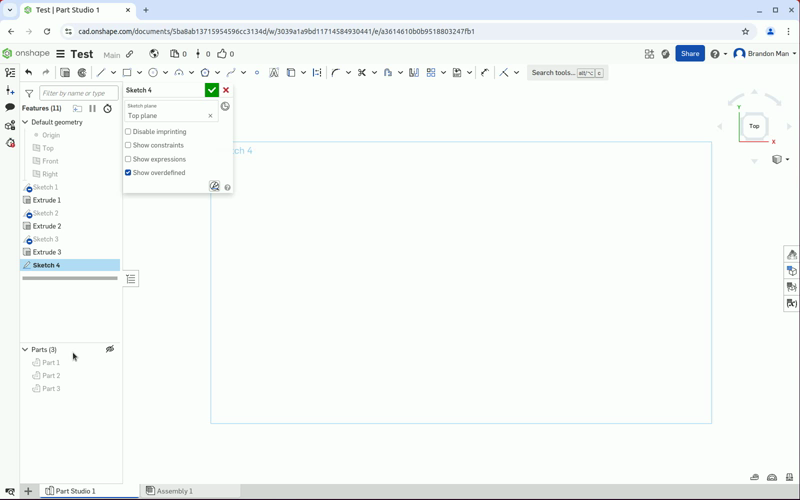
key(l)
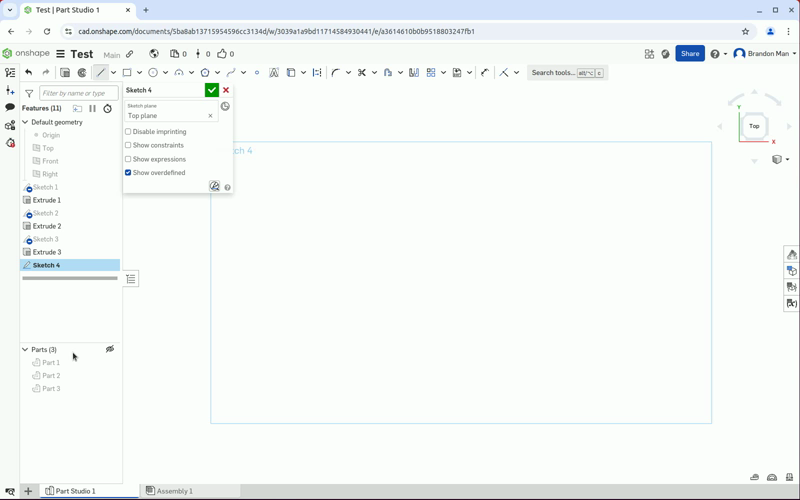
key_down(shift)
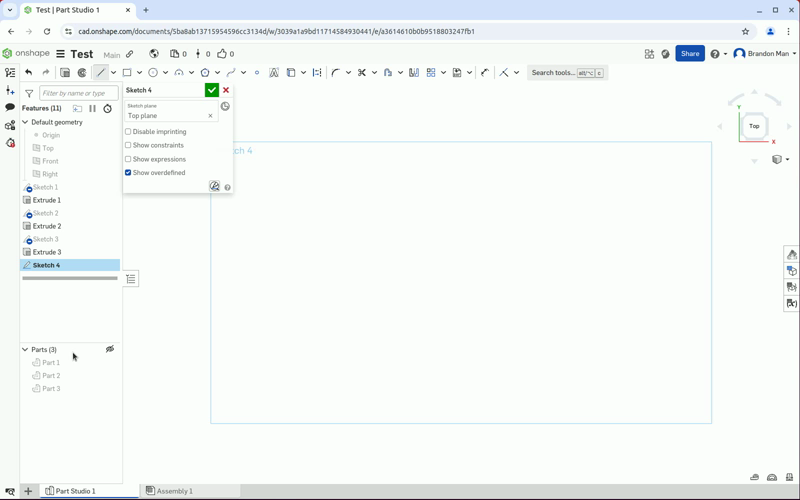
mouse_move(460, 368)
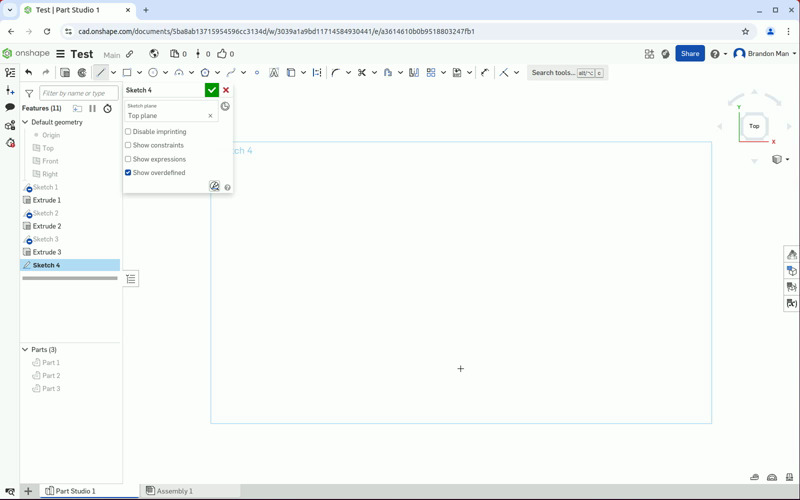
click(460, 368)
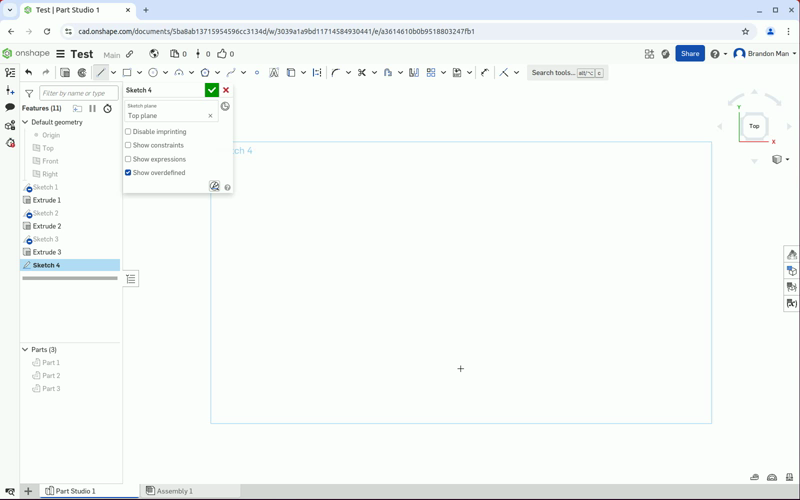
key_up(shift)
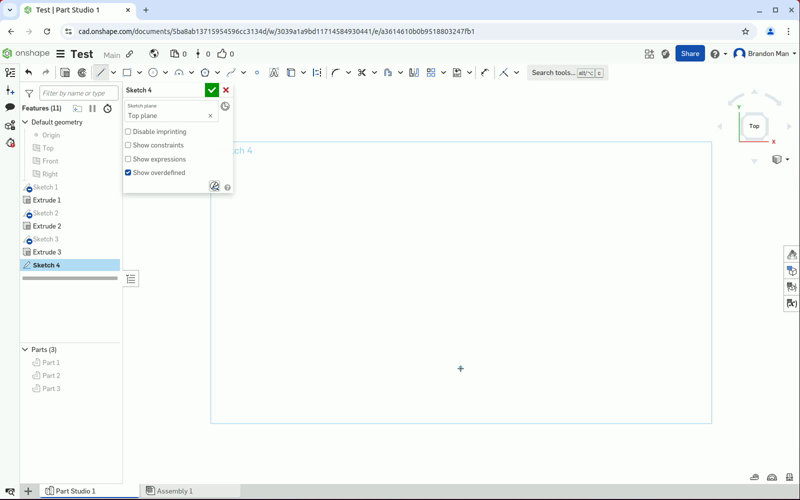
key_down(shift)
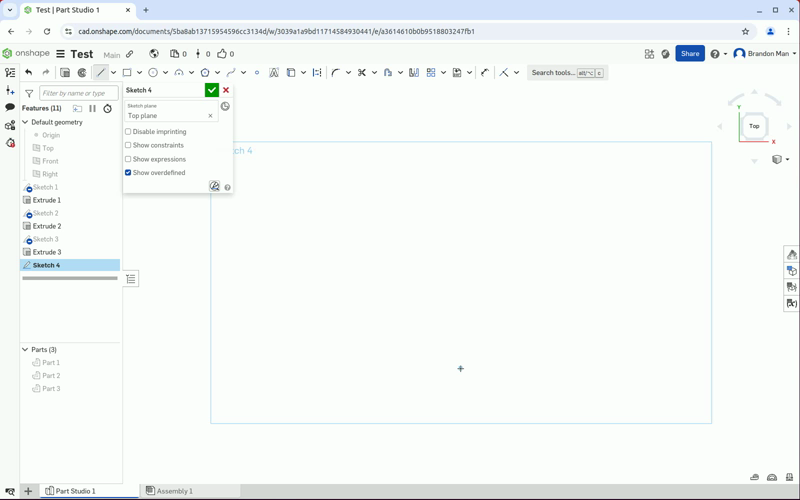
mouse_move(529, 368)
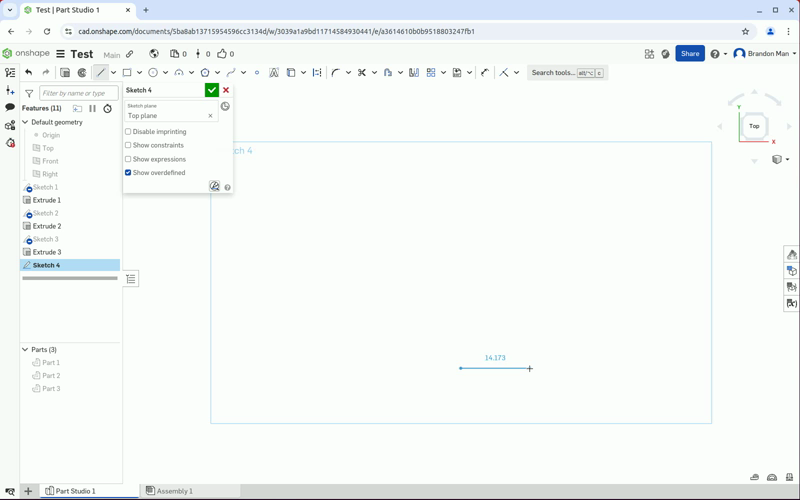
click(529, 368)
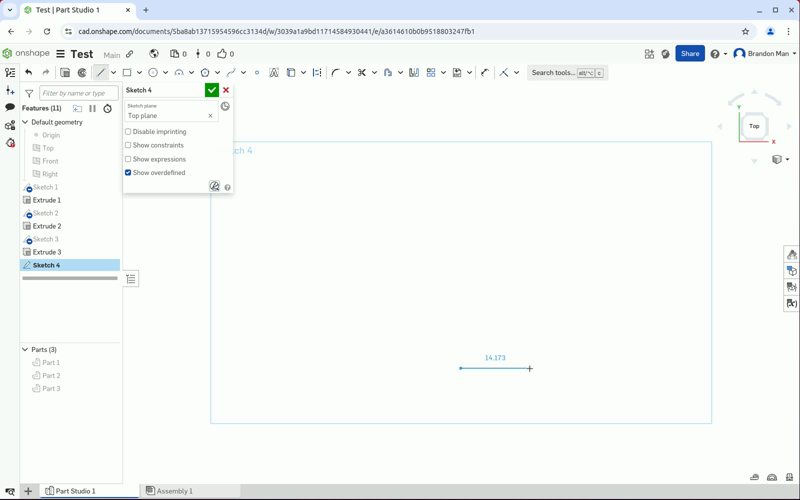
key_up(shift)
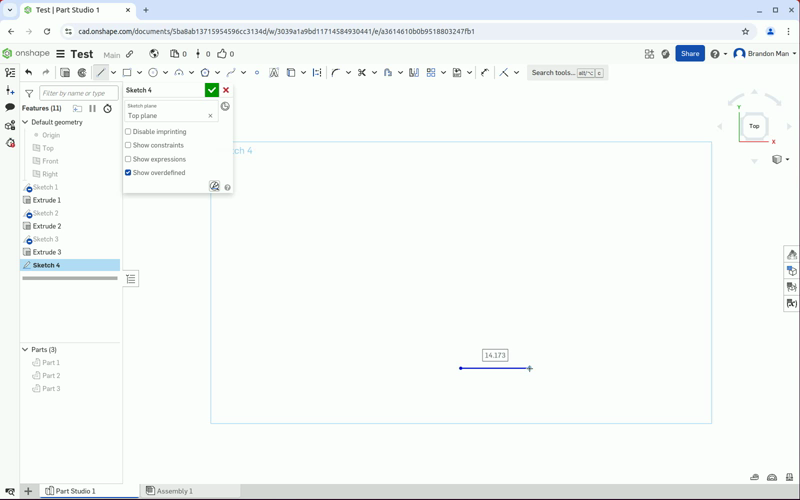
key_down(shift)
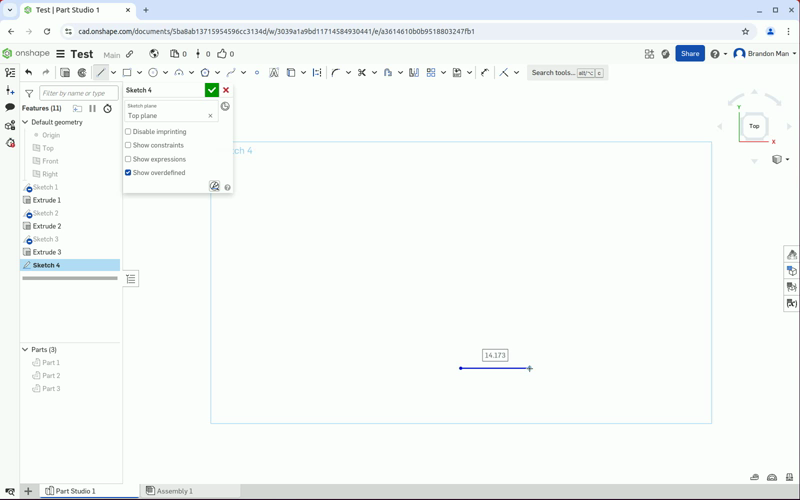
mouse_move(529, 251)
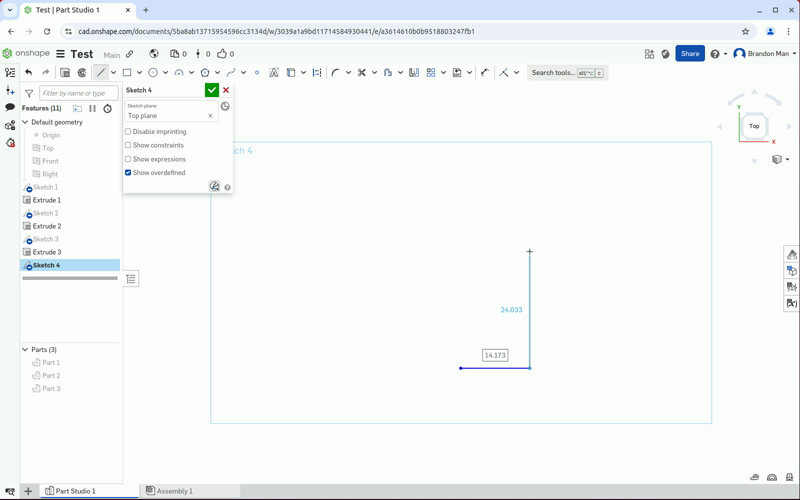
click(529, 251)
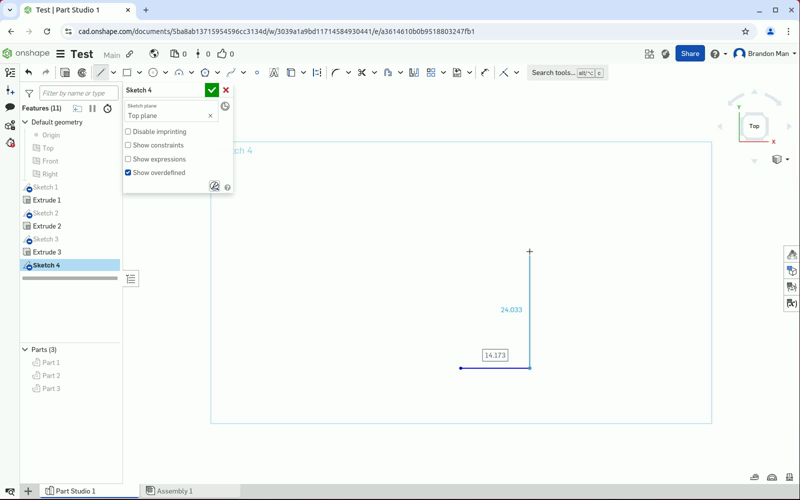
key_up(shift)
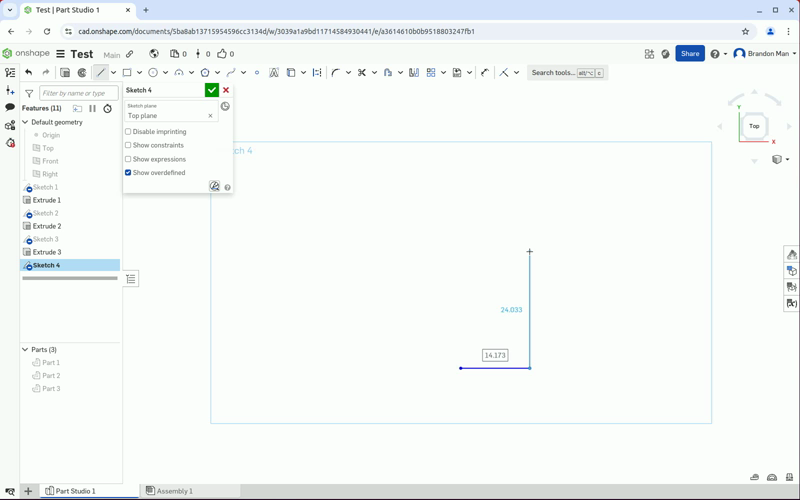
key_down(shift)
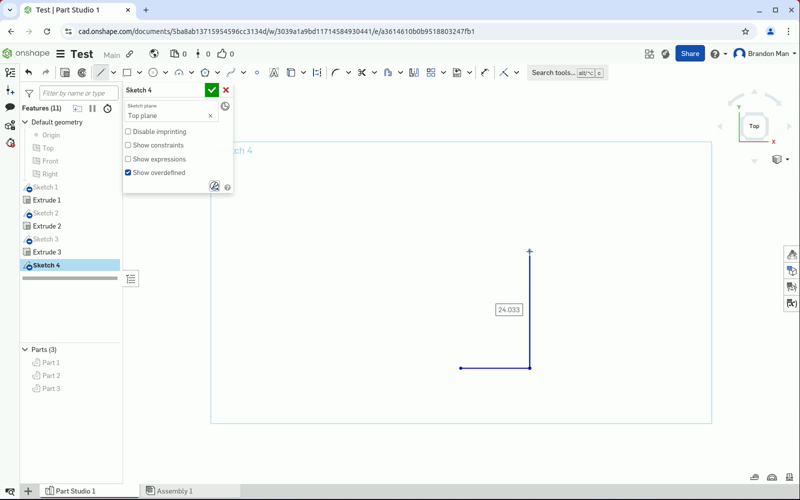
mouse_move(460, 251)
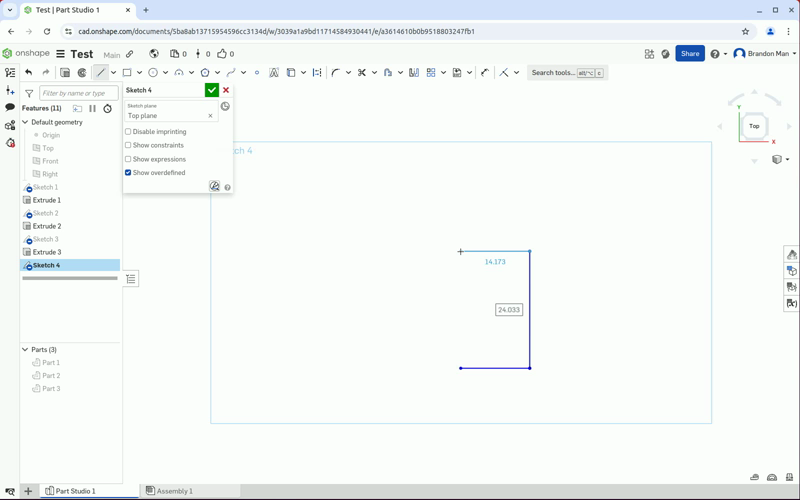
click(460, 251)
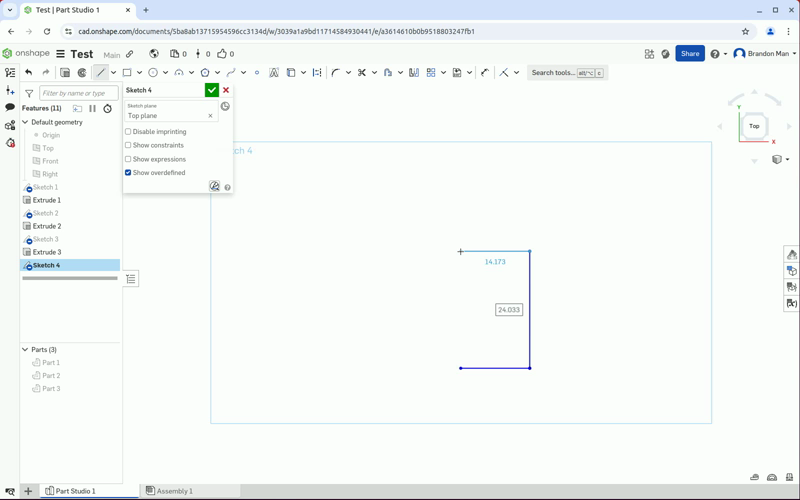
key_up(shift)
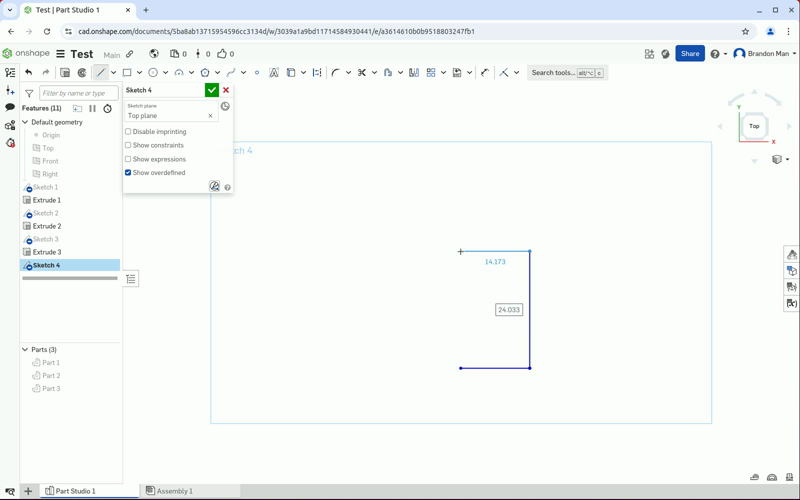
key(esc)
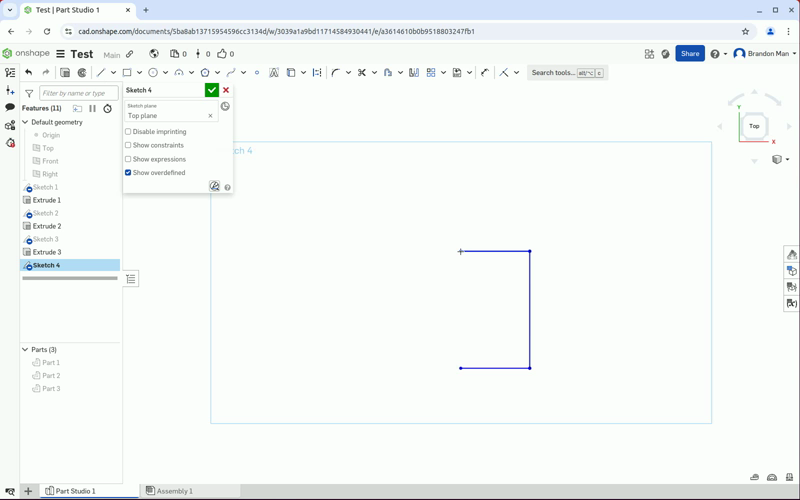
key(a)
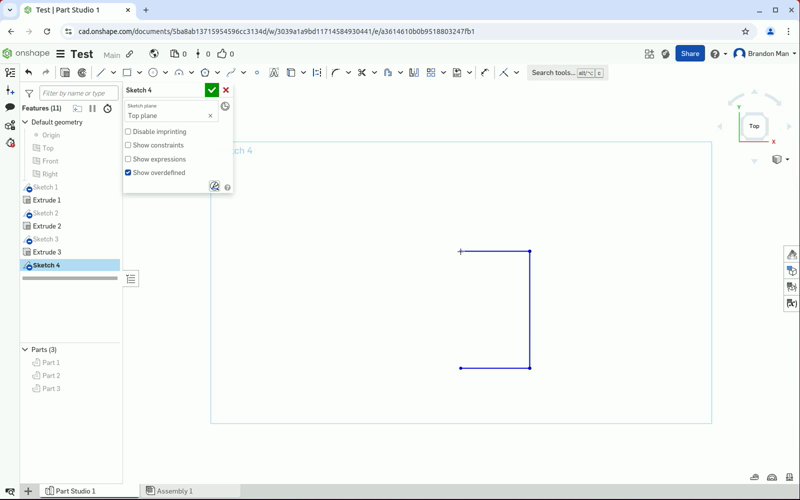
mouse_move(460, 251)
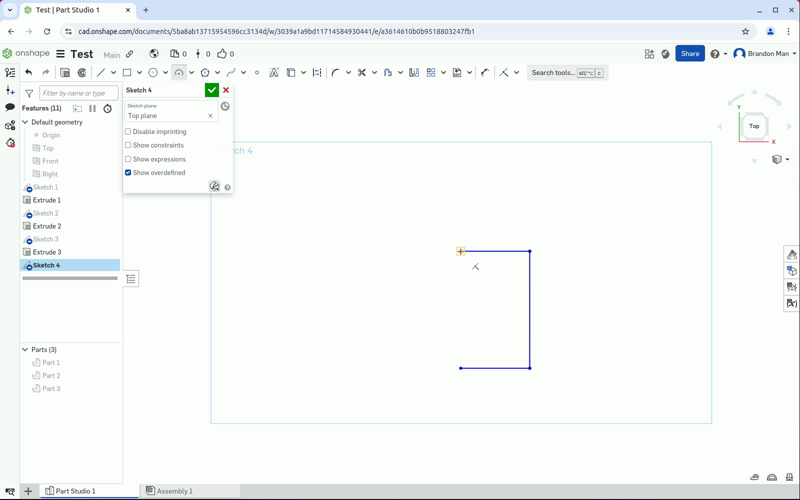
click(460, 251)
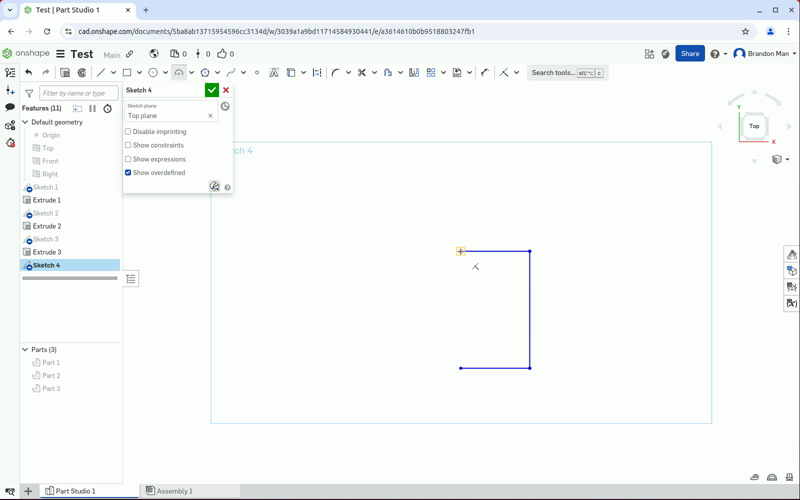
mouse_move(460, 368)
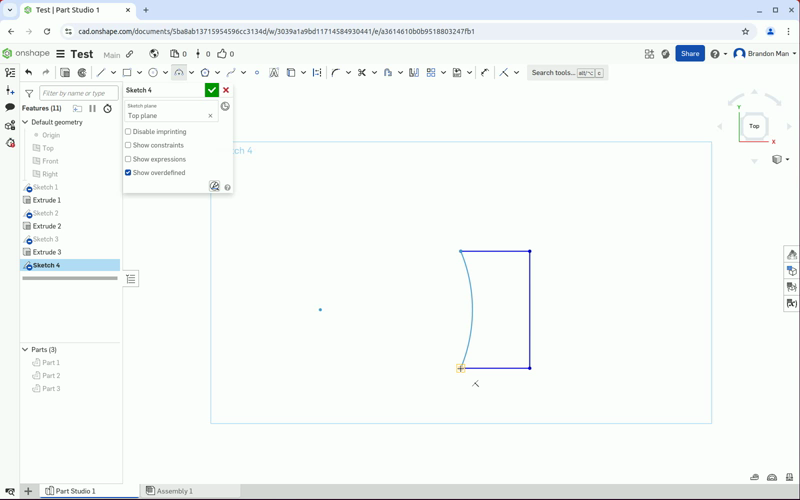
click(460, 368)
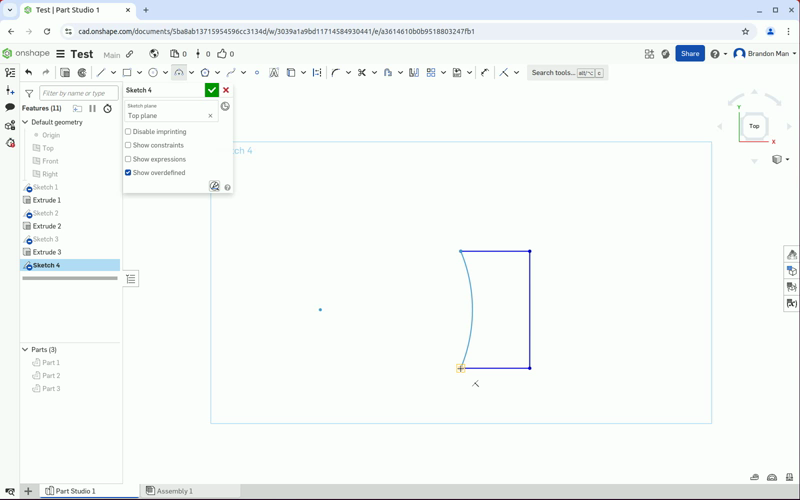
key_down(shift)
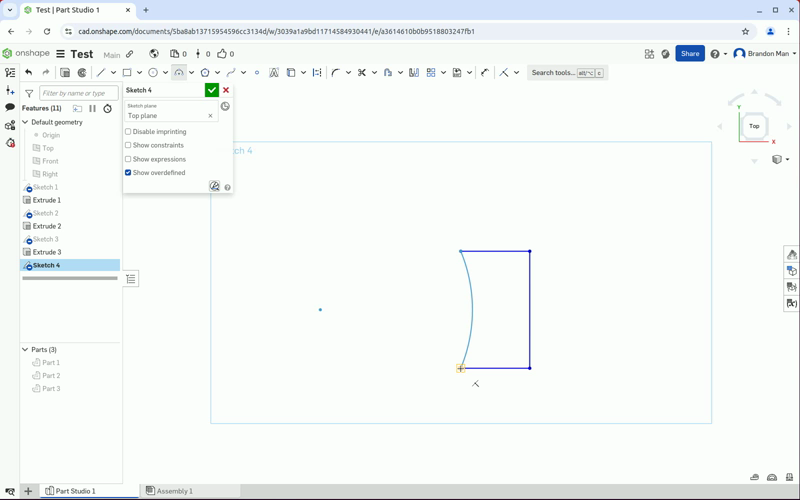
mouse_move(519, 309)
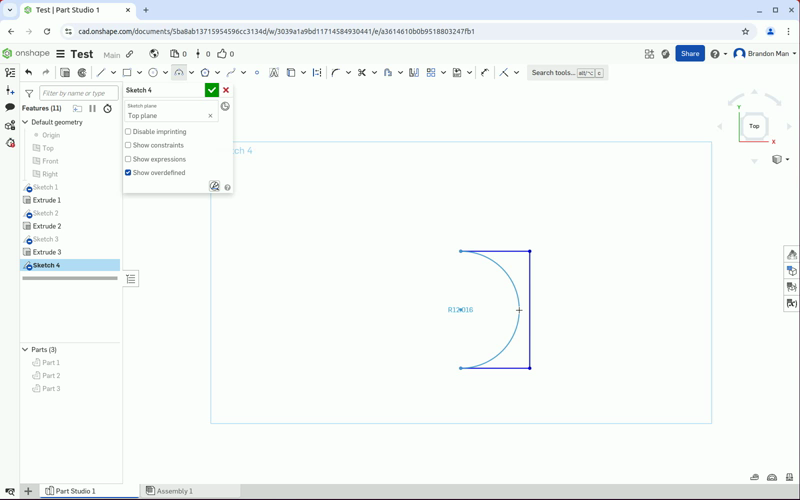
click(519, 309)
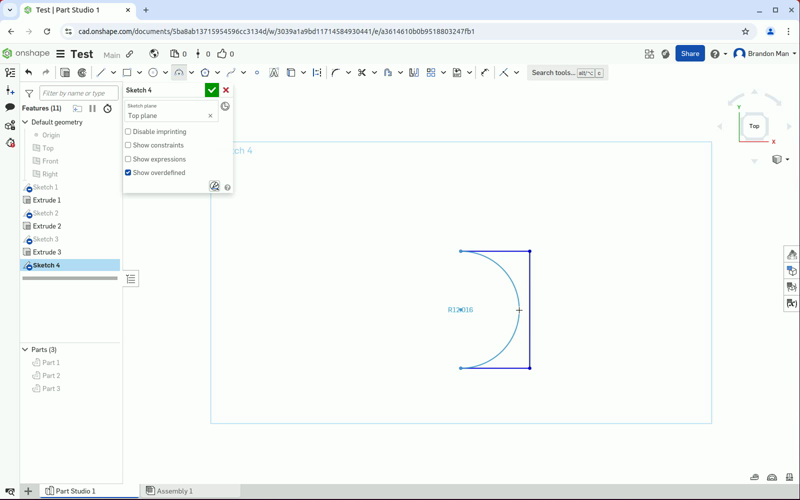
key_up(shift)
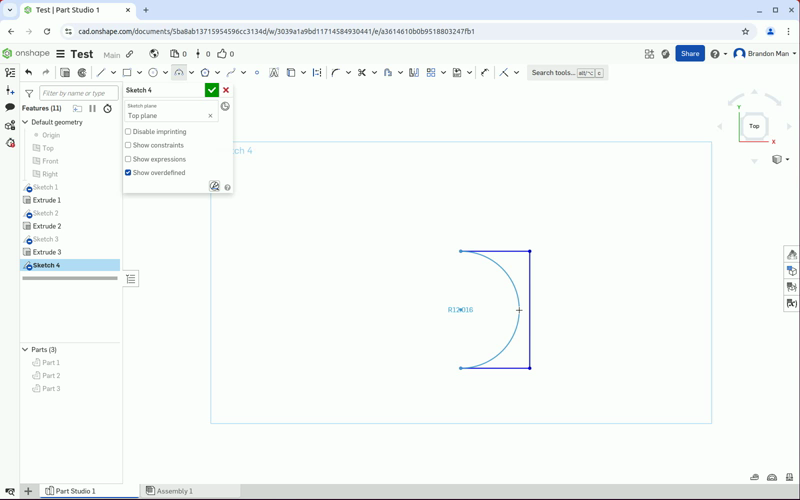
key(esc)
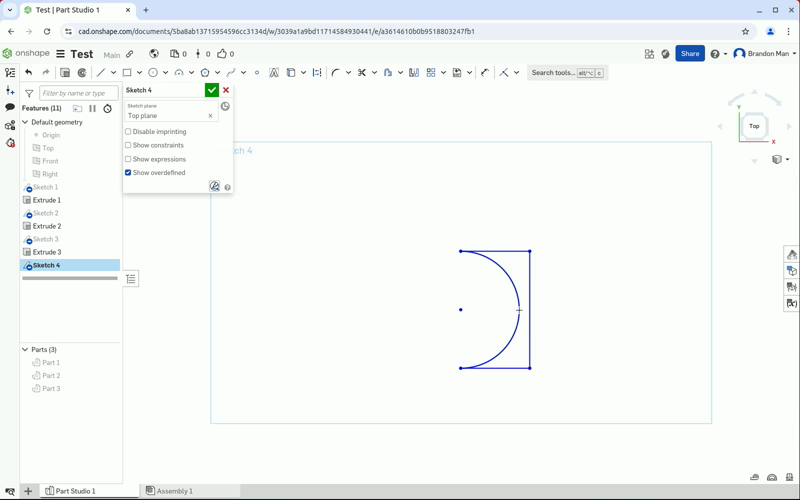
mouse_move(508, 345)
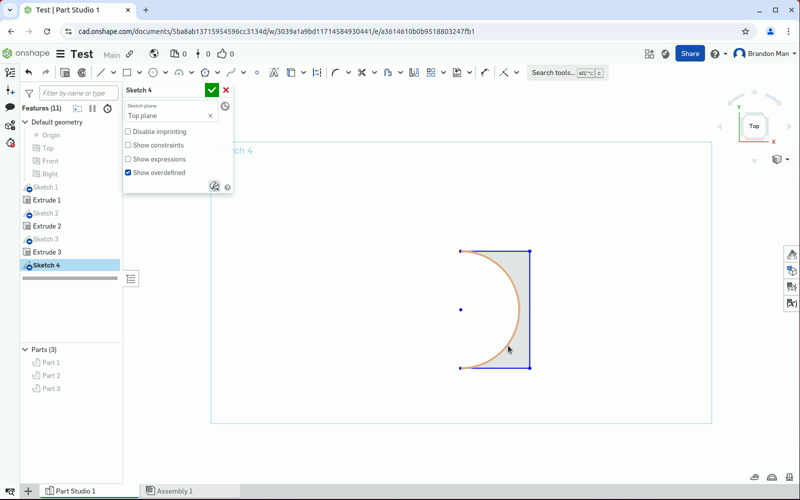
scroll(6)
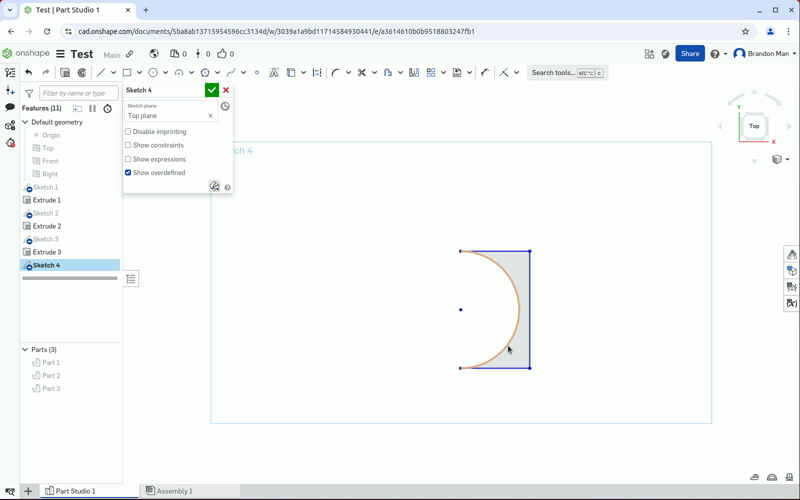
scroll(6)
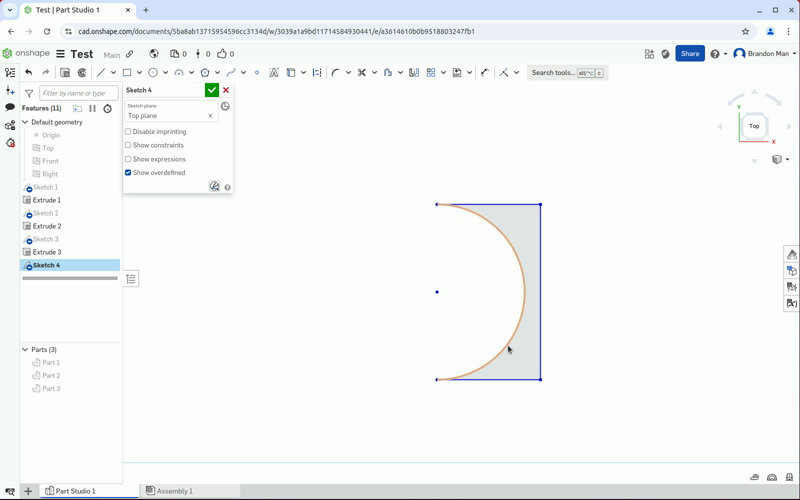
scroll(6)
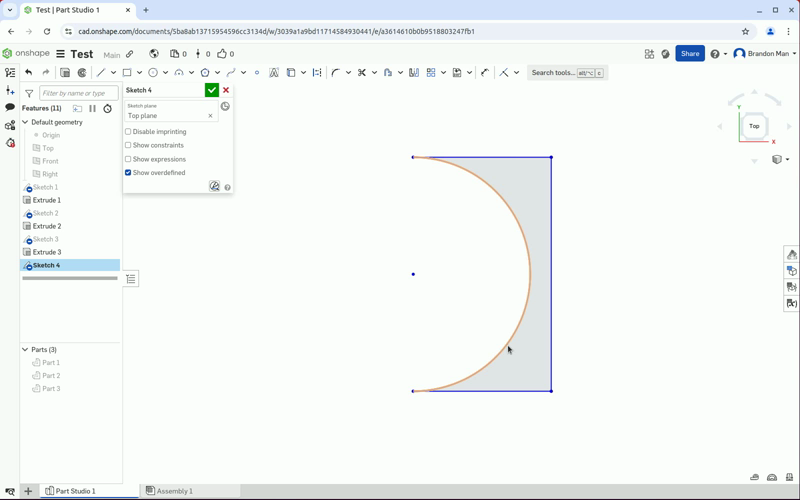
scroll(6)
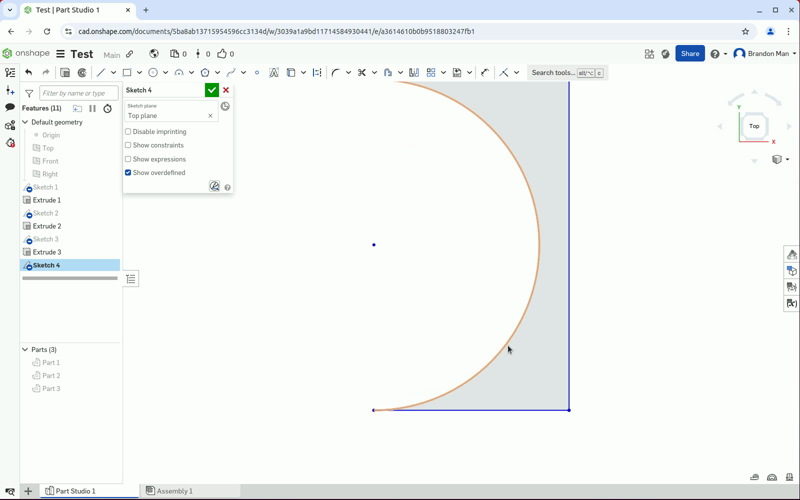
scroll(6)
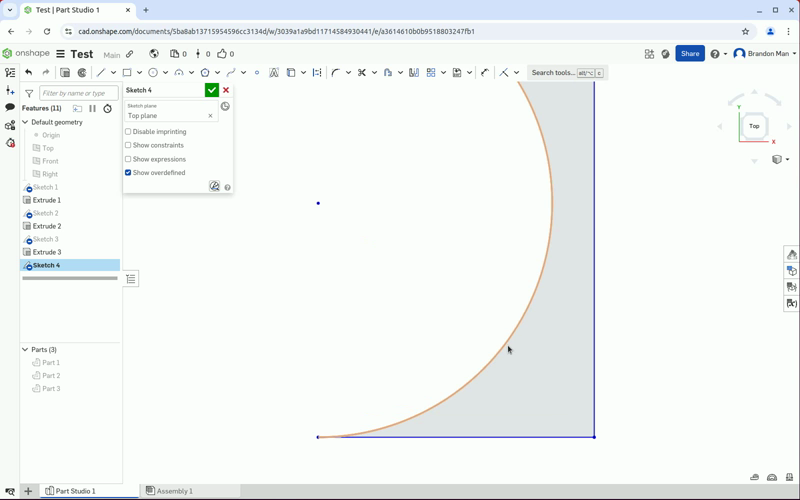
scroll(6)
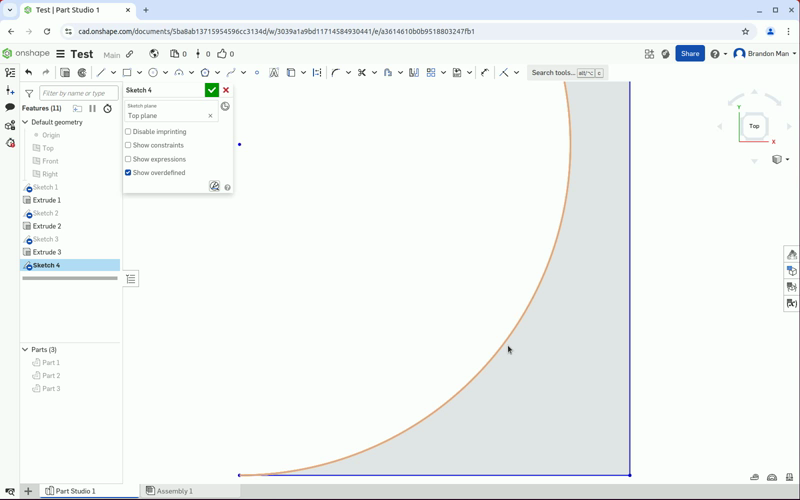
scroll(6)
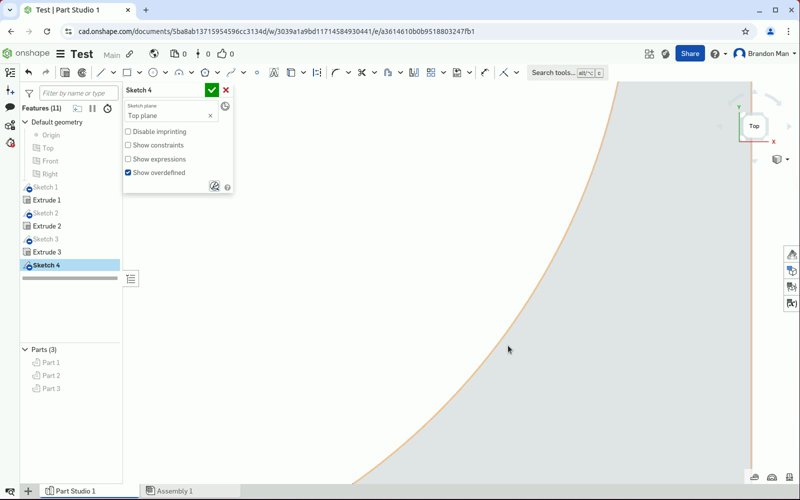
click(508, 345)
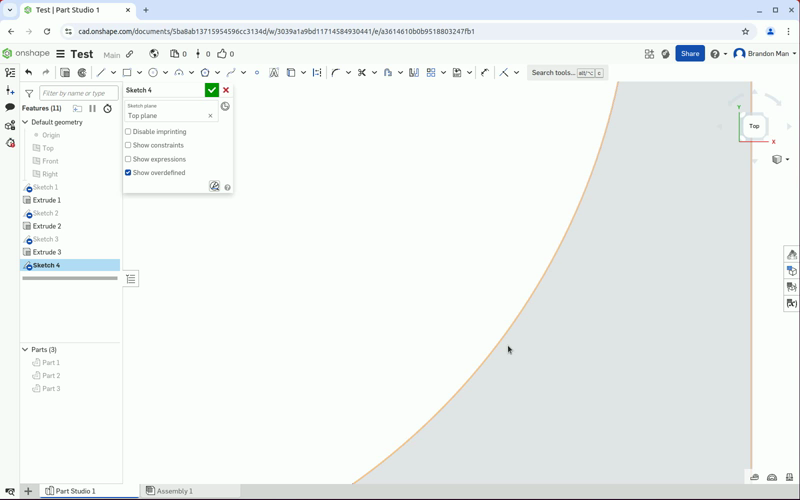
scroll(-6)
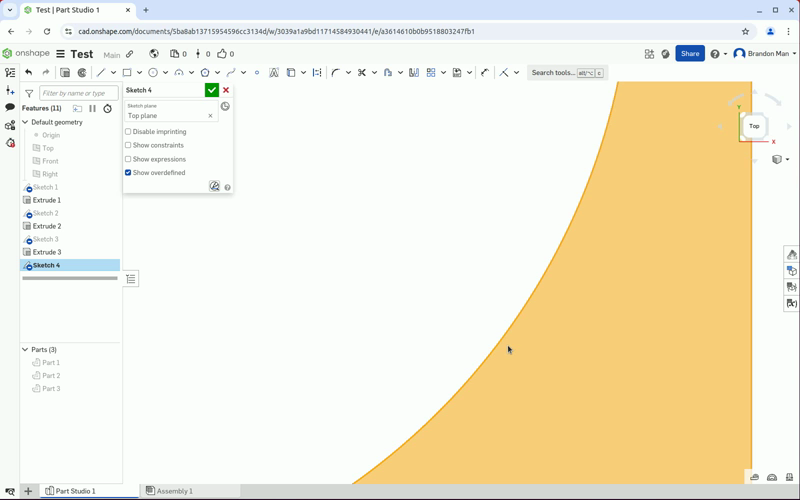
scroll(-6)
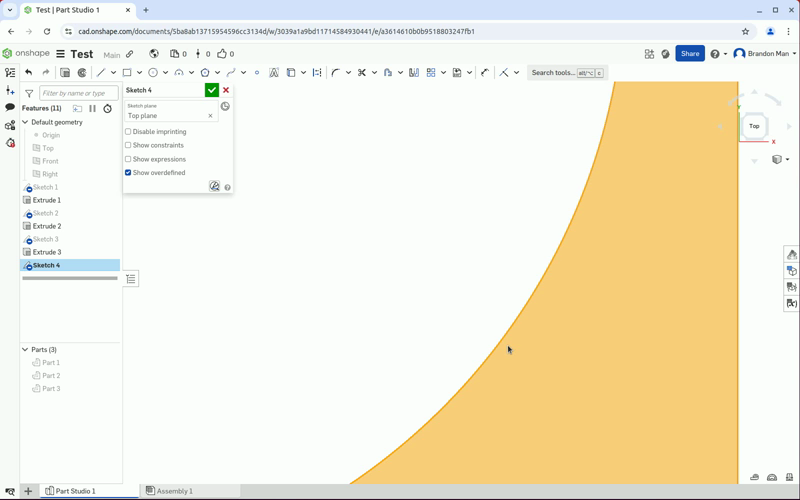
scroll(-6)
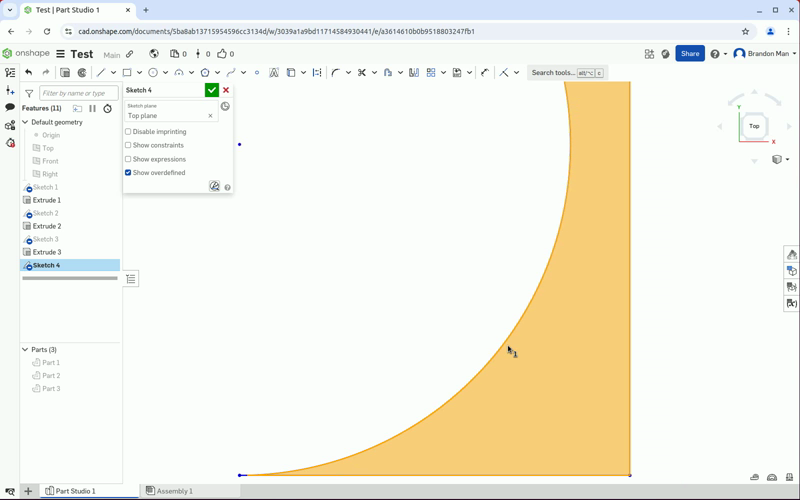
scroll(-6)
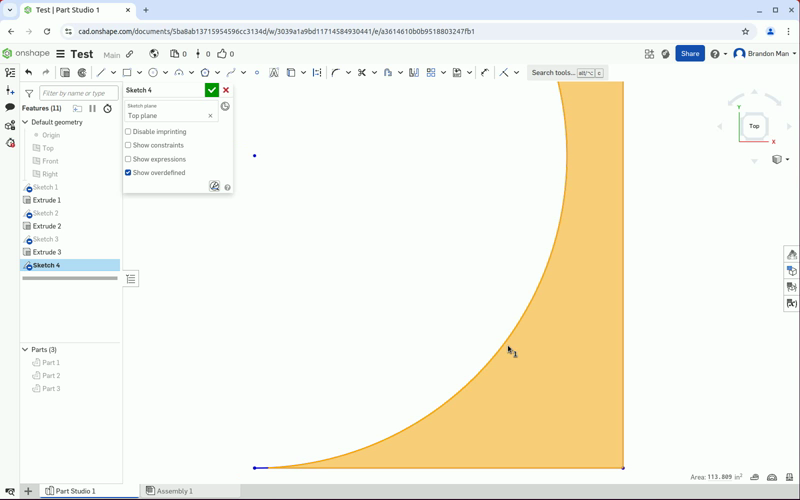
scroll(-6)
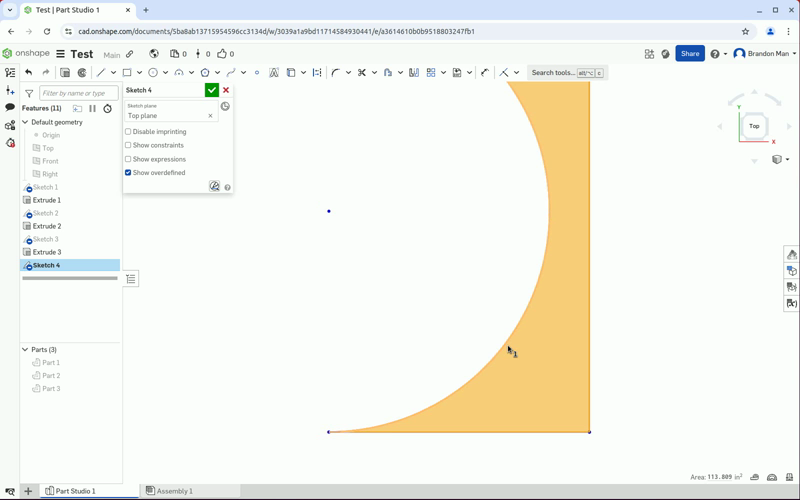
scroll(-6)
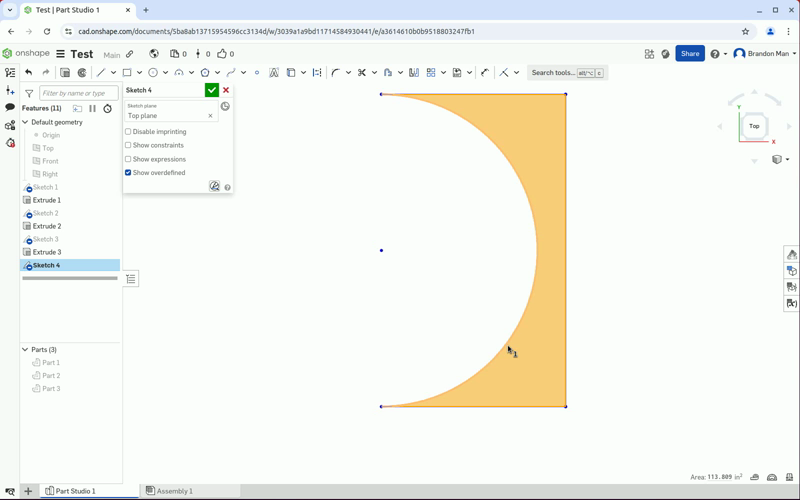
scroll(-6)
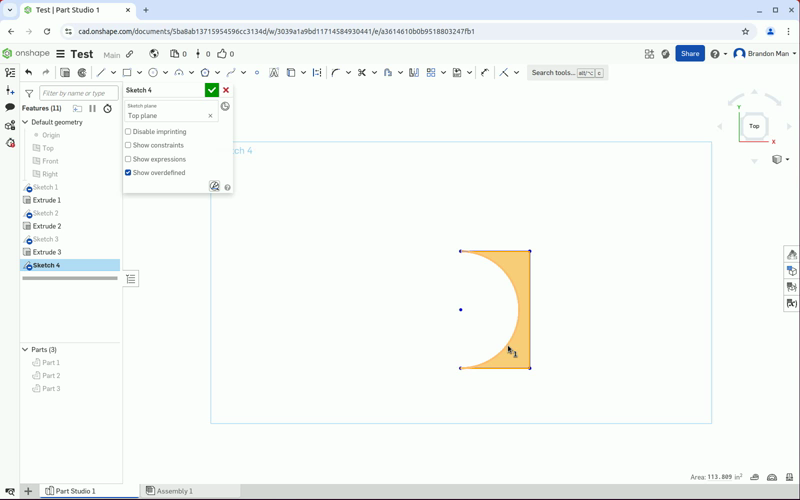
mouse_move(73, 352)
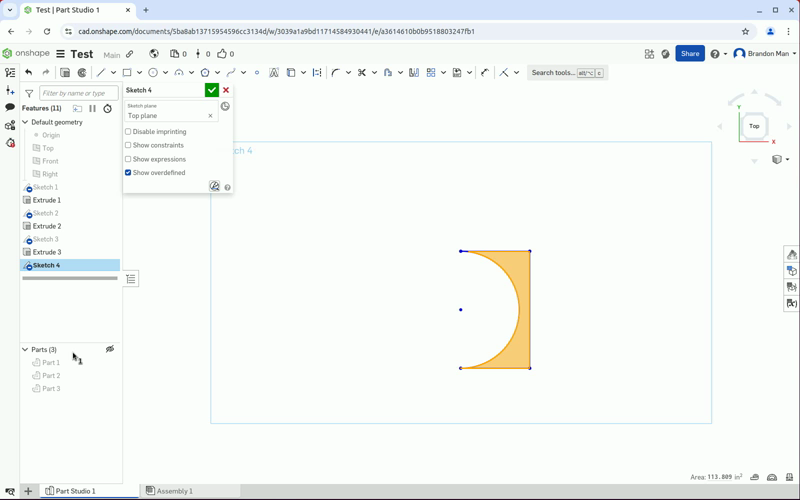
key(shift+y)
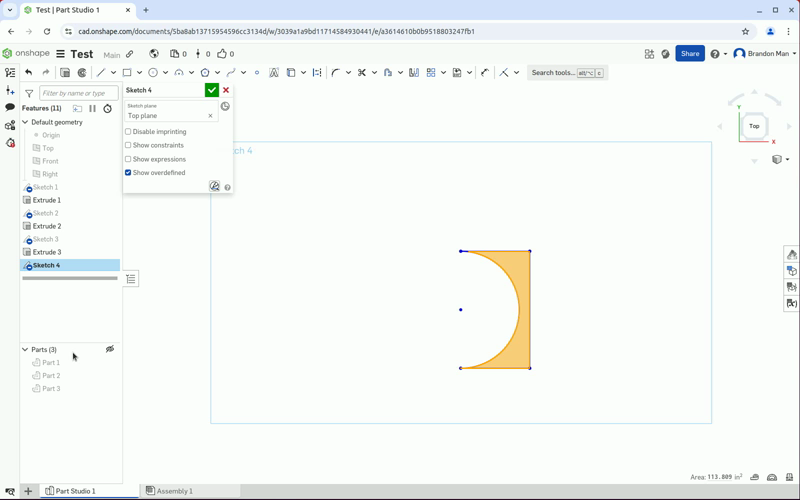
key(shift+e)
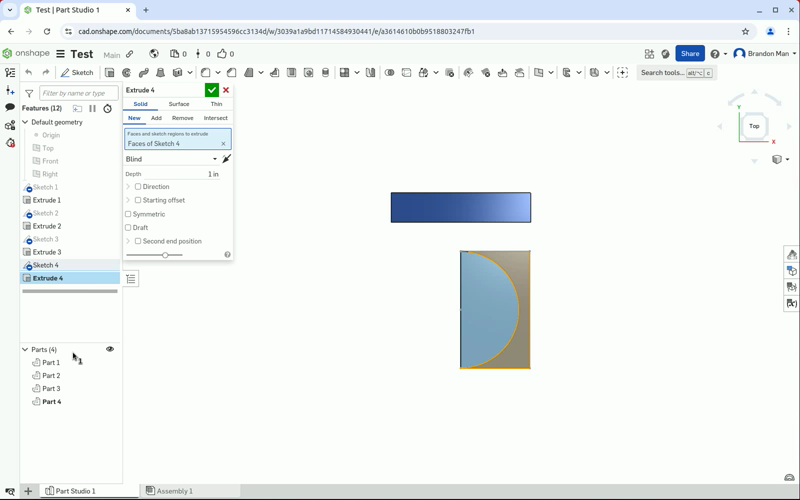
mouse_move(143, 106)
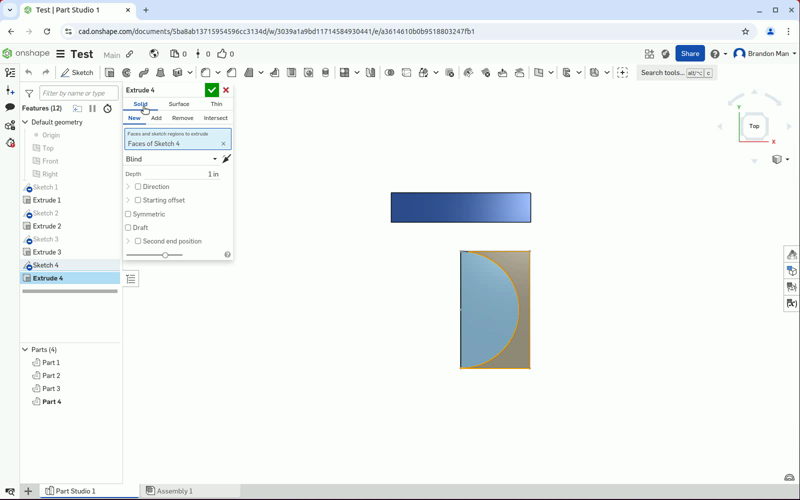
click(143, 106)
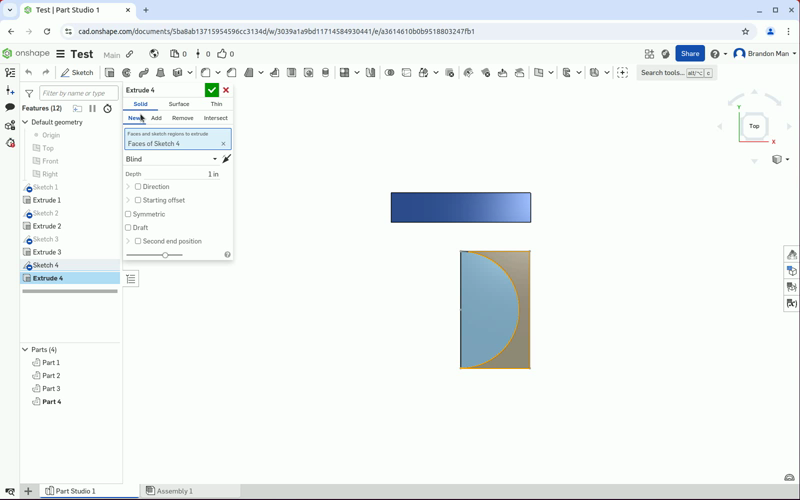
mouse_move(137, 120)
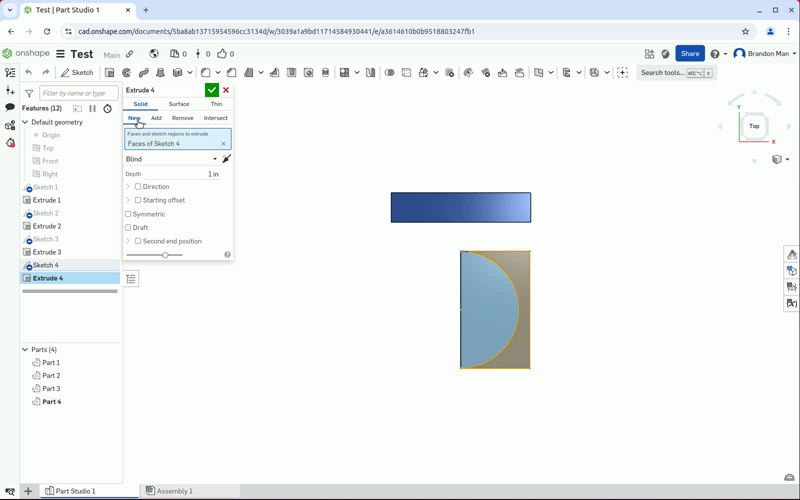
click(137, 120)
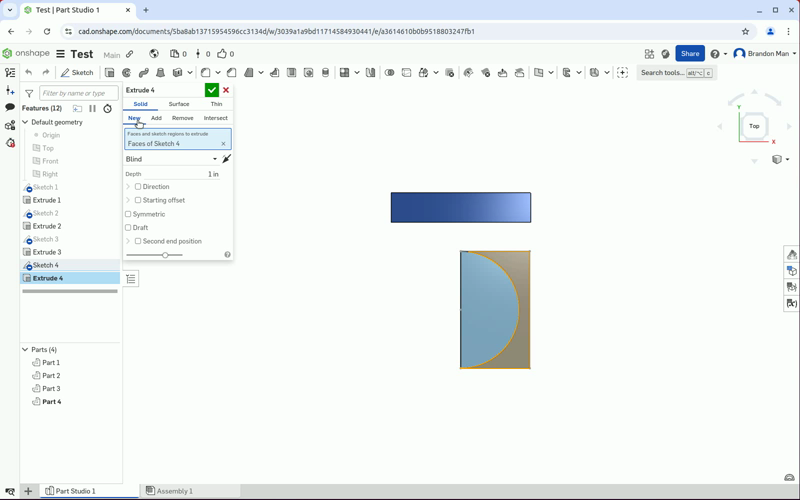
key(tab, 4)
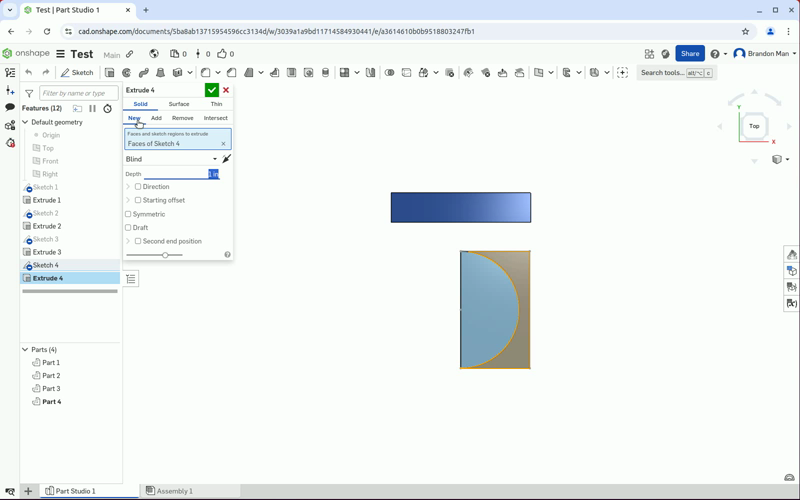
text(8.184)
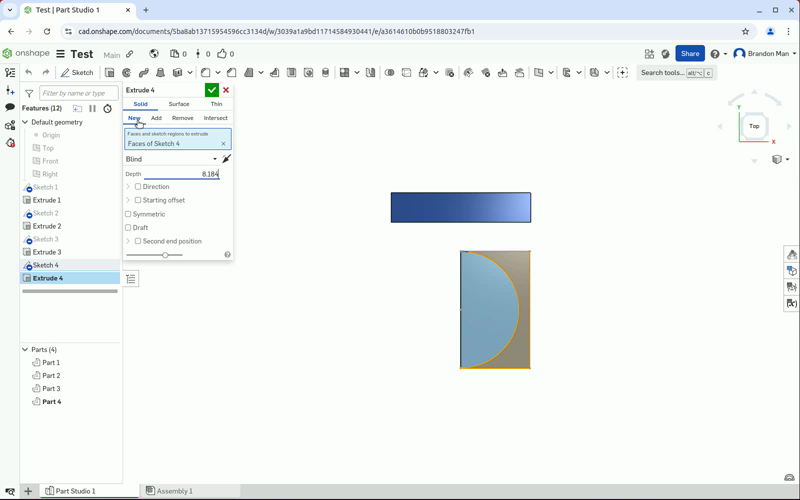
key(enter)
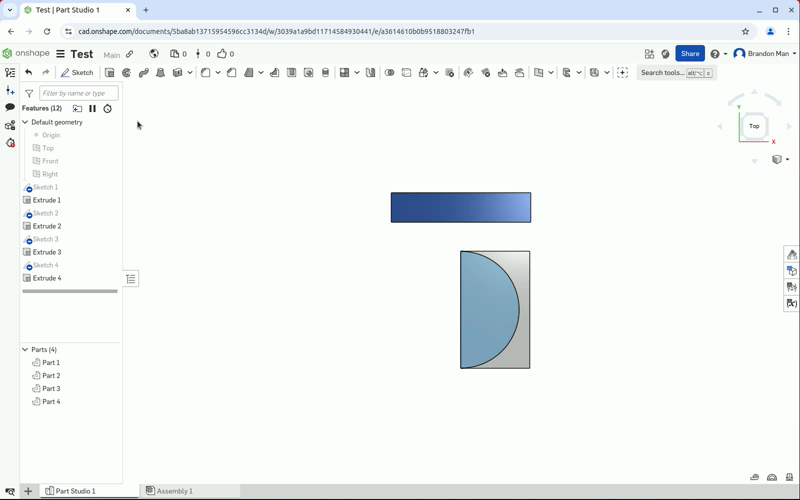
key(shift+h)
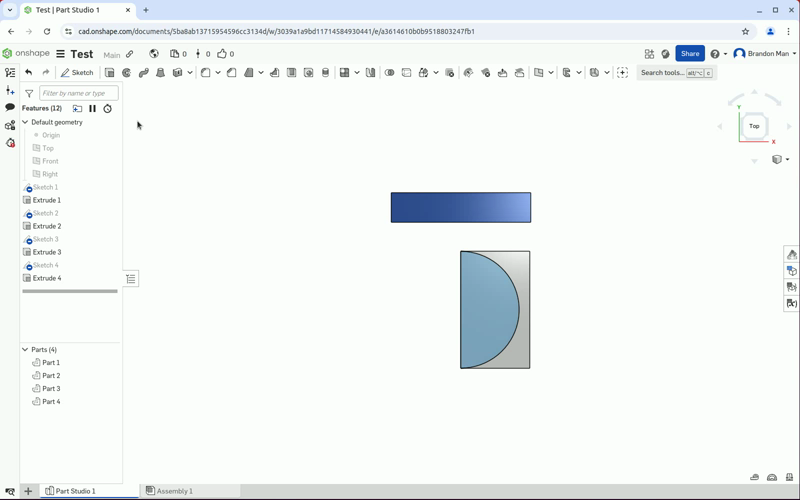
key(shift+h)
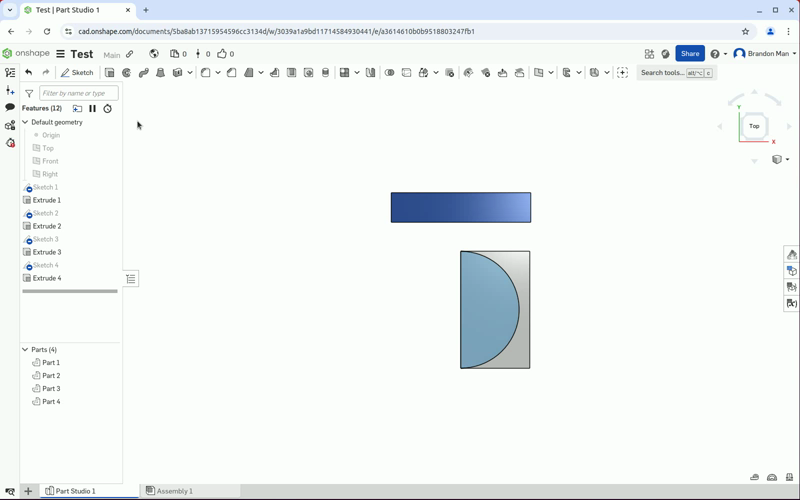
mouse_move(73, 189)
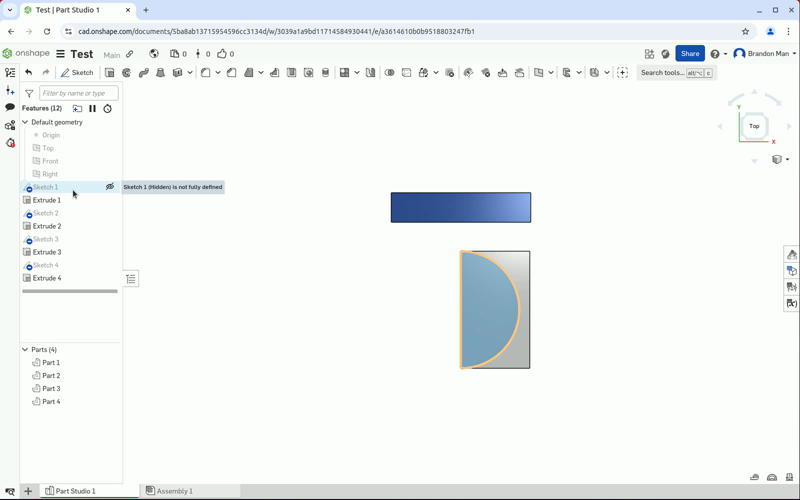
click(73, 189)
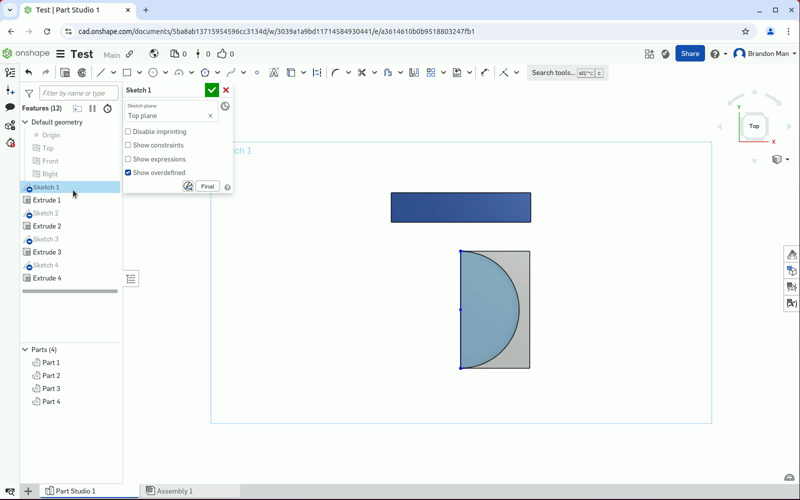
mouse_move(229, 92)
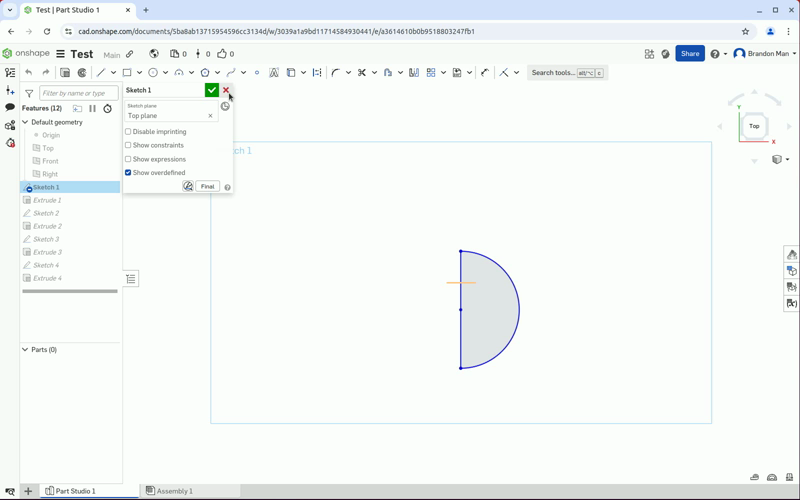
click(229, 92)
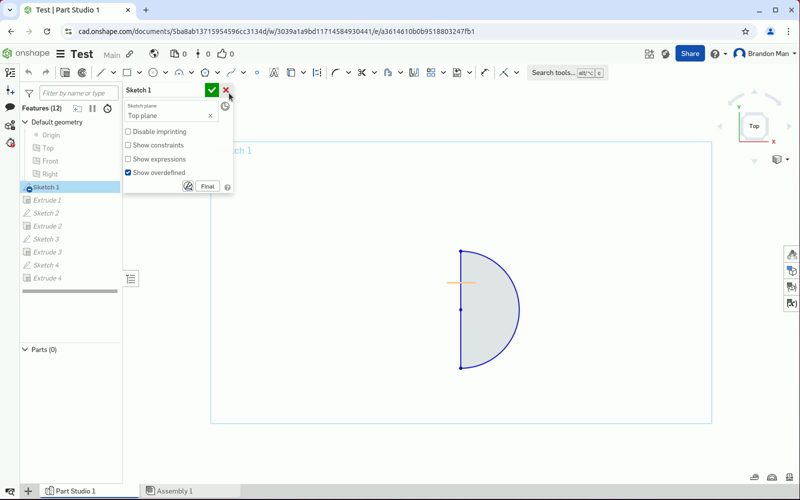
key(shift+s)
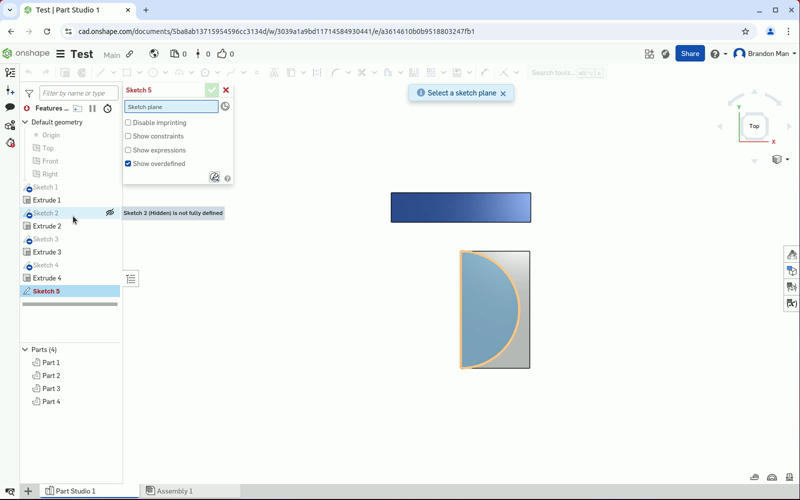
scroll(3)
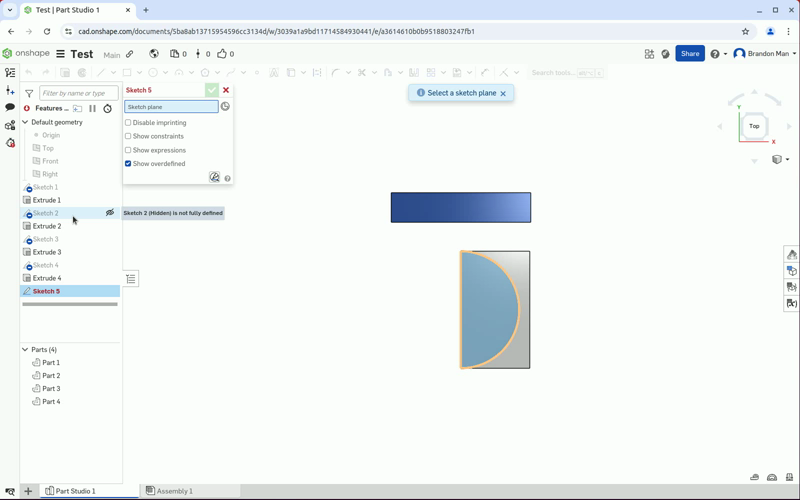
mouse_move(73, 150)
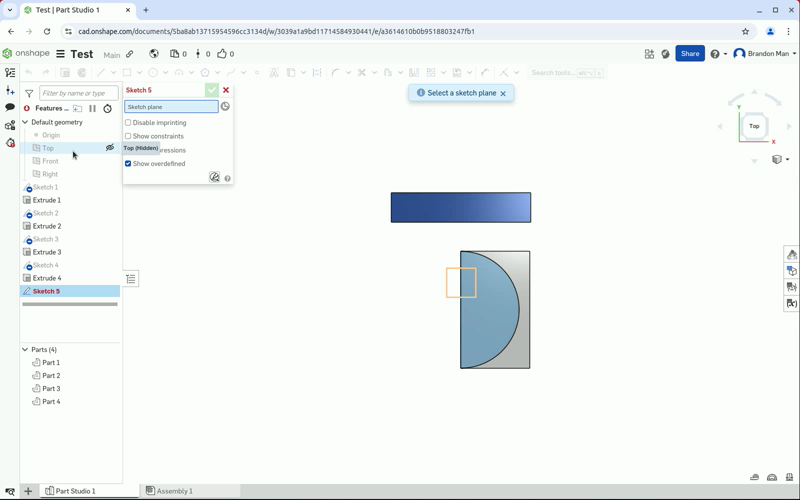
click(73, 150)
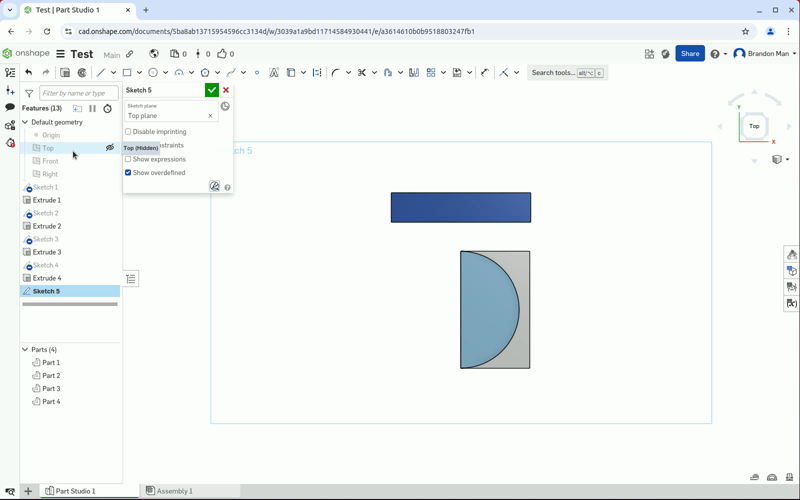
mouse_move(73, 352)
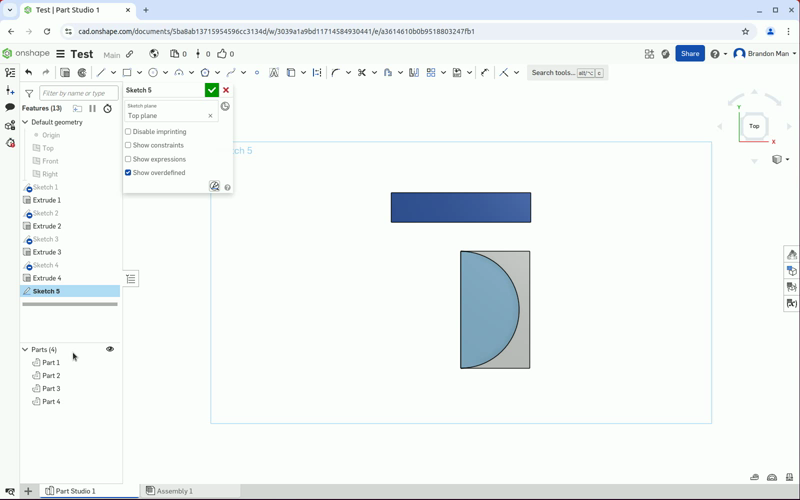
key(y)
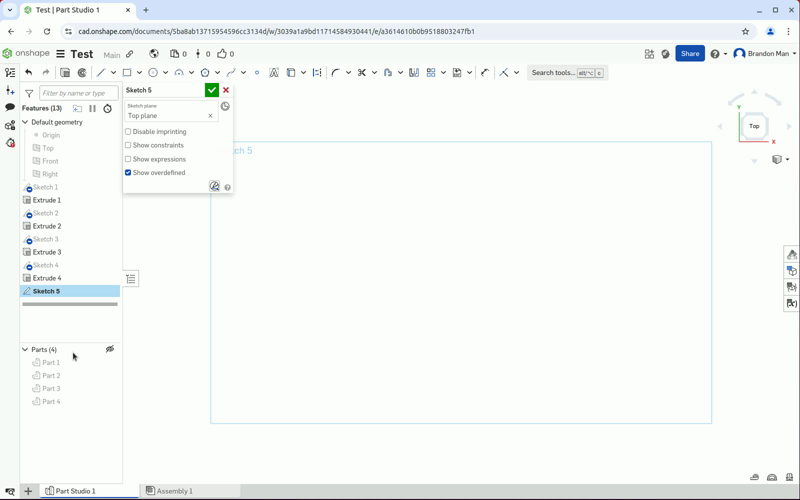
key(l)
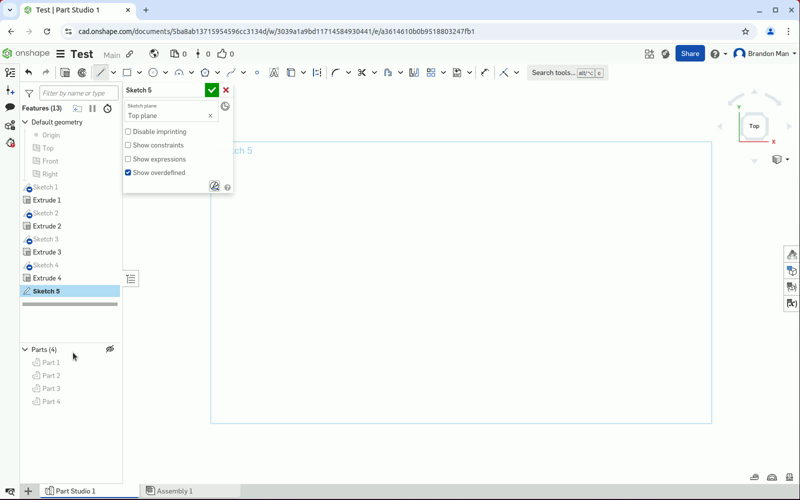
key_down(shift)
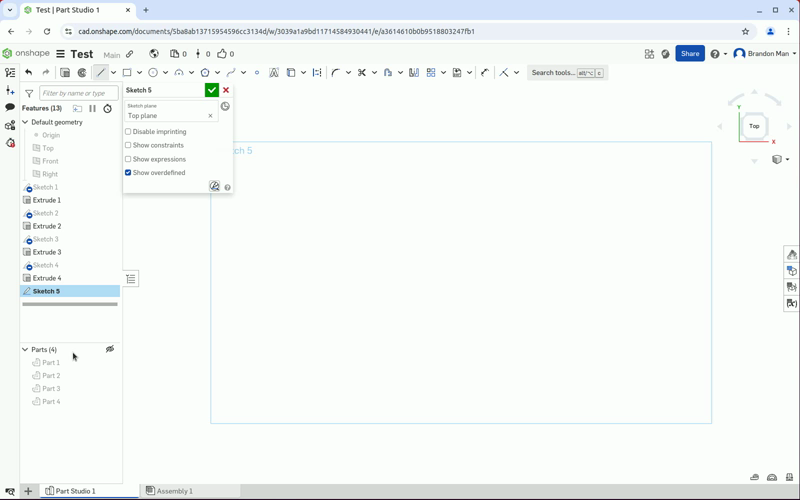
mouse_move(391, 395)
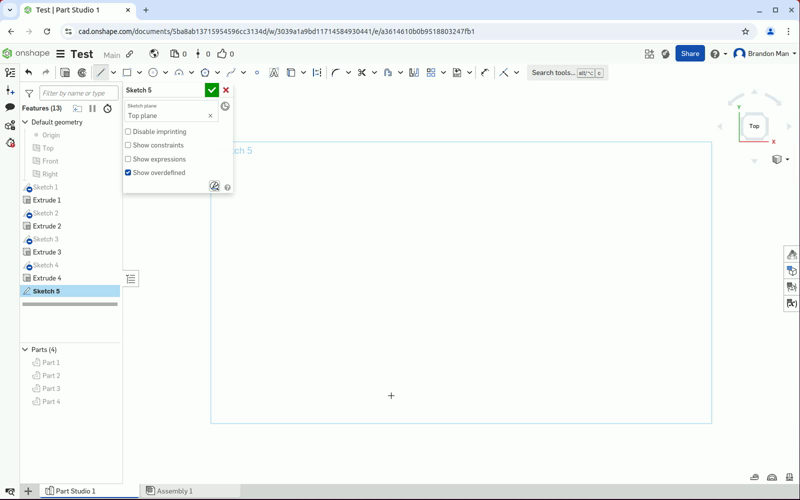
click(391, 395)
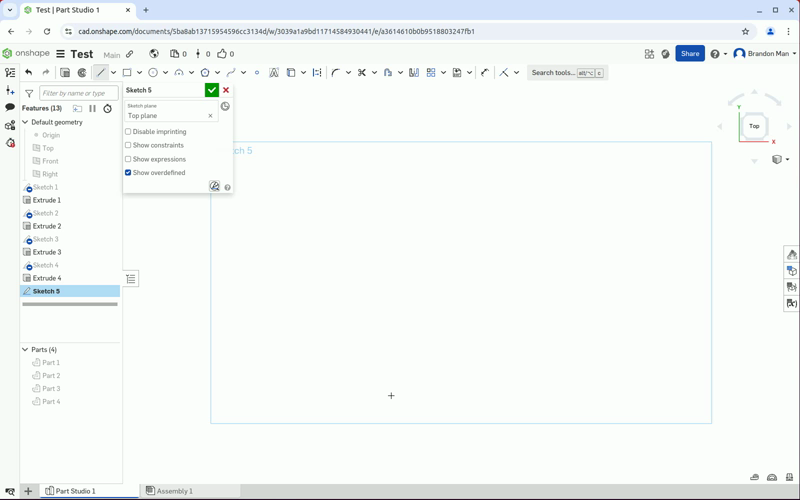
key_up(shift)
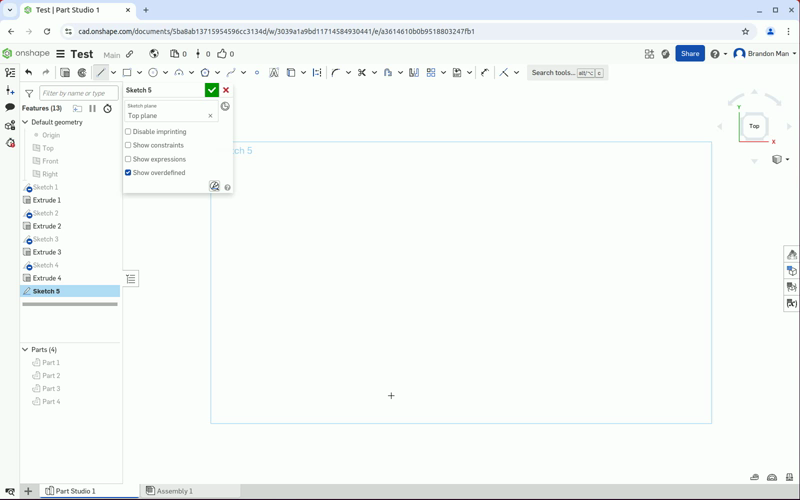
key_down(shift)
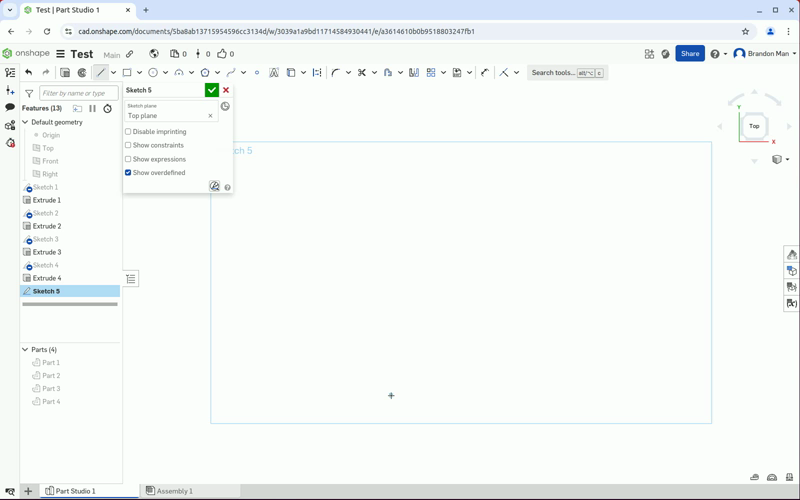
mouse_move(529, 395)
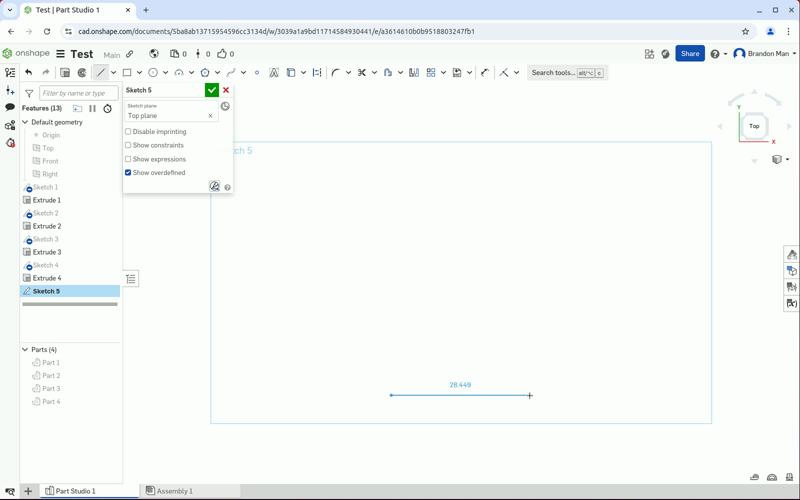
click(529, 395)
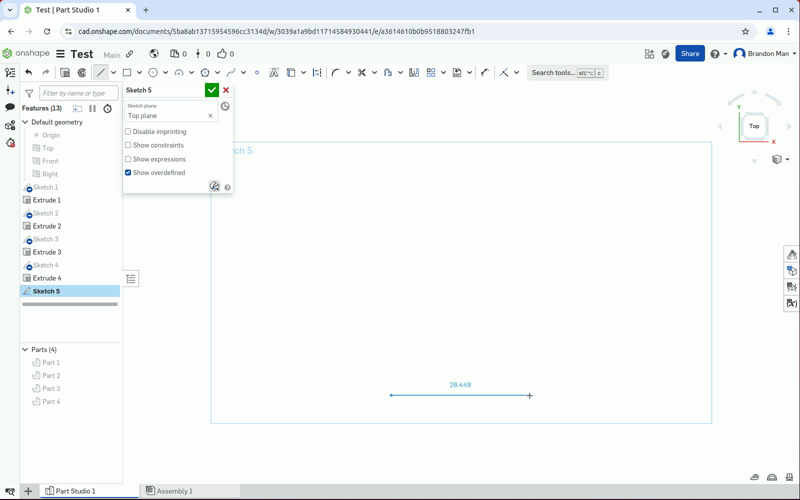
key_up(shift)
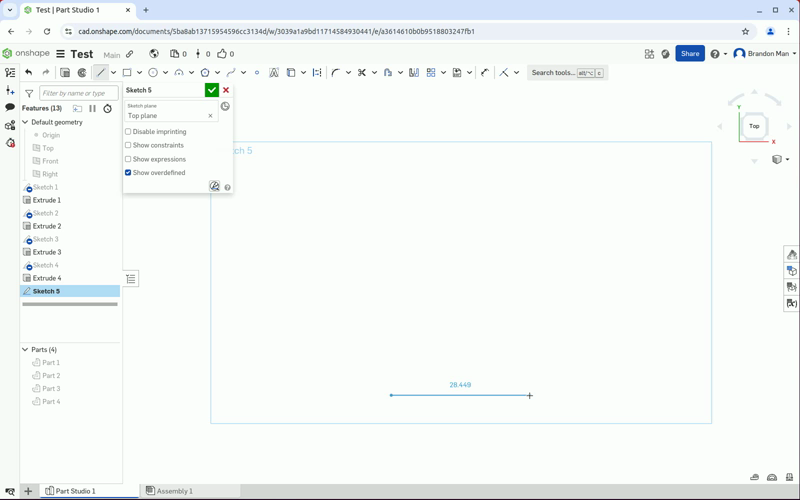
key_down(shift)
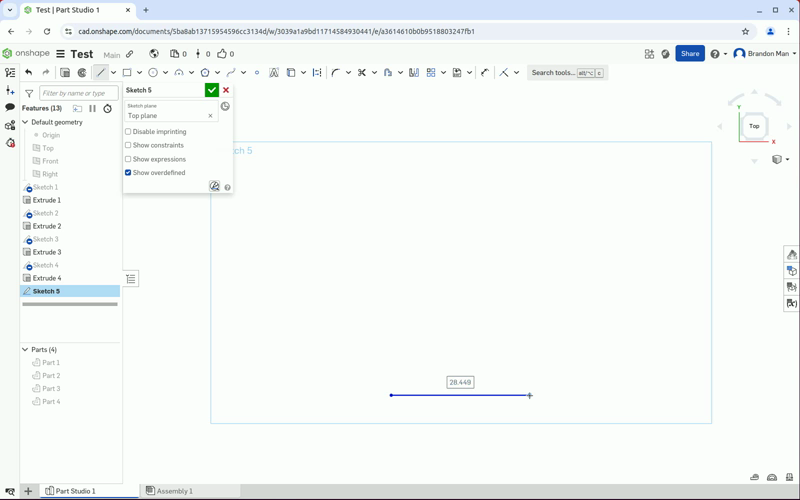
mouse_move(559, 395)
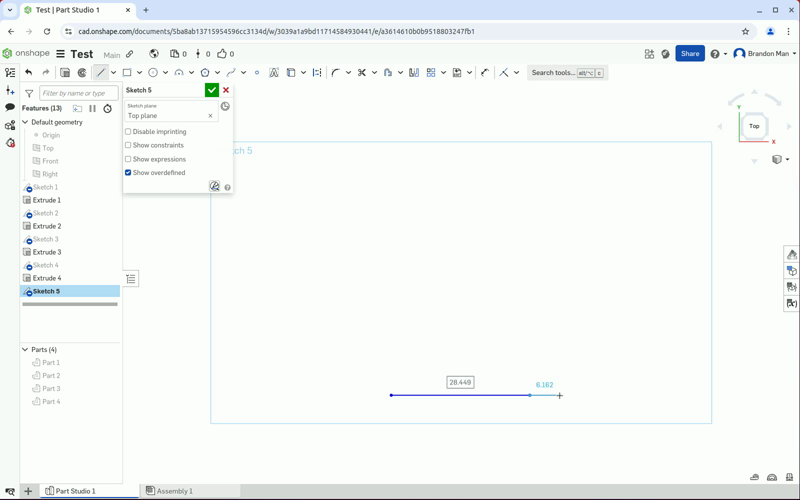
mouse_move(529, 368)
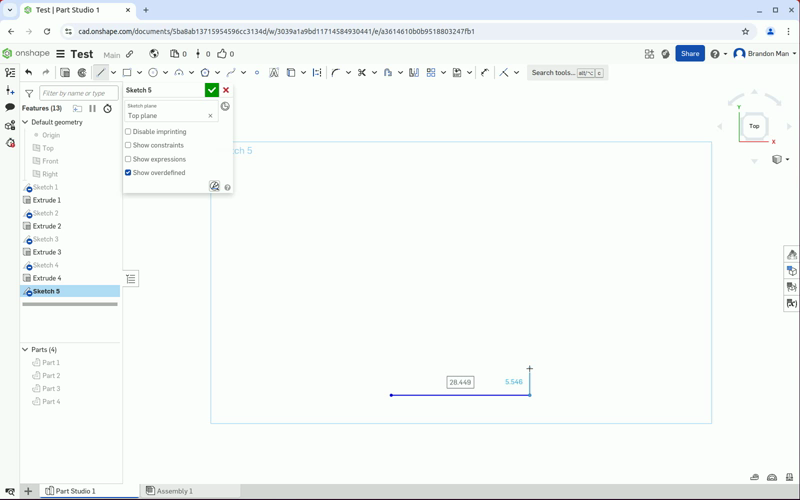
click(529, 368)
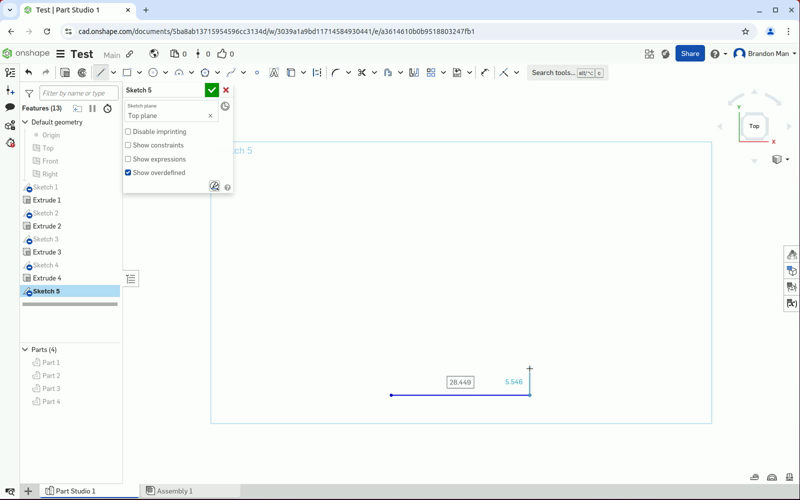
key_up(shift)
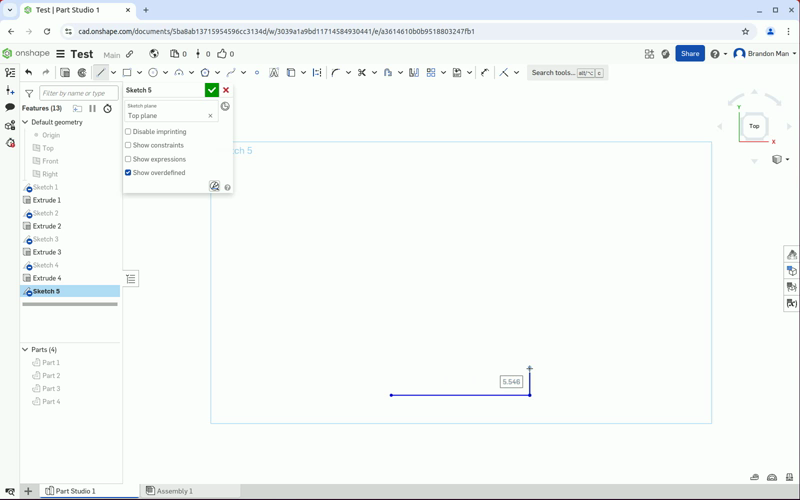
key_down(shift)
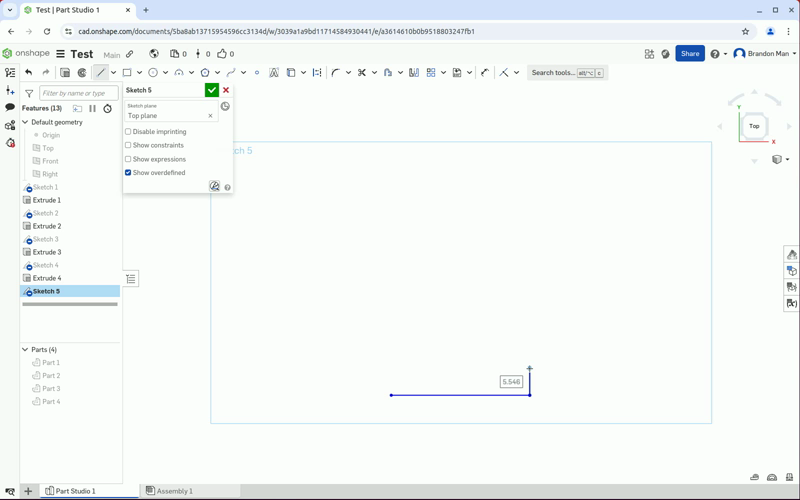
mouse_move(460, 368)
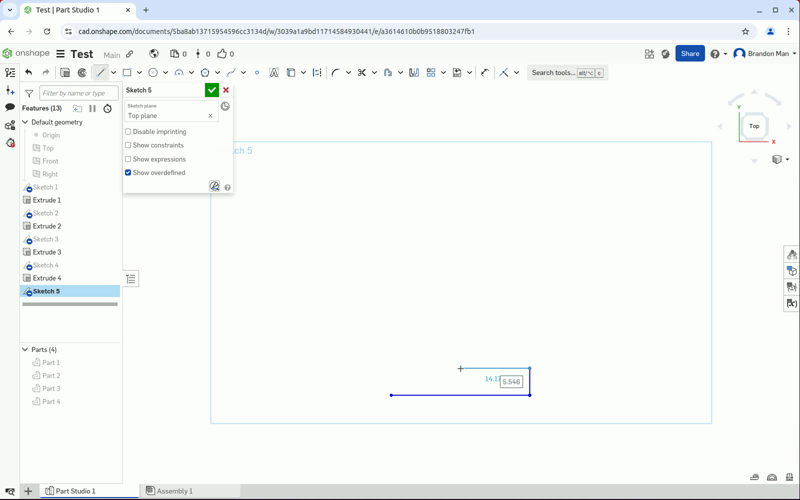
click(460, 368)
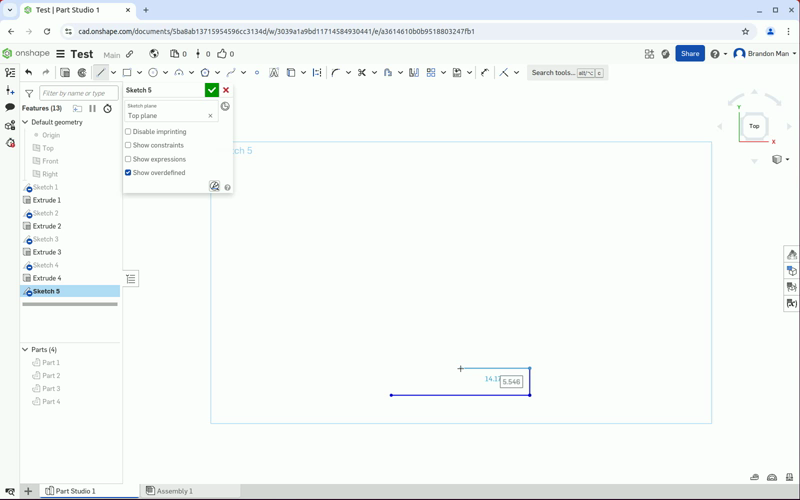
key_up(shift)
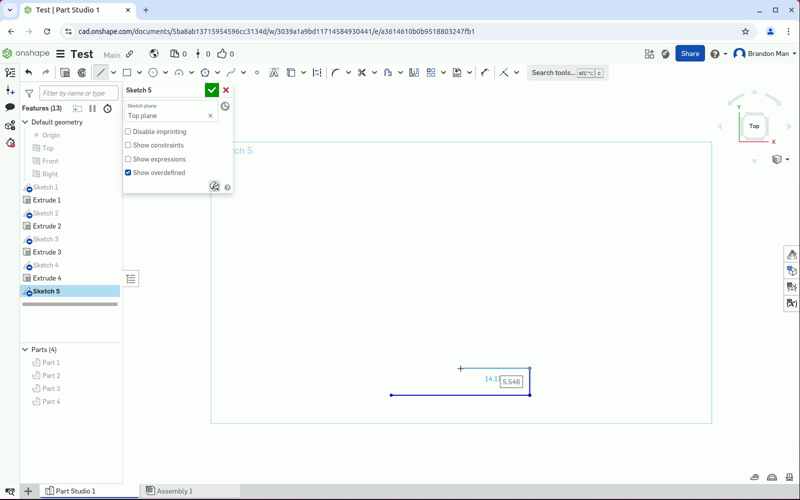
key(esc)
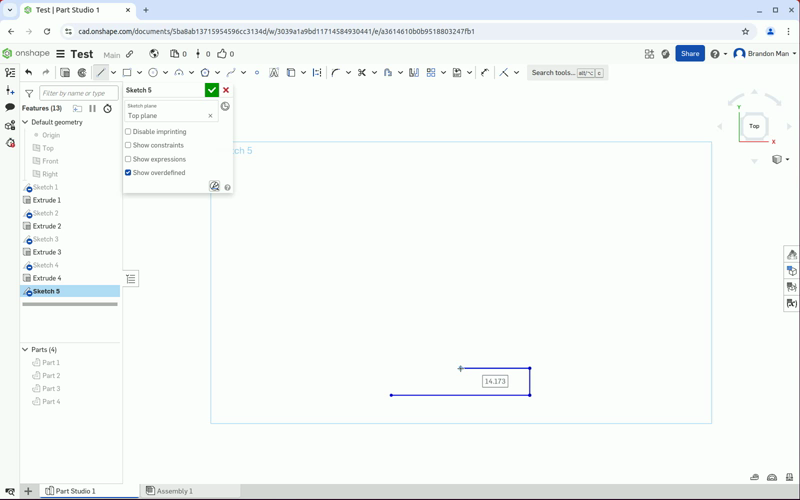
key(a)
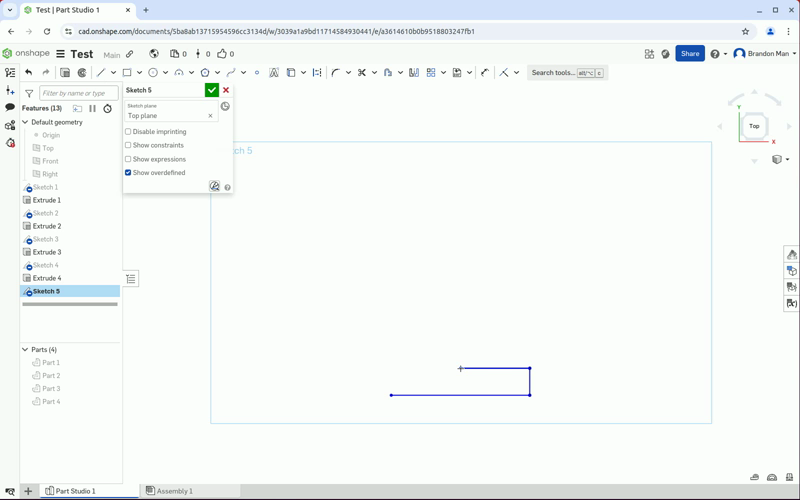
mouse_move(460, 368)
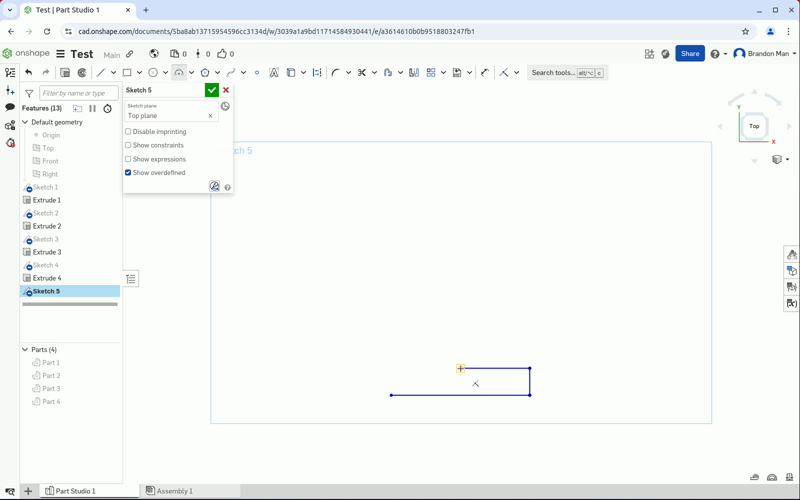
click(460, 368)
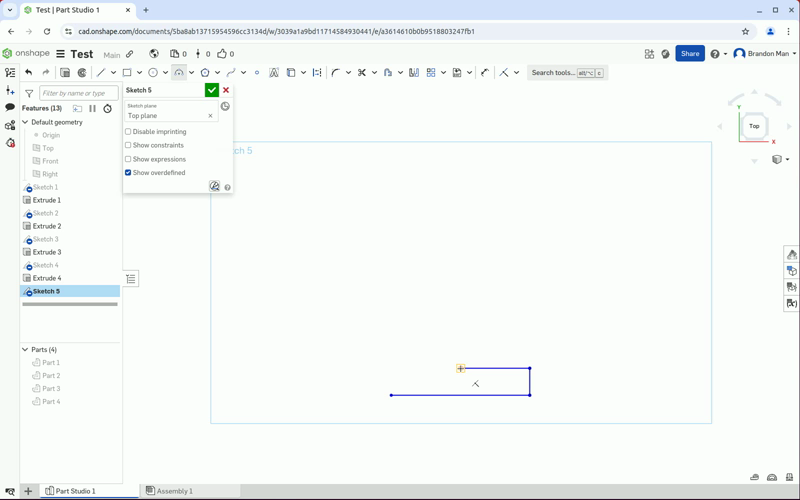
key_down(shift)
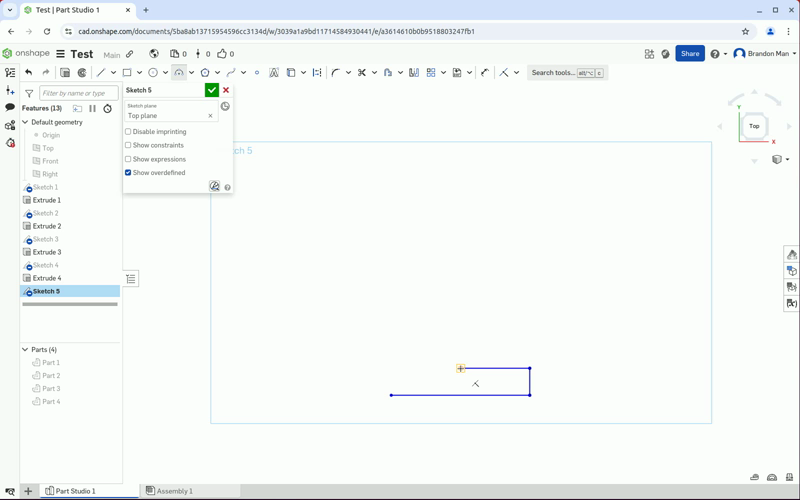
mouse_move(460, 251)
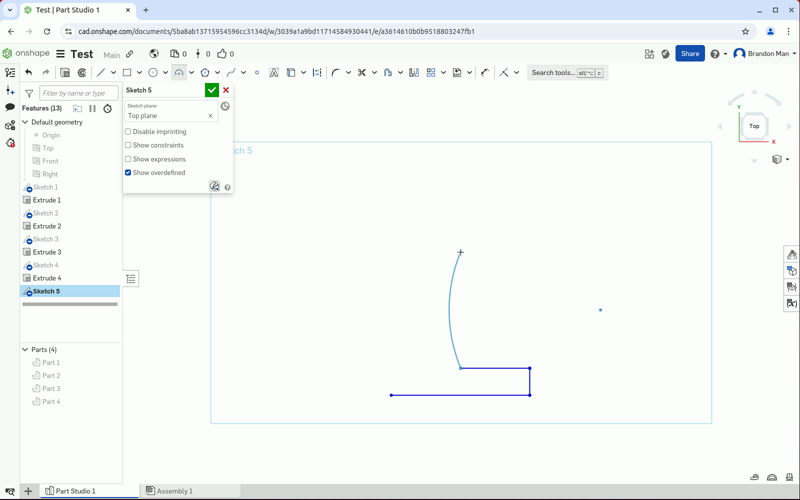
click(460, 251)
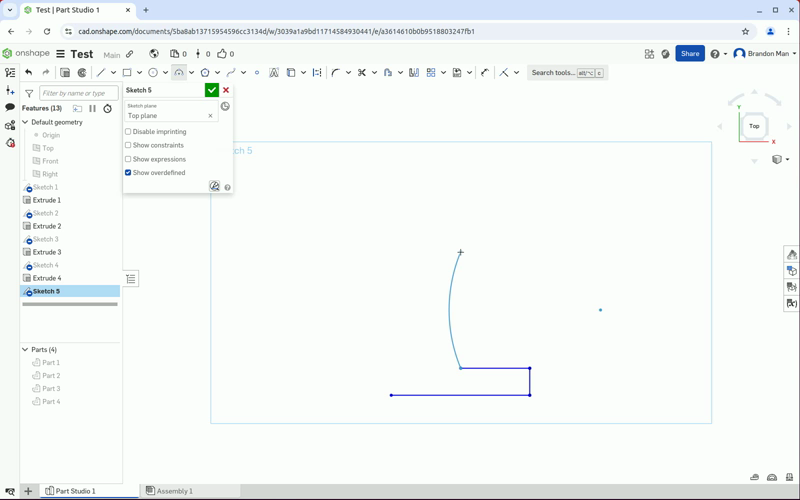
mouse_move(519, 309)
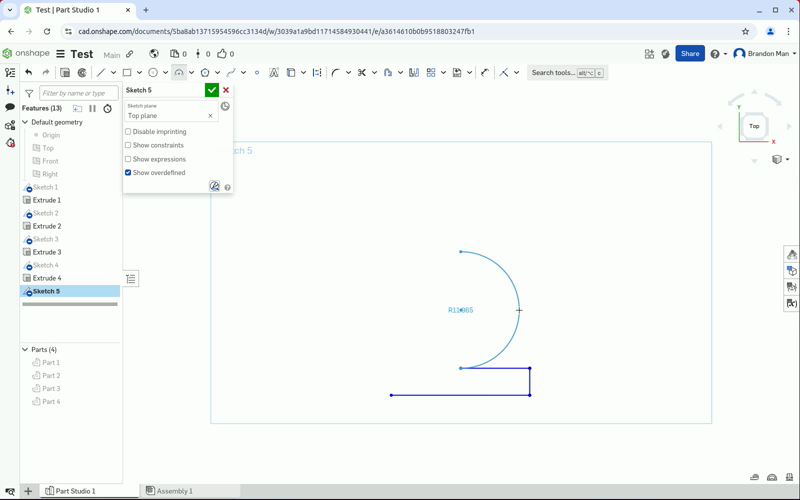
click(519, 309)
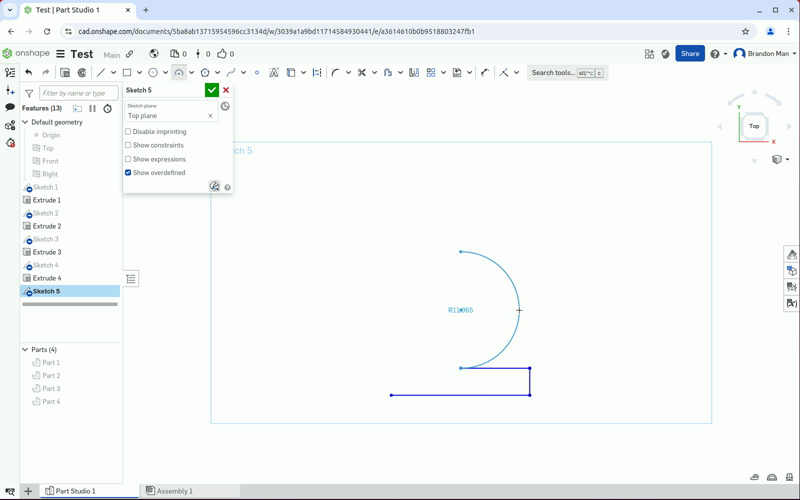
key_up(shift)
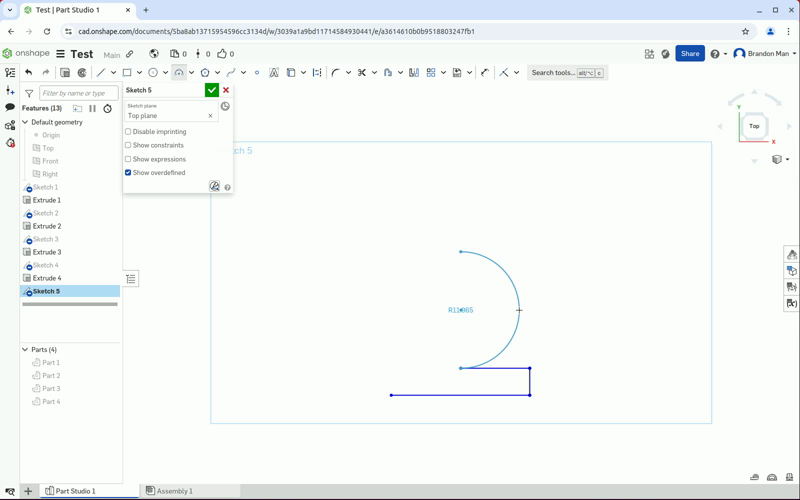
key(esc)
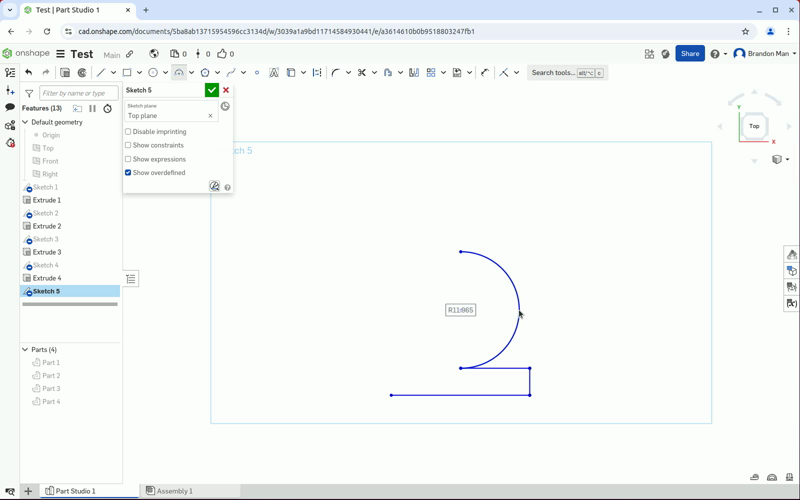
key(l)
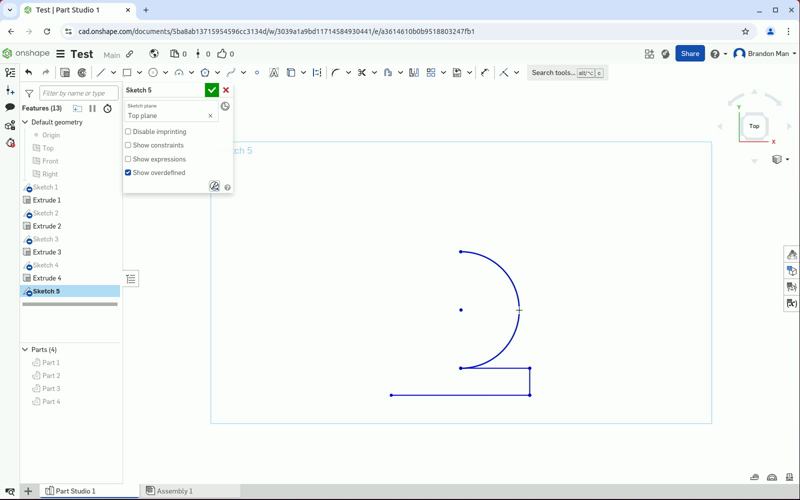
mouse_move(460, 251)
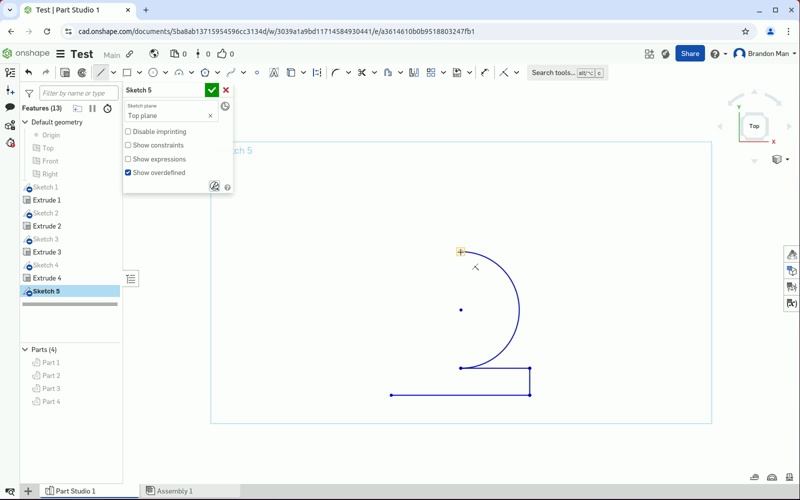
click(460, 251)
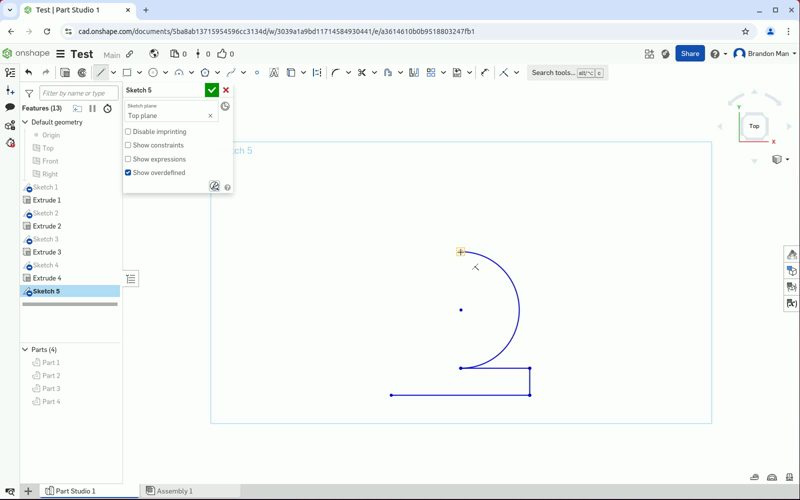
key_down(shift)
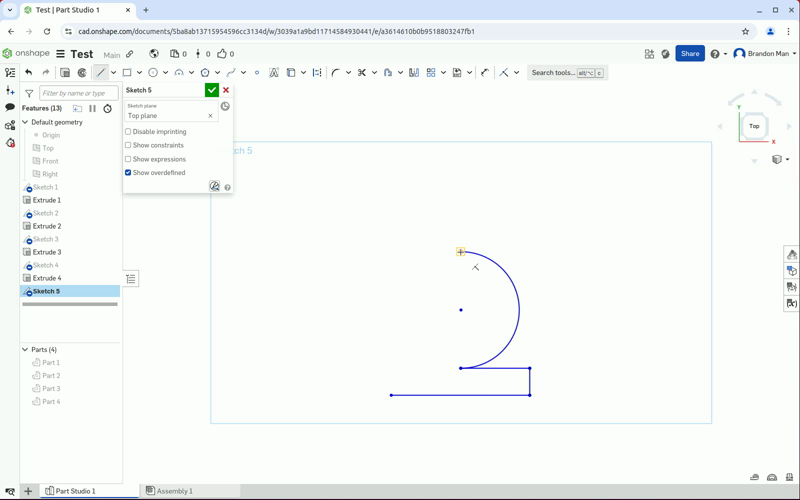
mouse_move(529, 251)
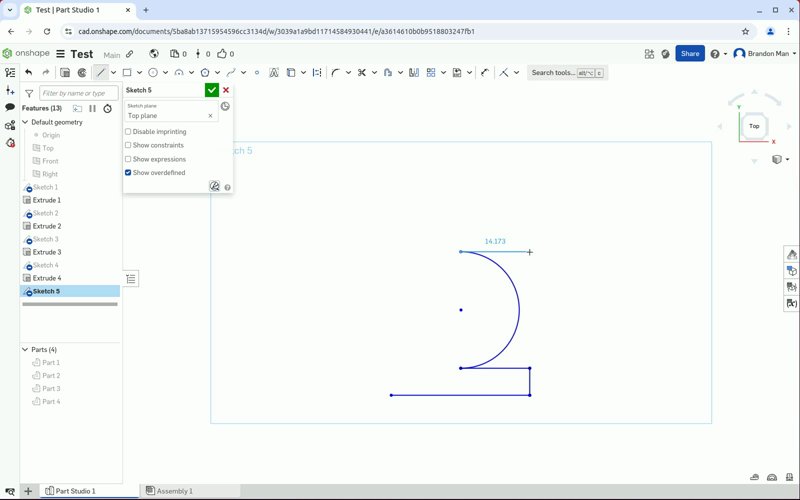
click(529, 251)
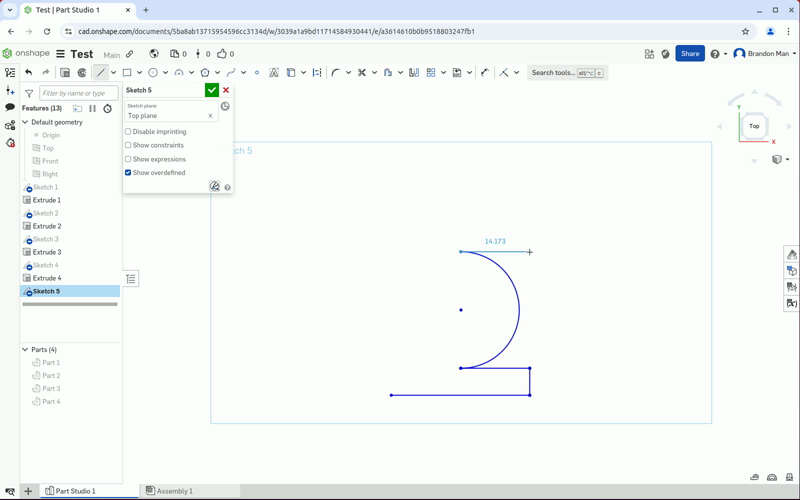
key_up(shift)
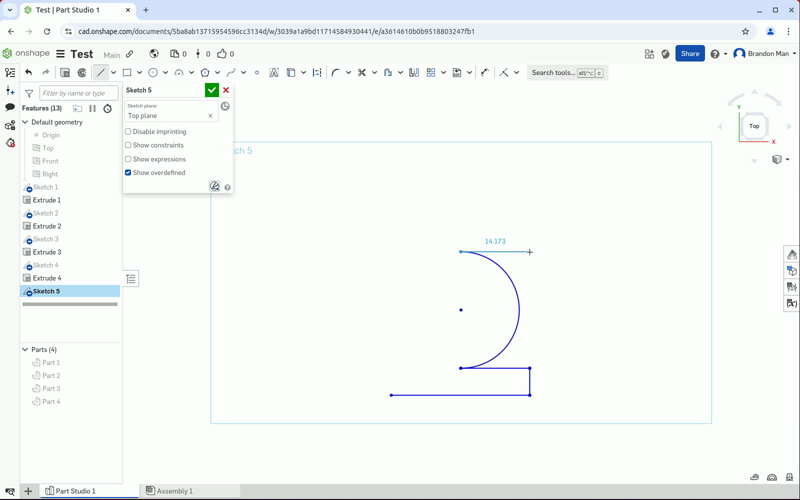
key_down(shift)
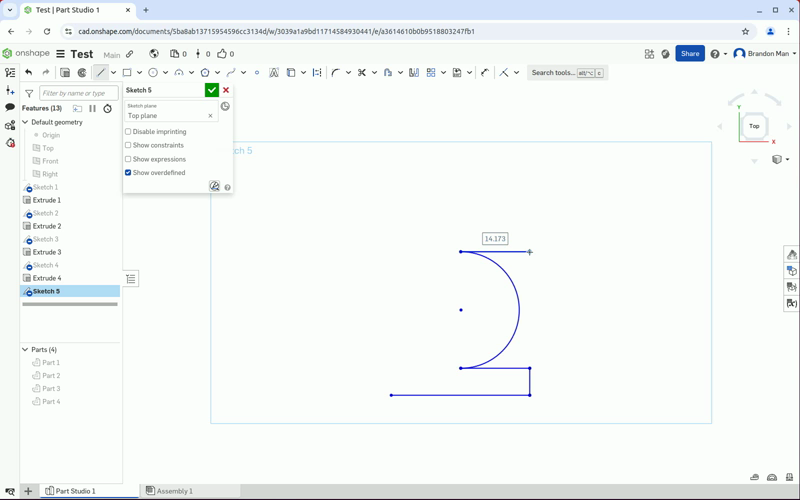
mouse_move(559, 251)
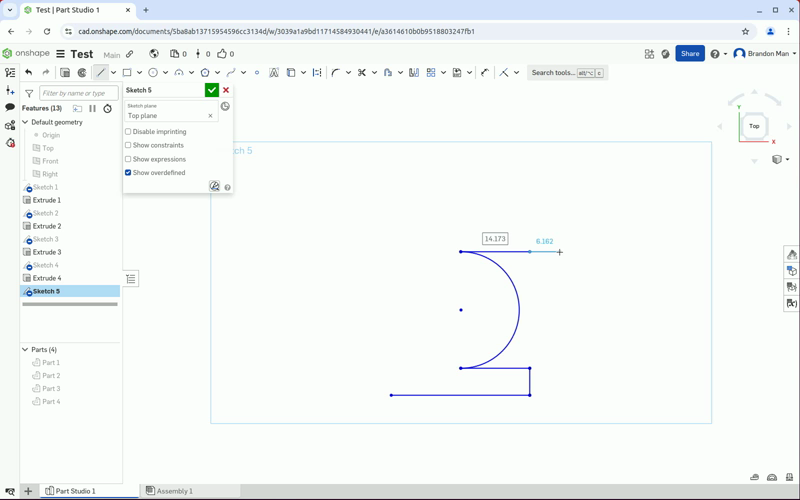
mouse_move(529, 222)
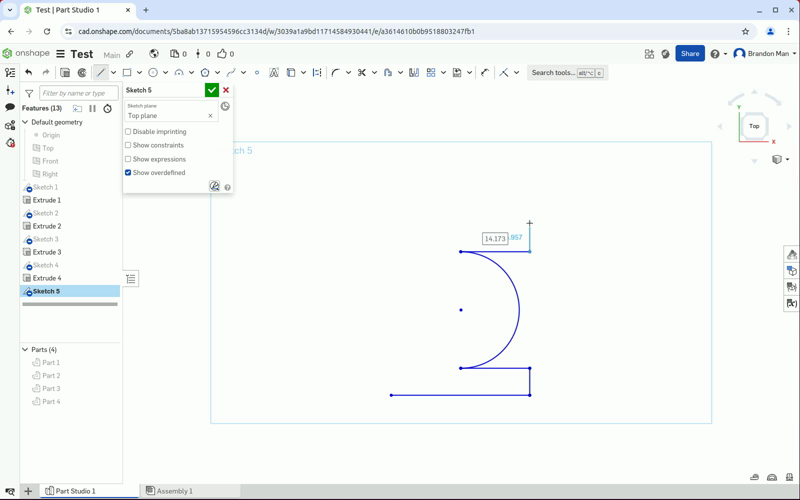
click(529, 222)
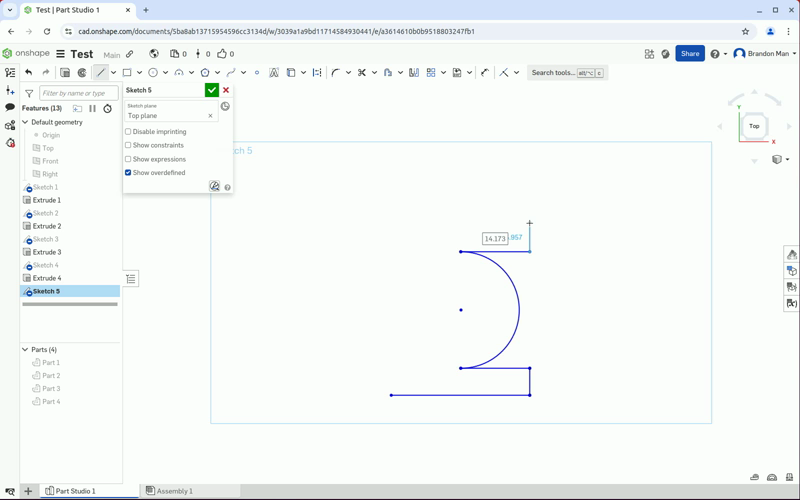
key_up(shift)
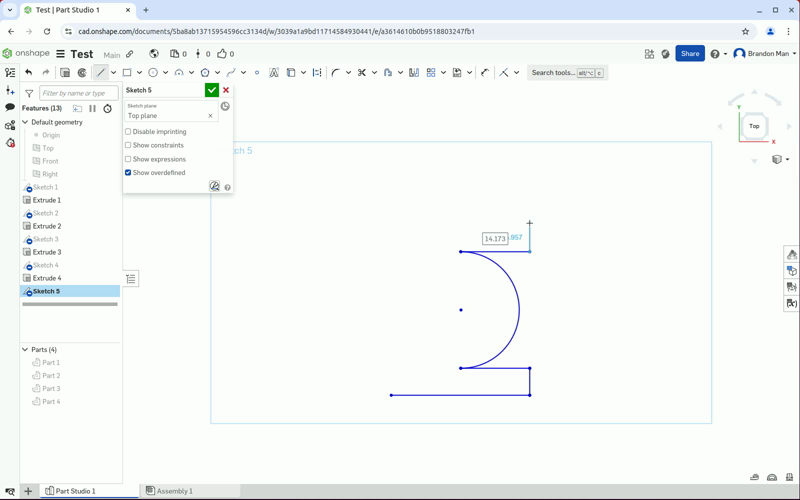
key_down(shift)
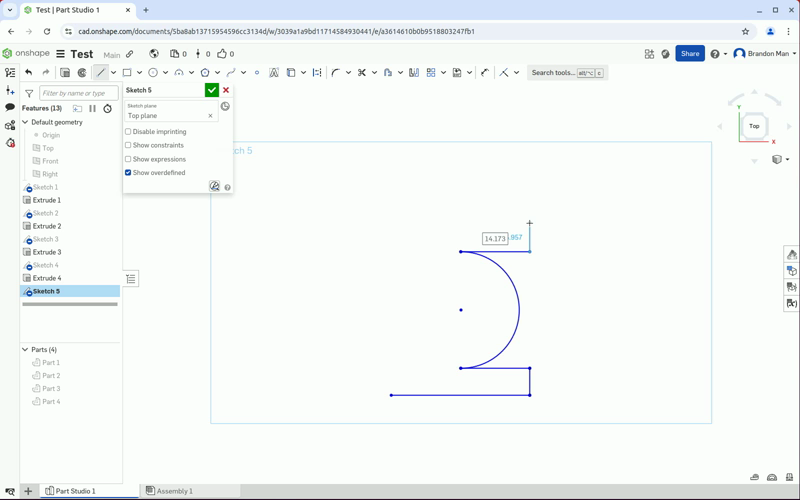
mouse_move(391, 222)
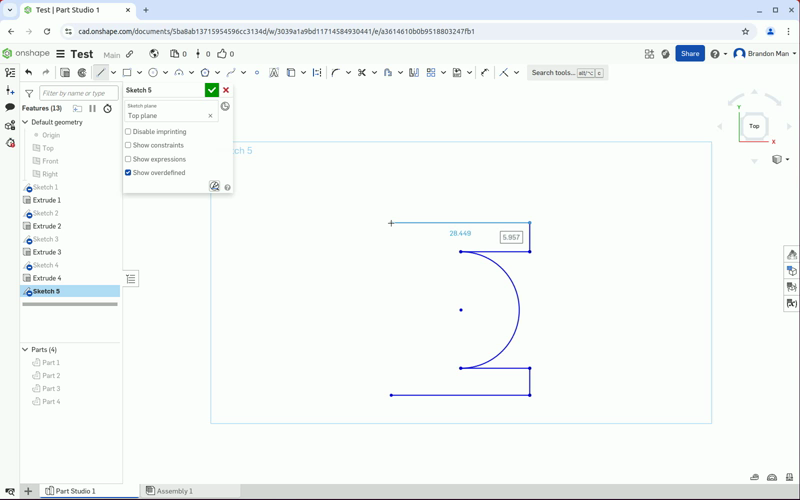
click(391, 222)
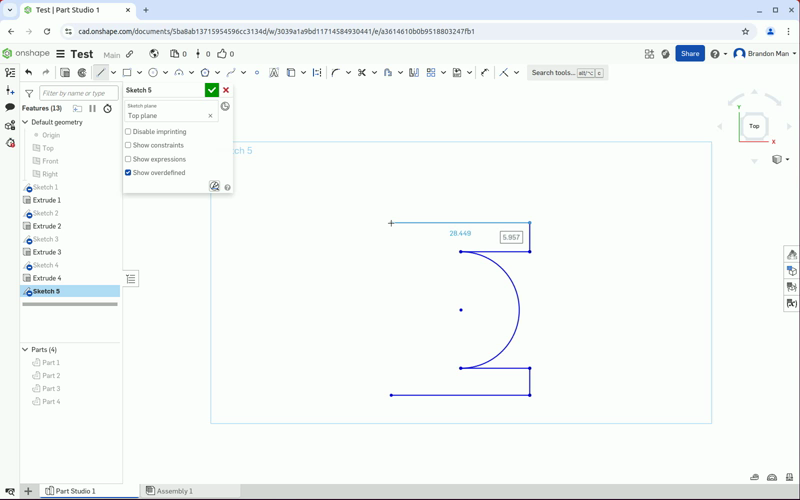
key_up(shift)
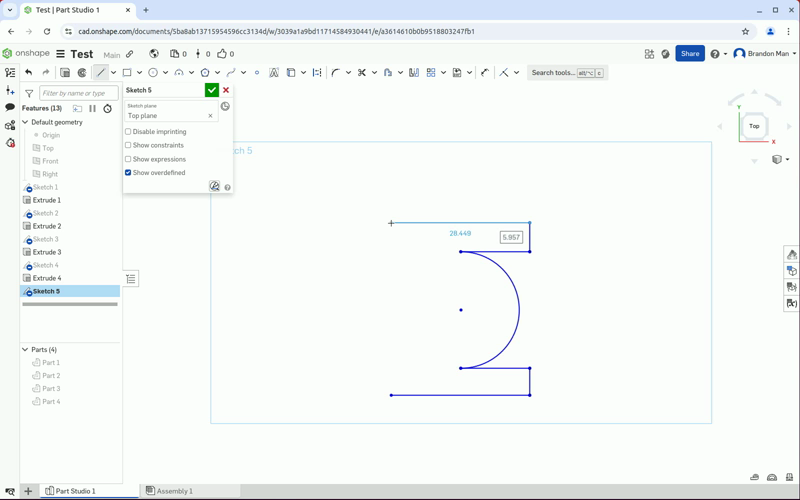
key_down(shift)
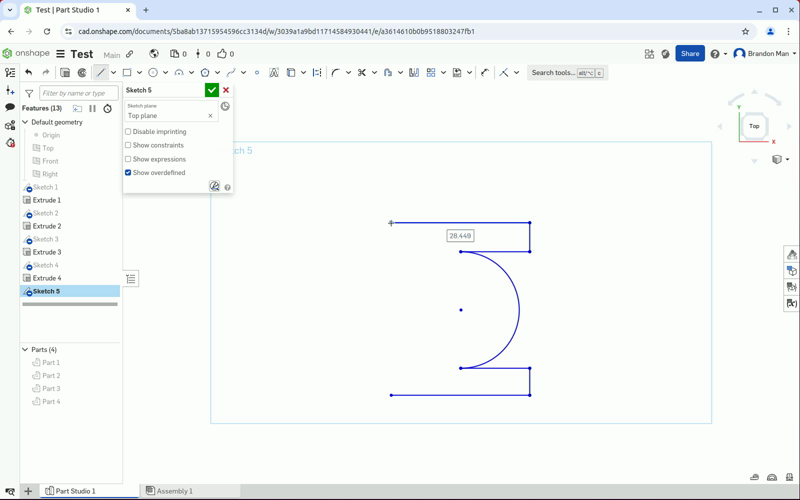
mouse_move(391, 395)
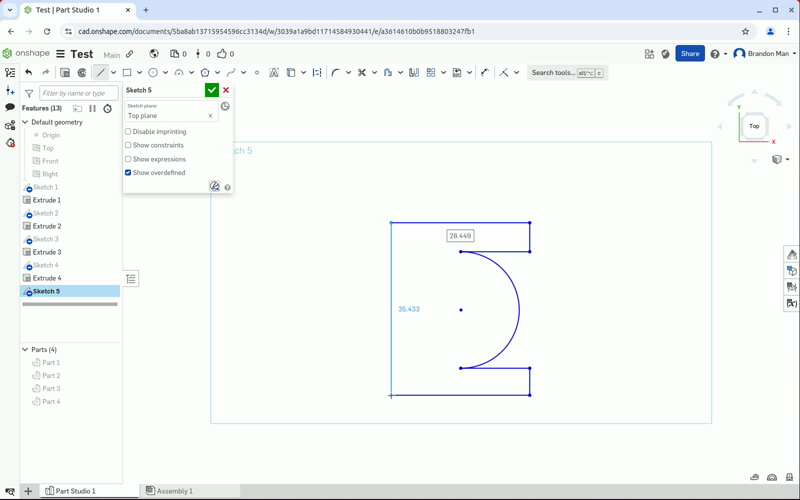
key_up(shift)
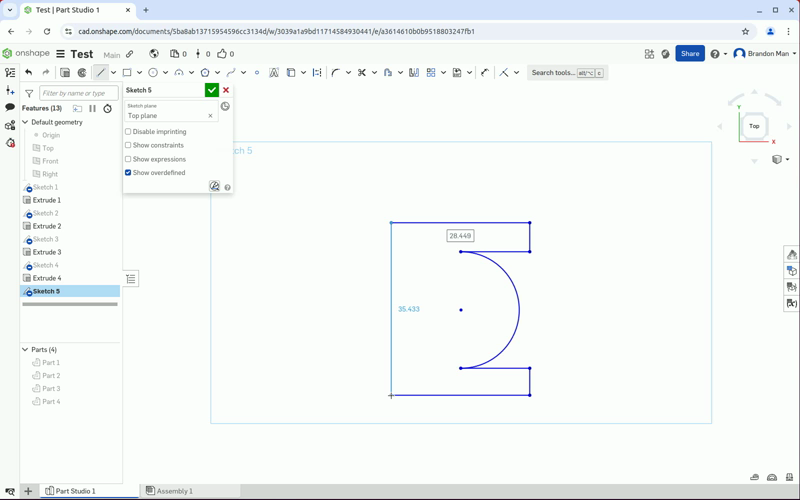
click(391, 395)
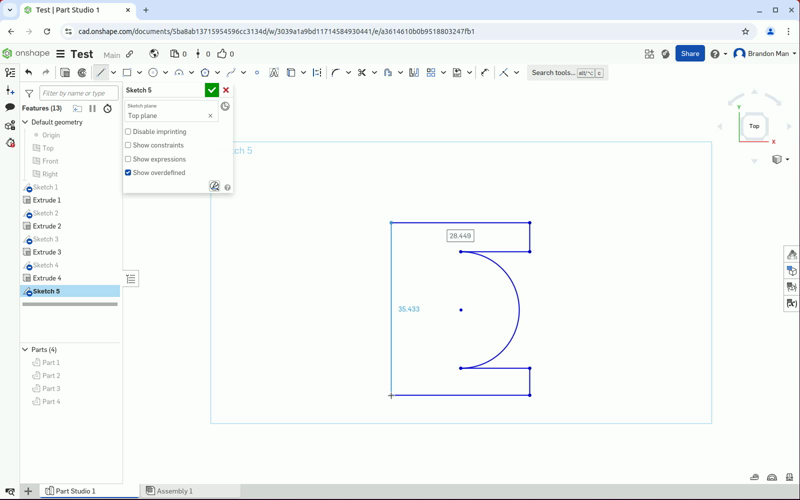
key(esc)
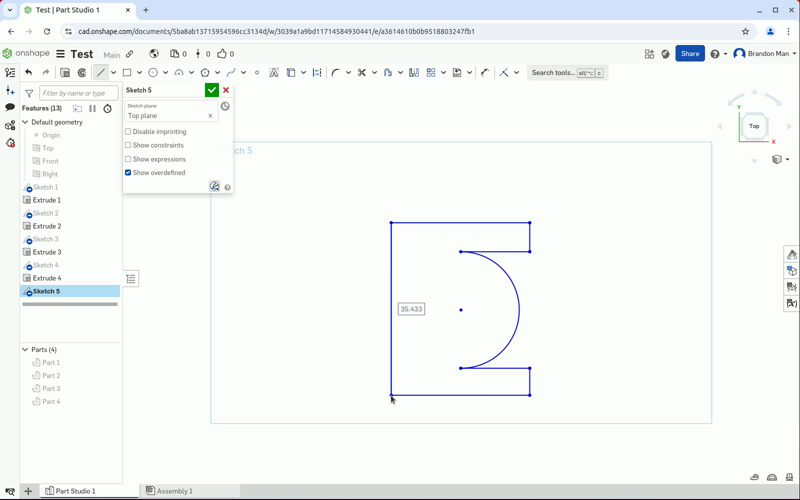
mouse_move(410, 275)
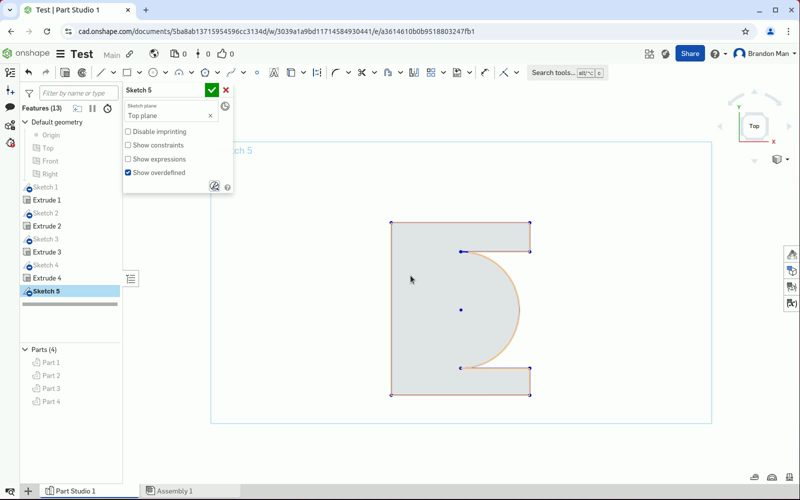
click(410, 275)
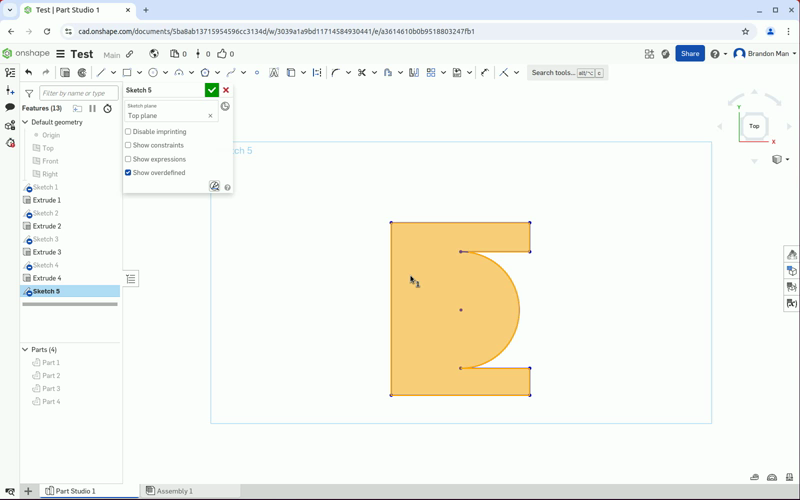
mouse_move(73, 352)
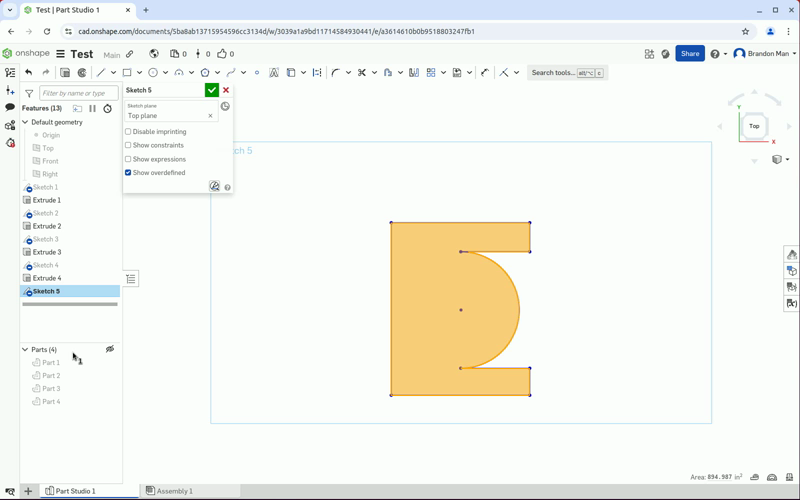
key(shift+y)
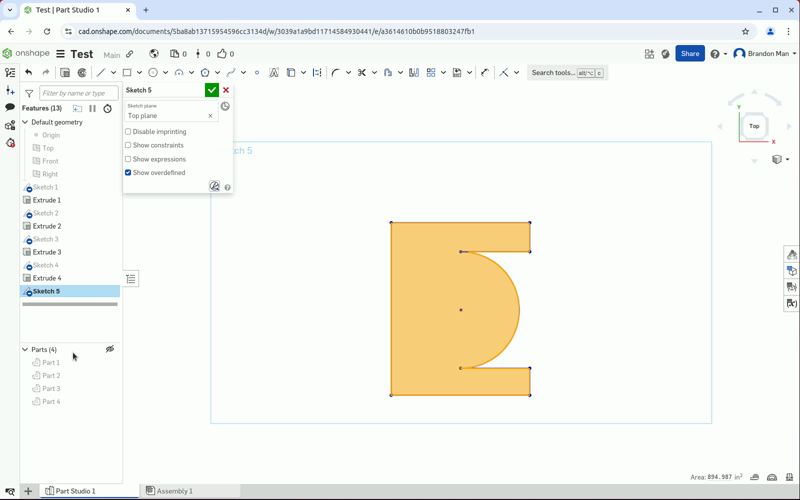
key(shift+e)
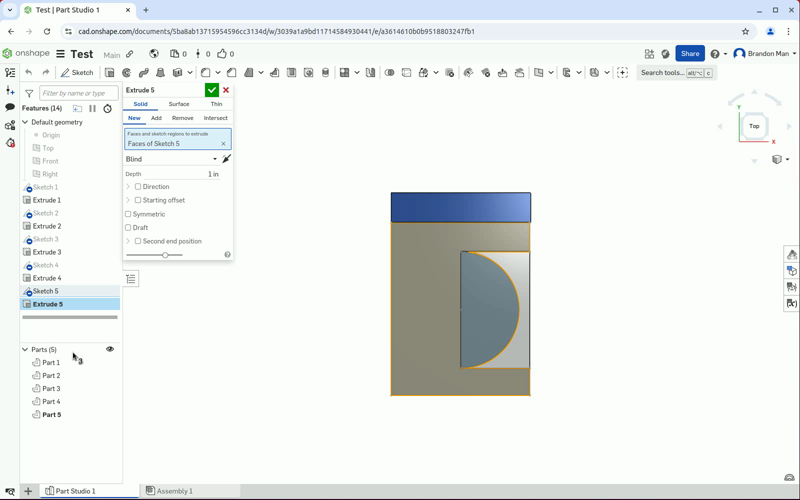
mouse_move(143, 106)
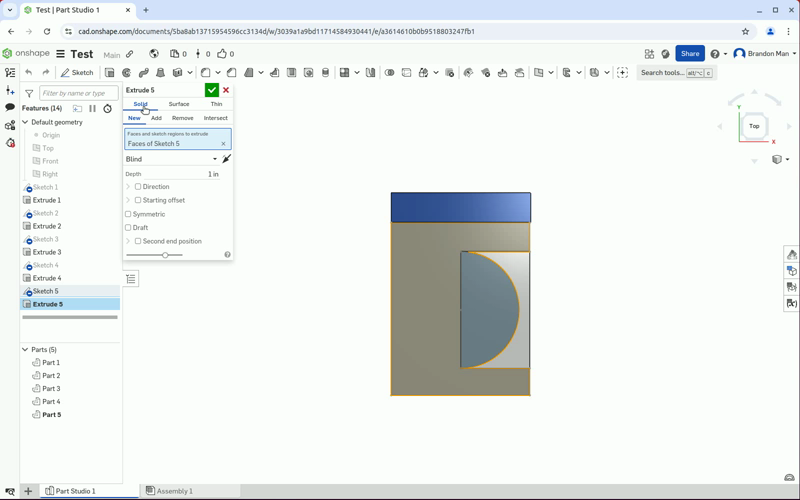
click(143, 106)
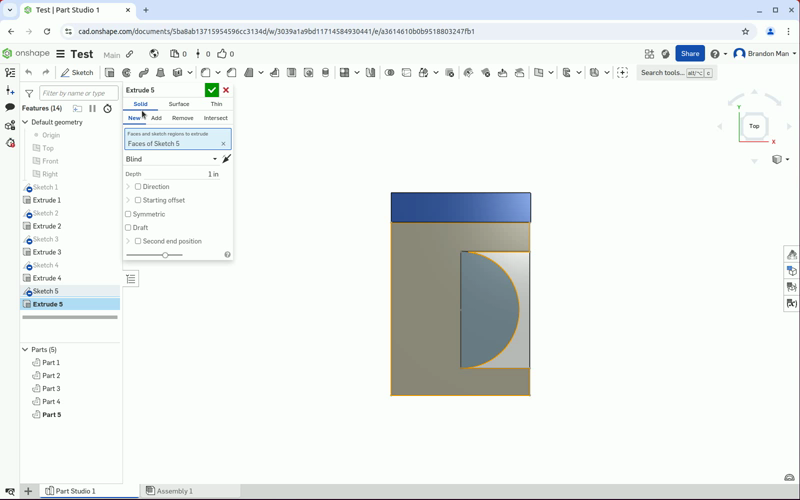
mouse_move(137, 120)
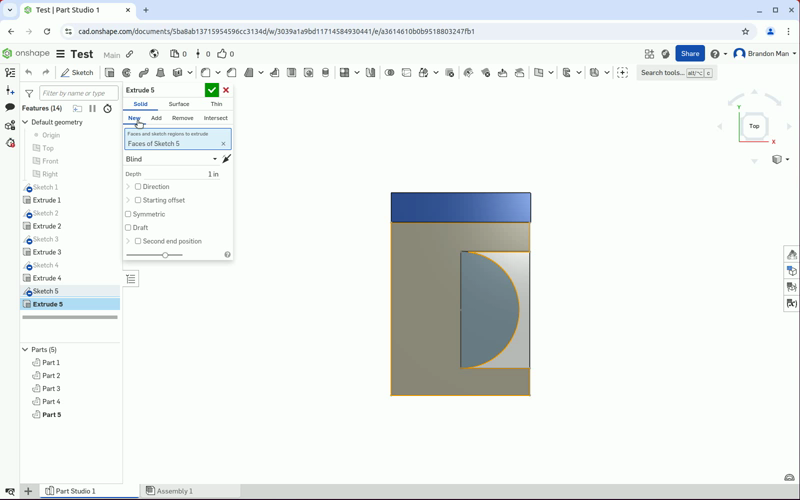
click(137, 120)
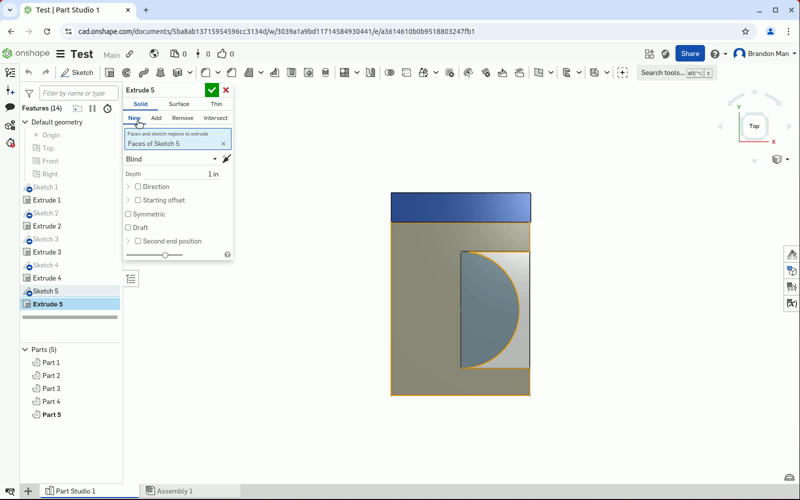
key(tab, 4)
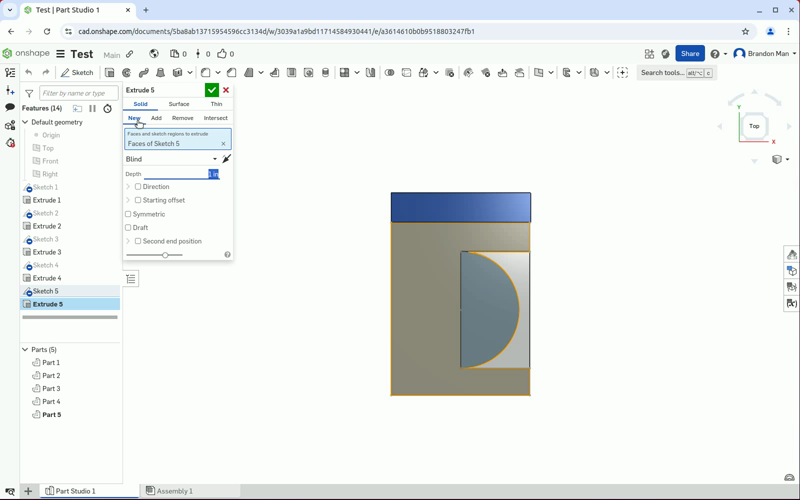
text(12.036)
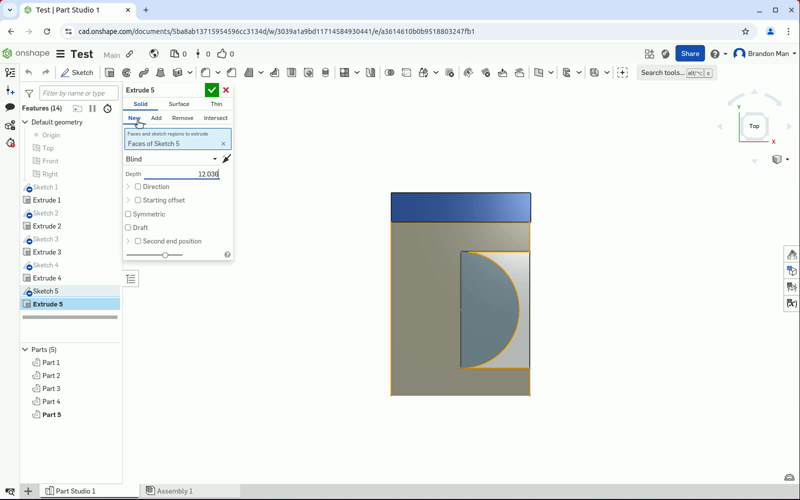
key(enter)
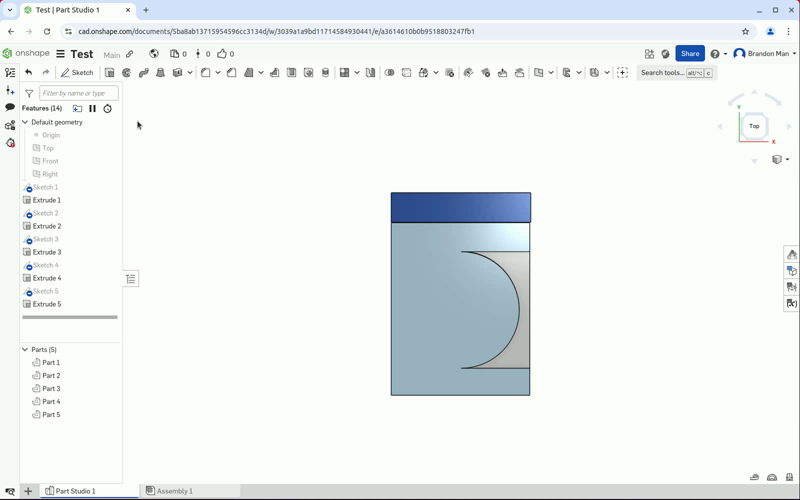
key(shift+h)
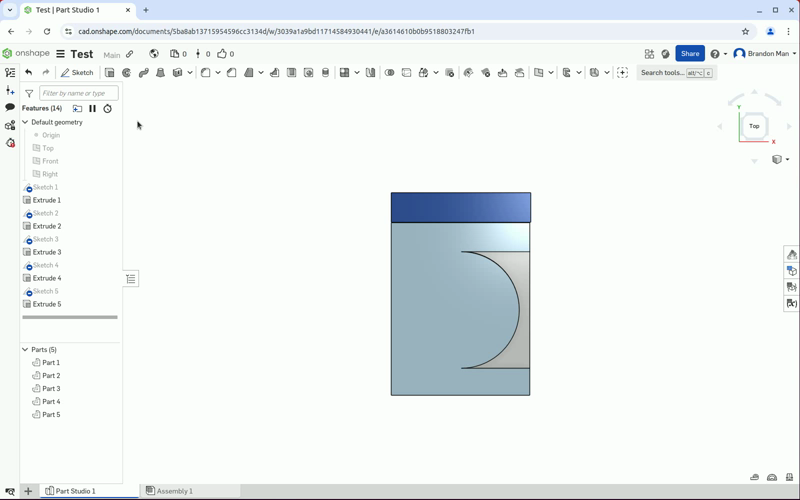
key(shift+h)
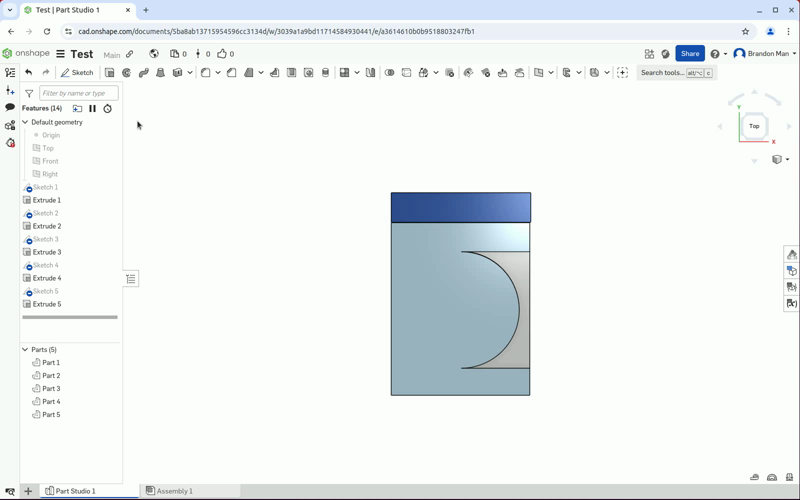
mouse_move(73, 189)
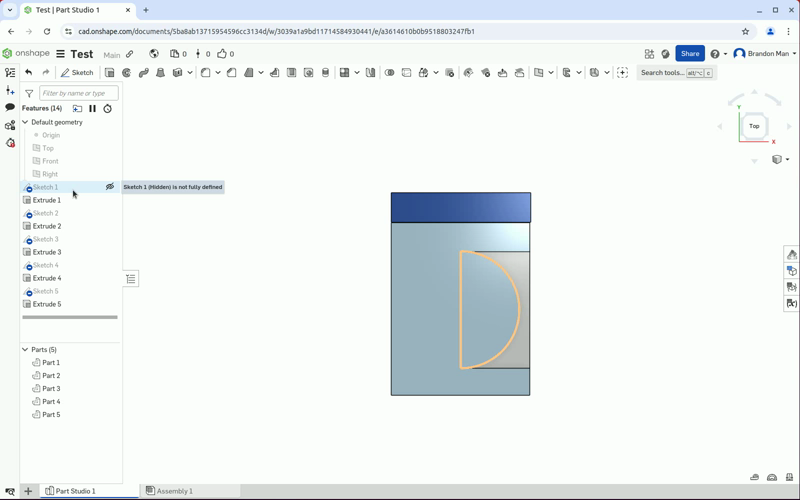
click(73, 189)
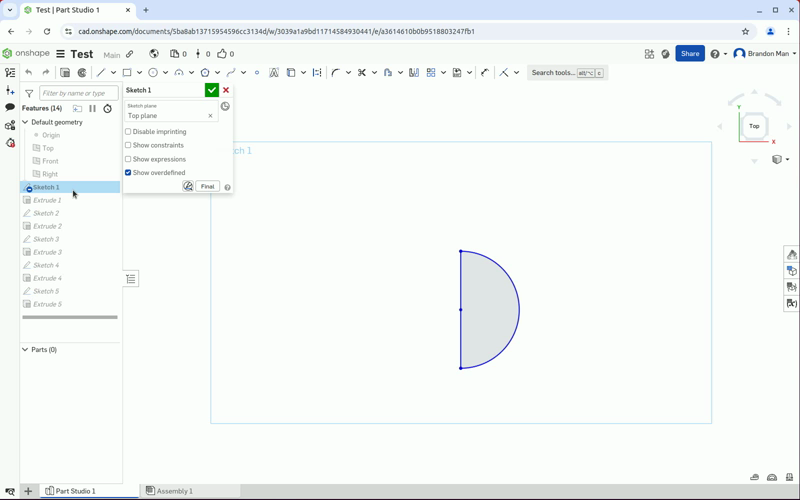
mouse_move(229, 92)
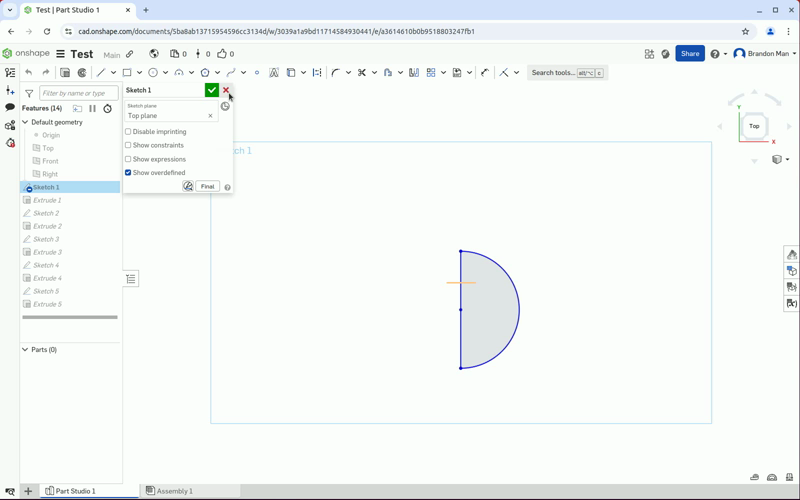
click(229, 92)
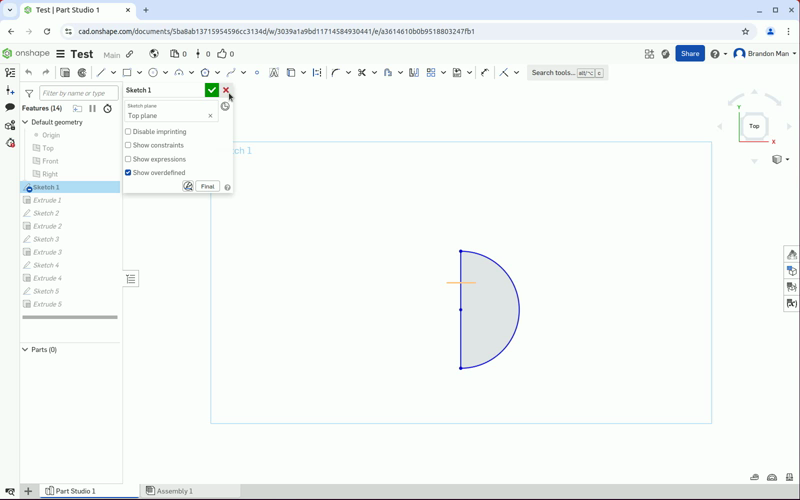
key(shift+s)
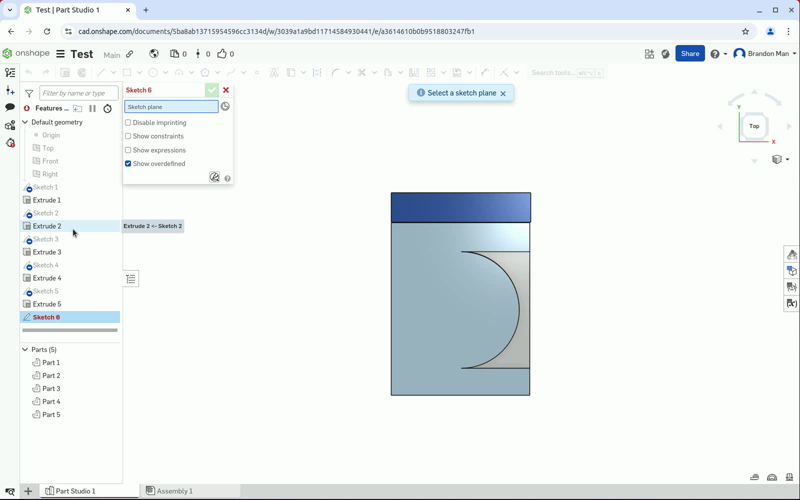
scroll(3)
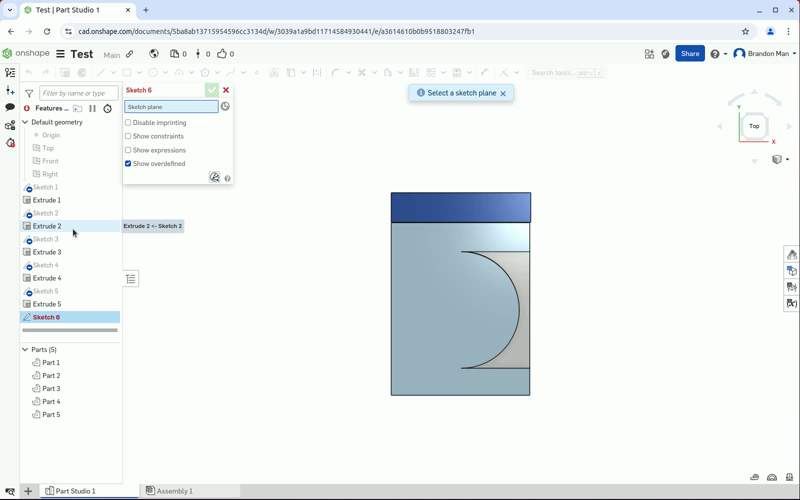
mouse_move(73, 150)
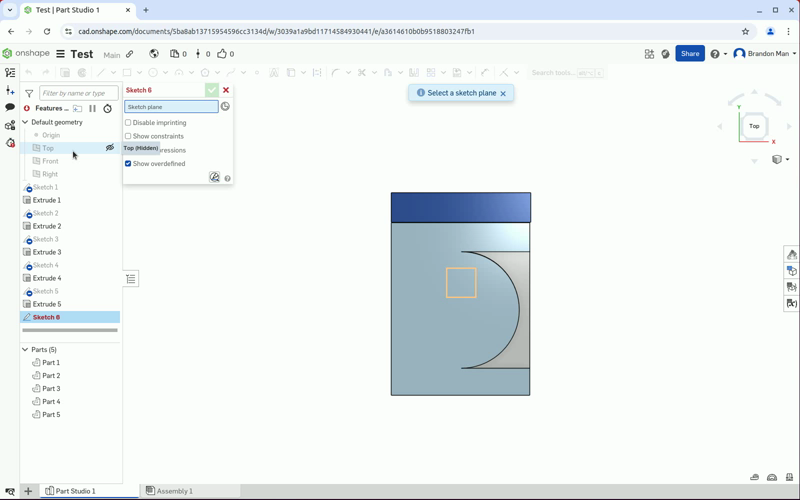
click(73, 150)
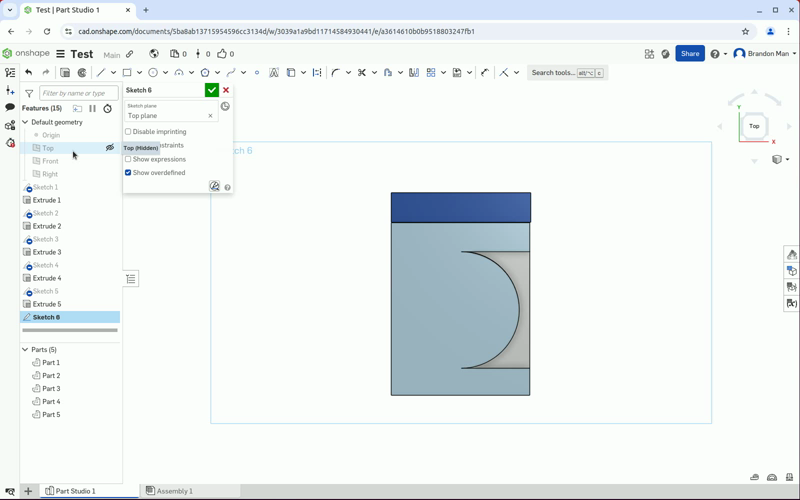
mouse_move(73, 352)
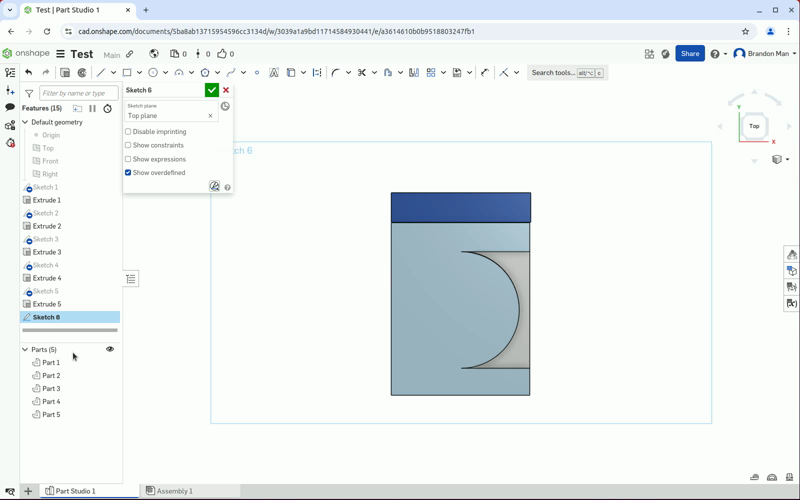
key(y)
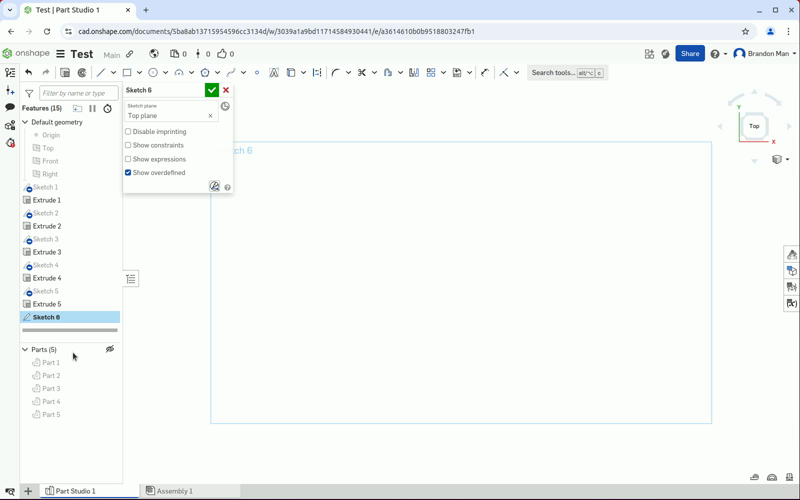
key(l)
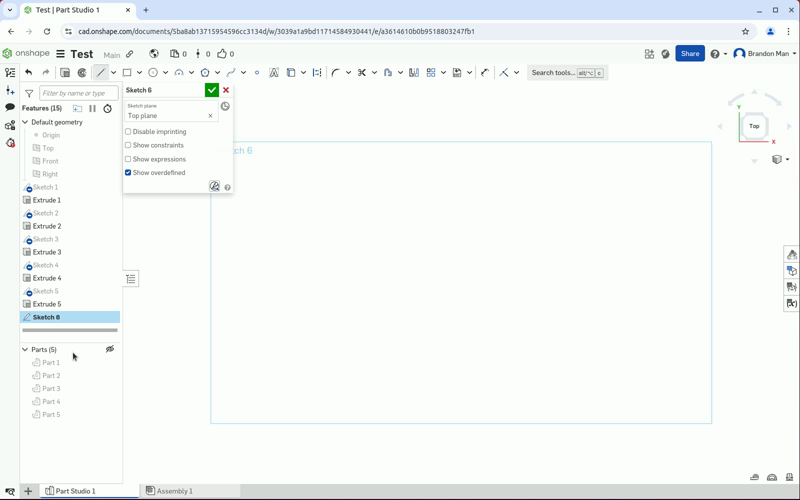
key_down(shift)
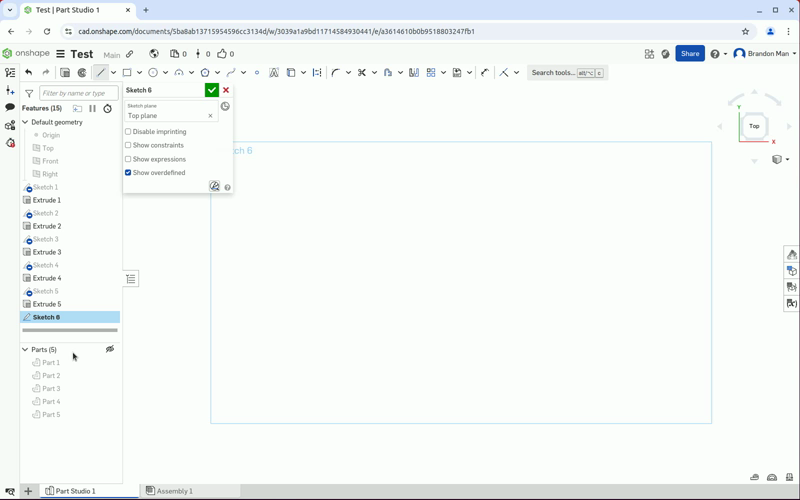
mouse_move(391, 192)
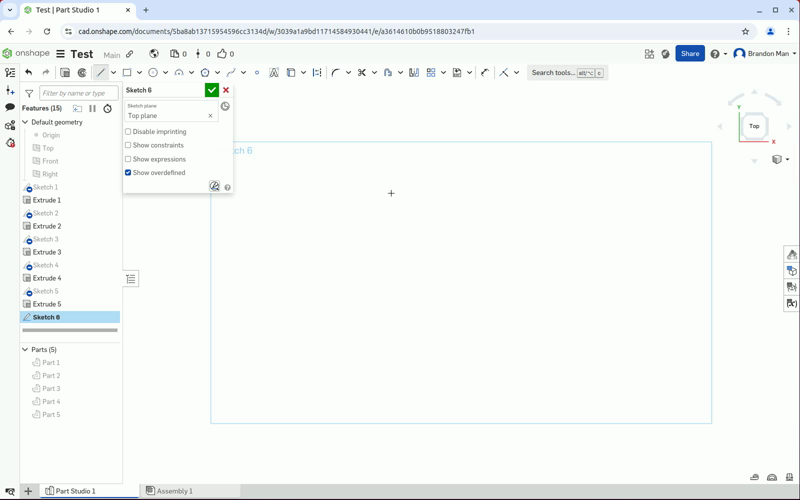
click(391, 192)
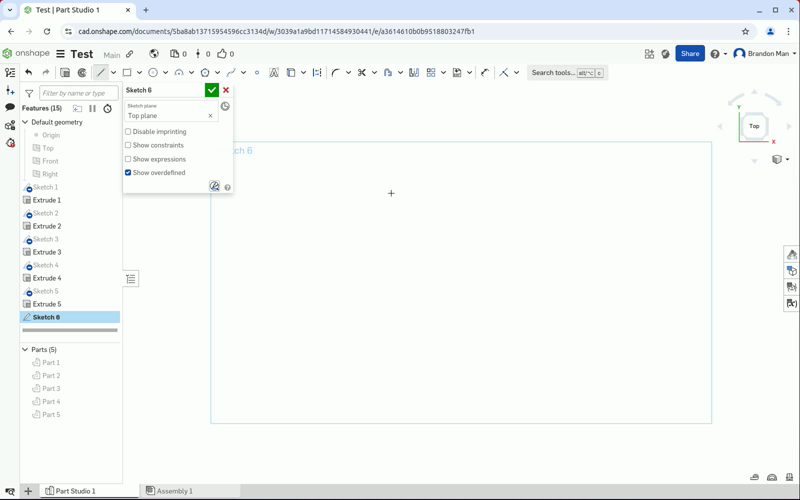
key_up(shift)
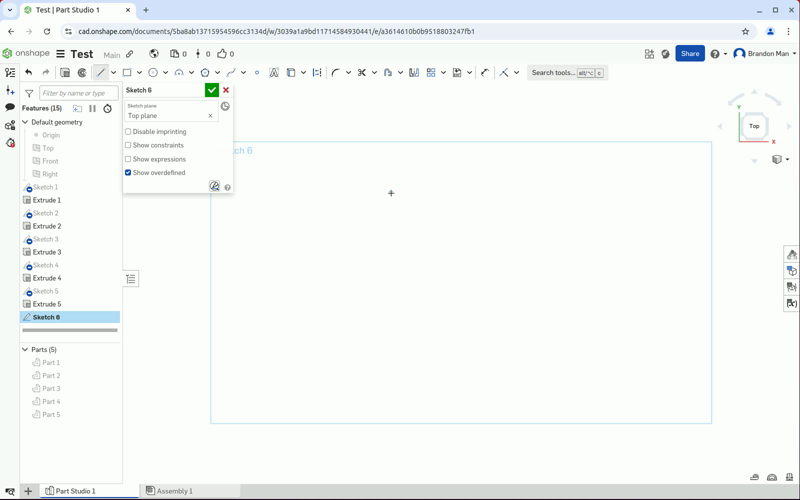
key_down(shift)
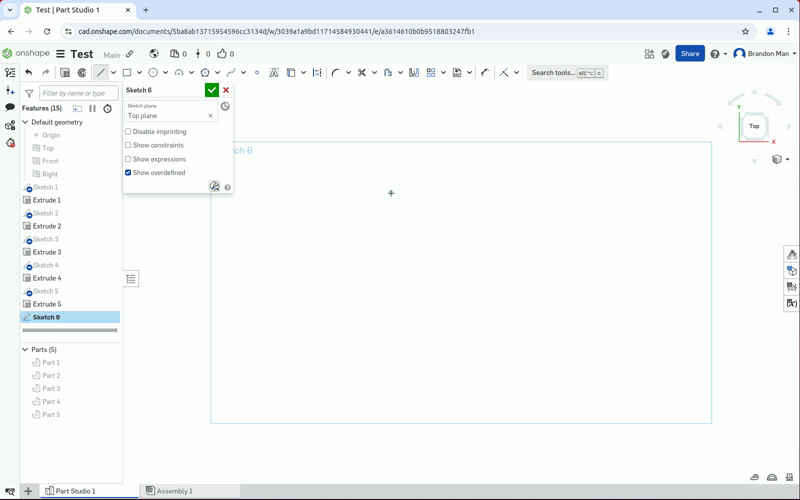
mouse_move(530, 192)
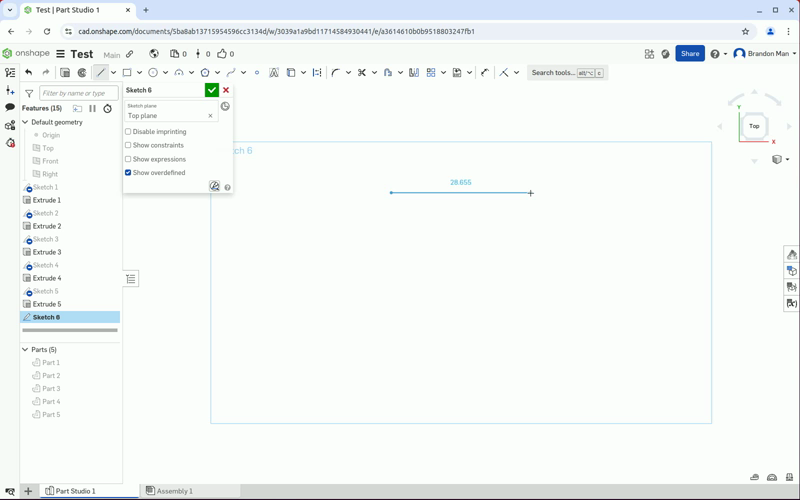
click(530, 192)
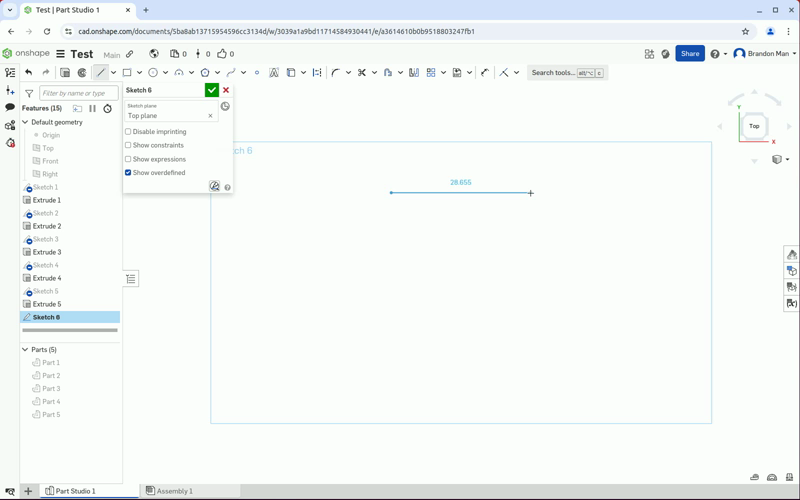
key_up(shift)
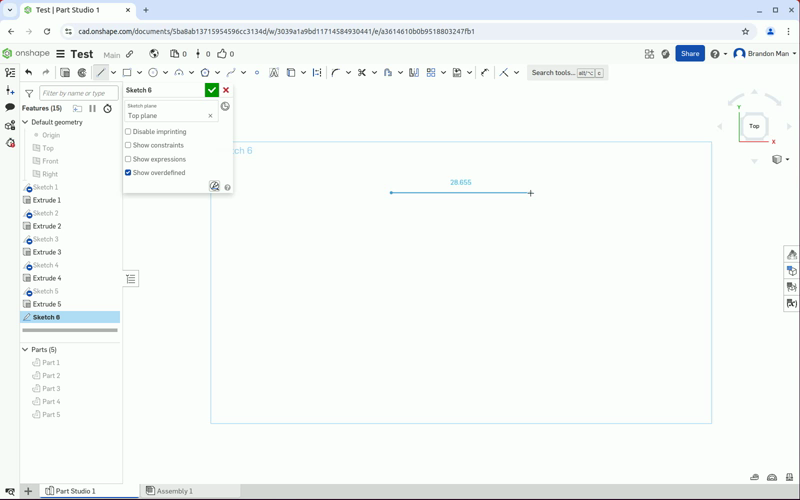
key_down(shift)
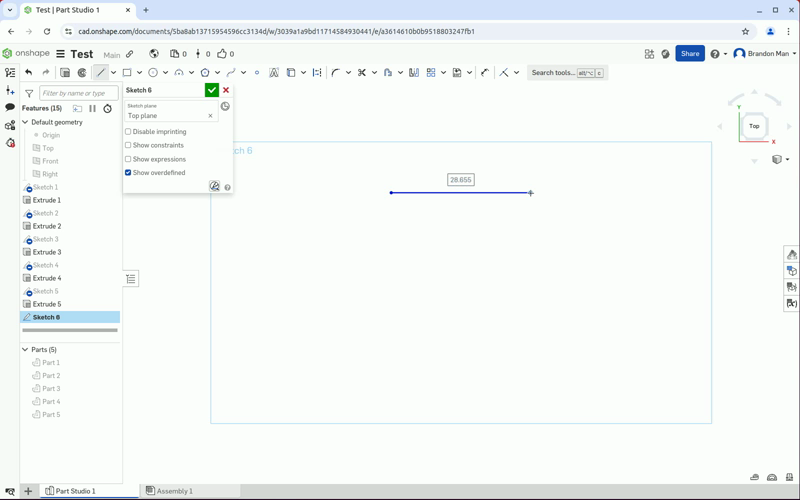
mouse_move(560, 192)
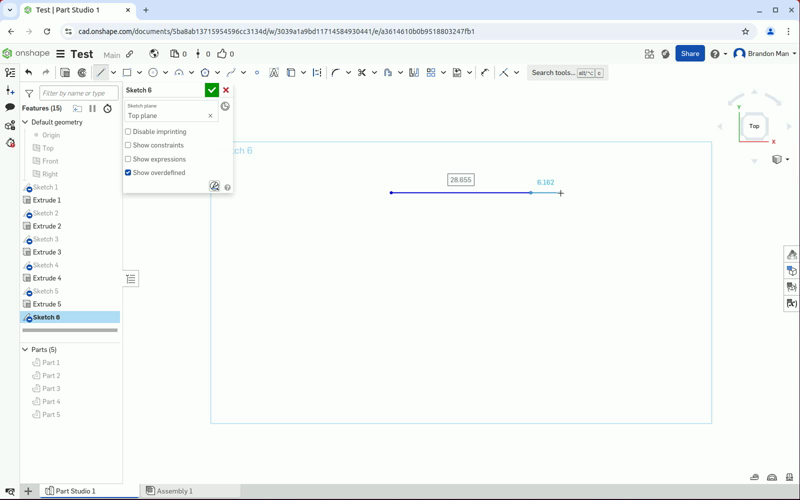
mouse_move(530, 170)
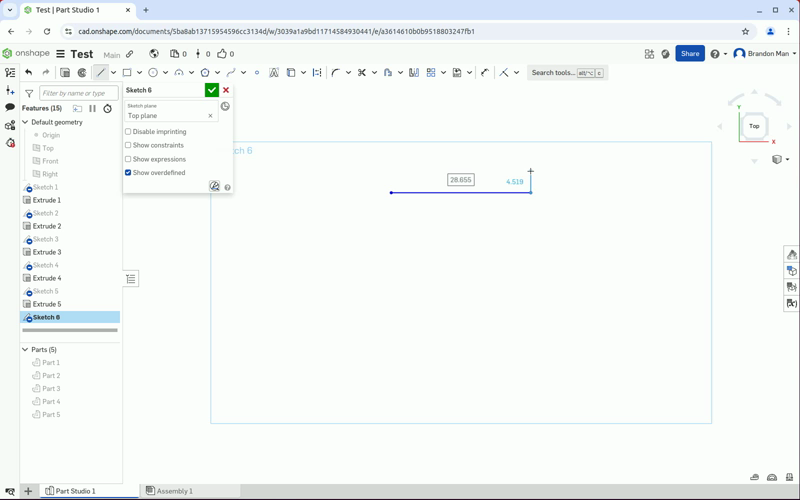
click(530, 170)
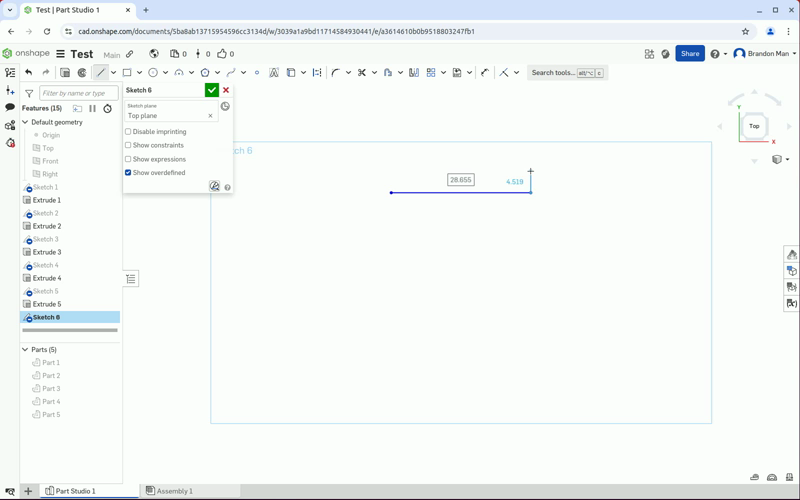
key_up(shift)
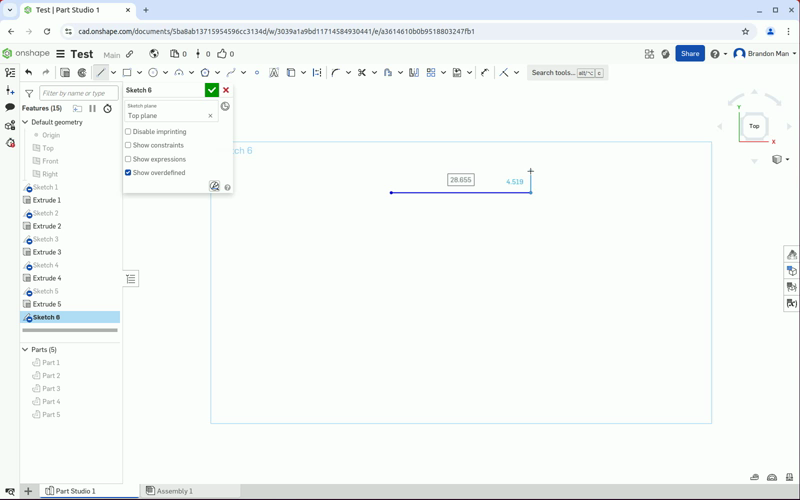
key_down(shift)
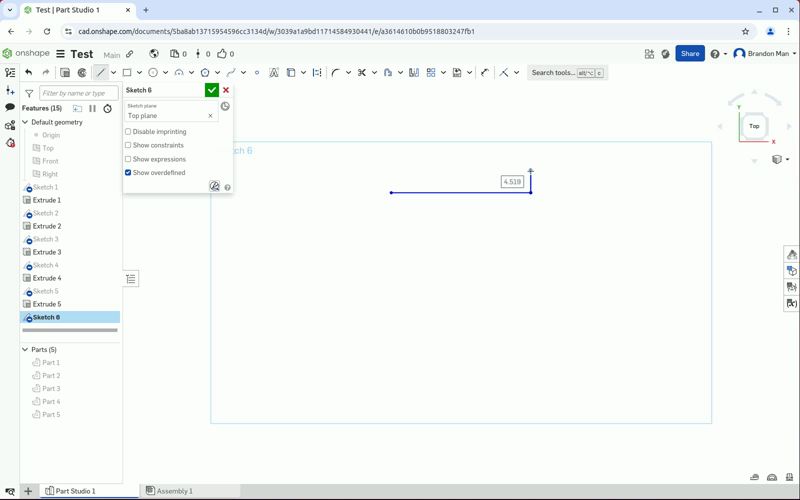
mouse_move(391, 170)
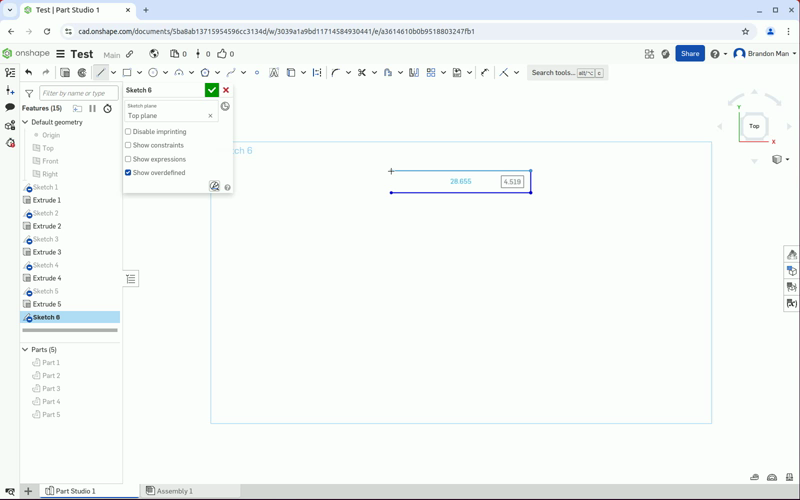
click(391, 170)
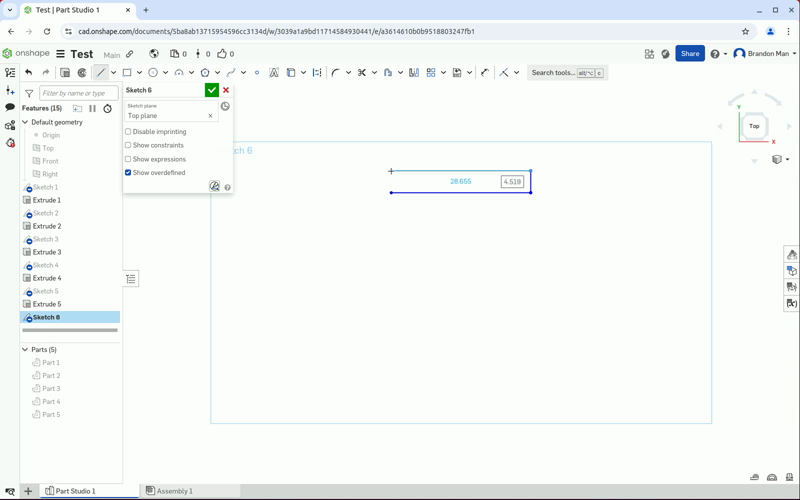
key_up(shift)
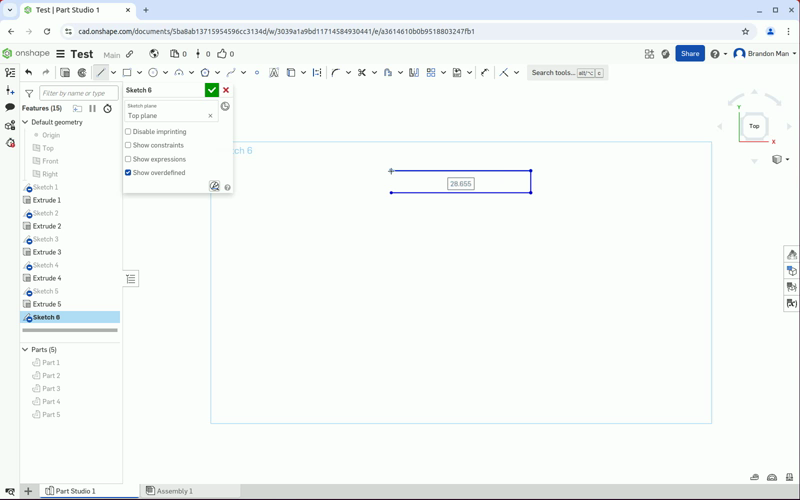
mouse_move(421, 170)
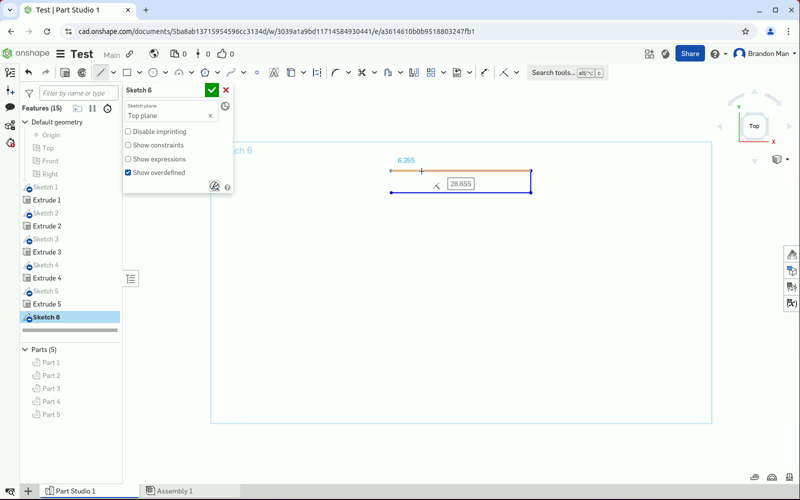
key_down(shift)
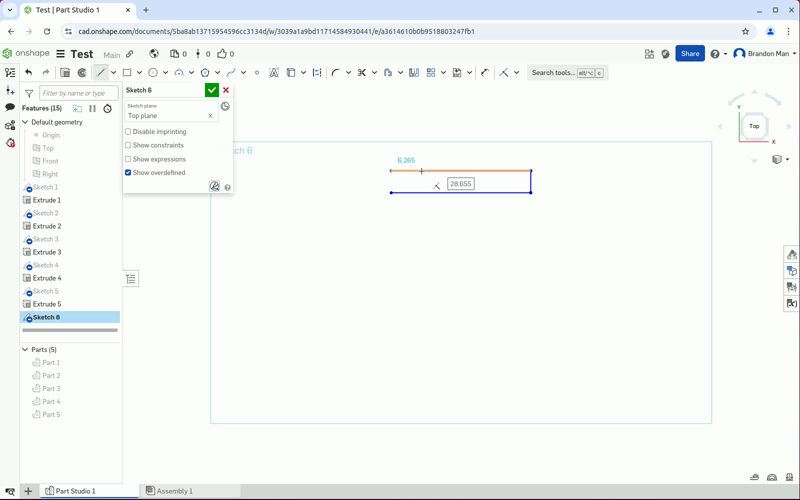
mouse_move(391, 192)
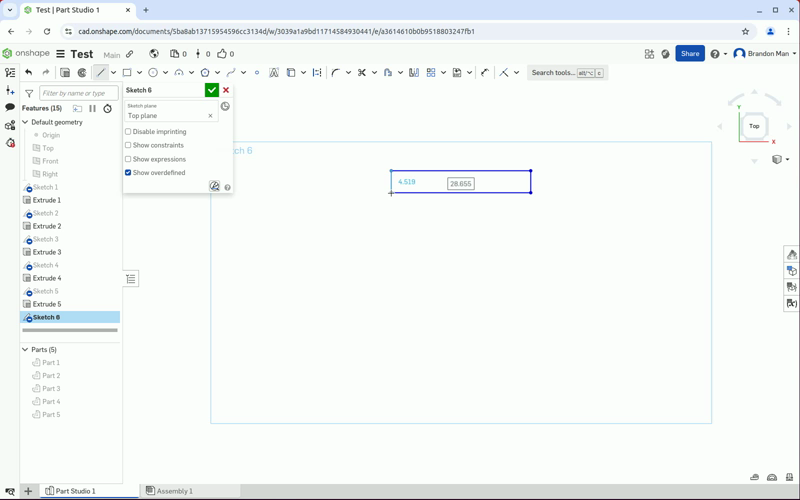
key_up(shift)
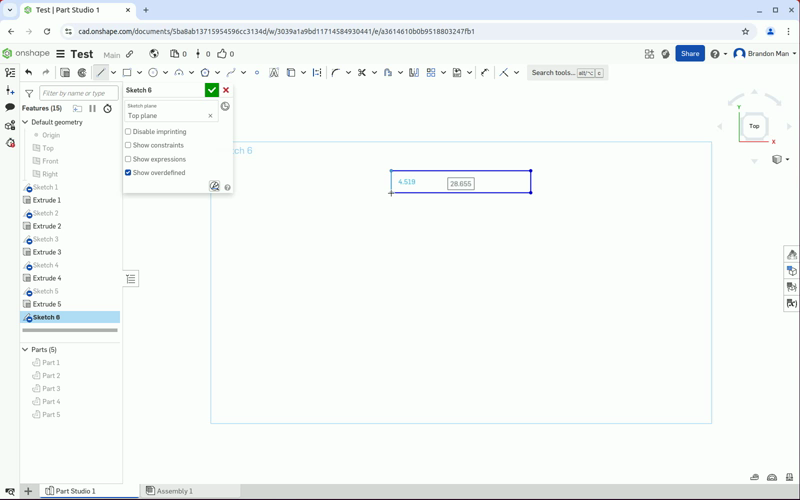
click(391, 192)
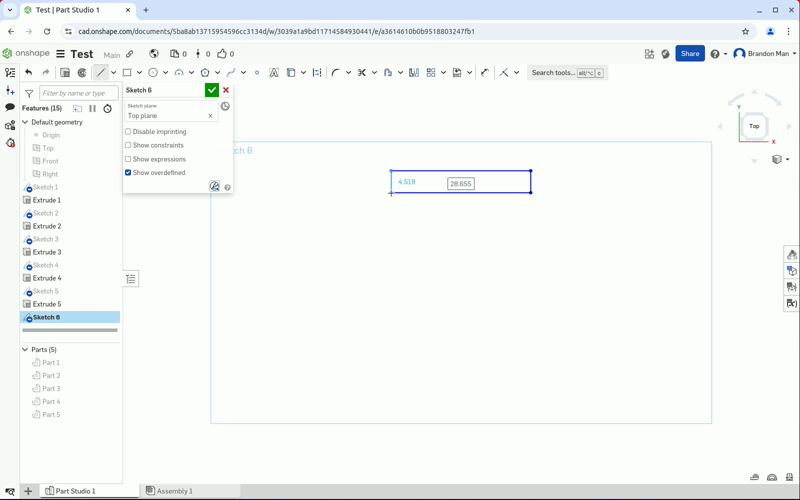
key(esc)
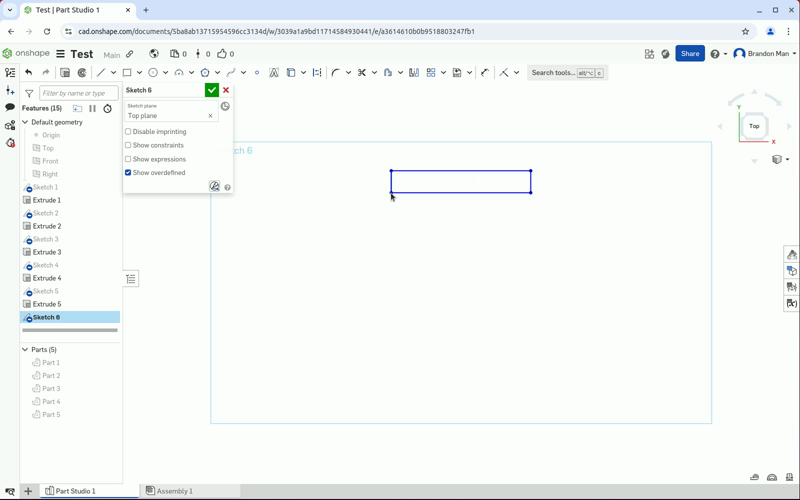
mouse_move(490, 186)
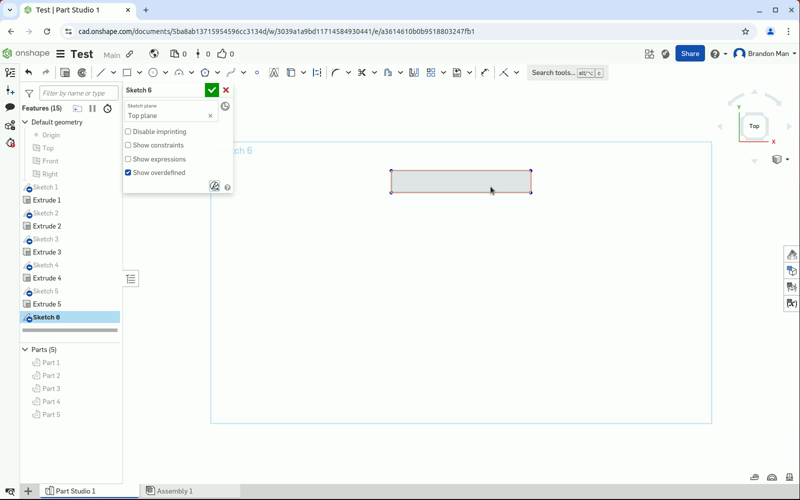
click(490, 186)
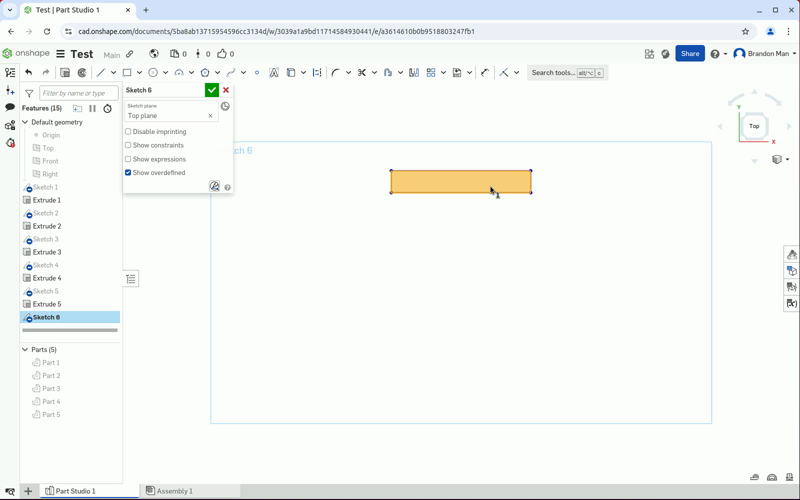
mouse_move(73, 352)
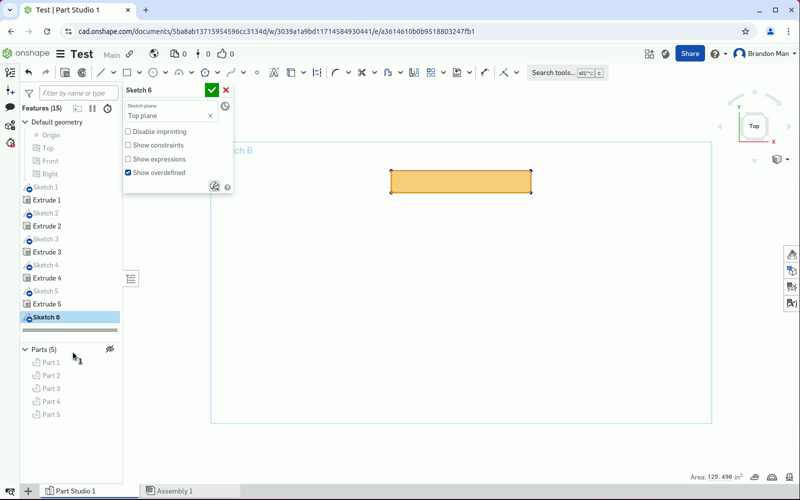
key(shift+y)
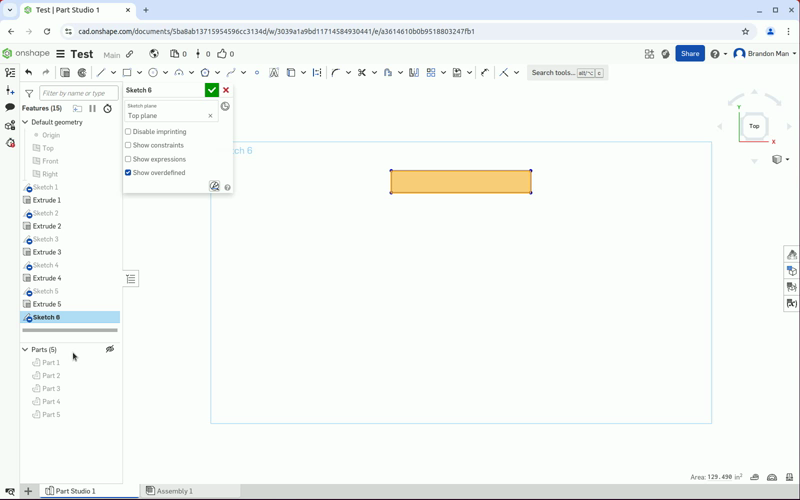
key(shift+e)
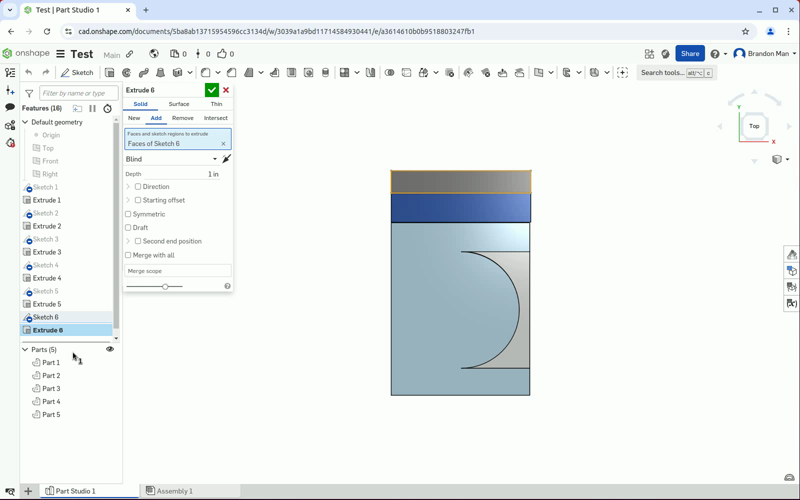
mouse_move(143, 106)
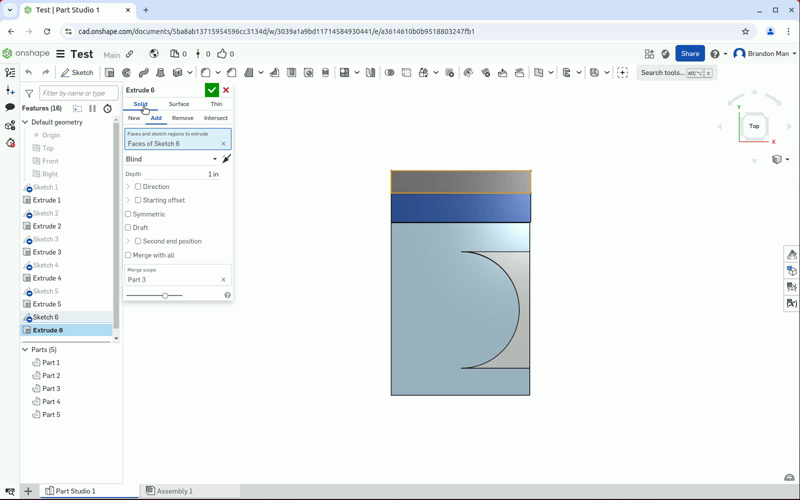
click(143, 106)
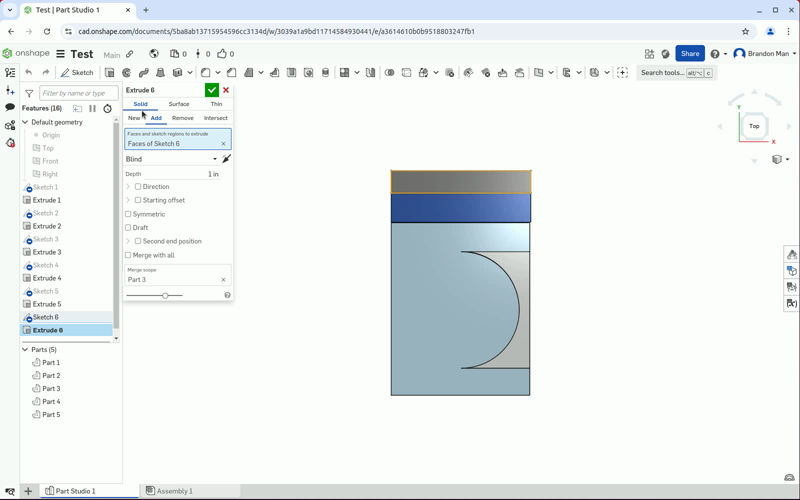
mouse_move(137, 120)
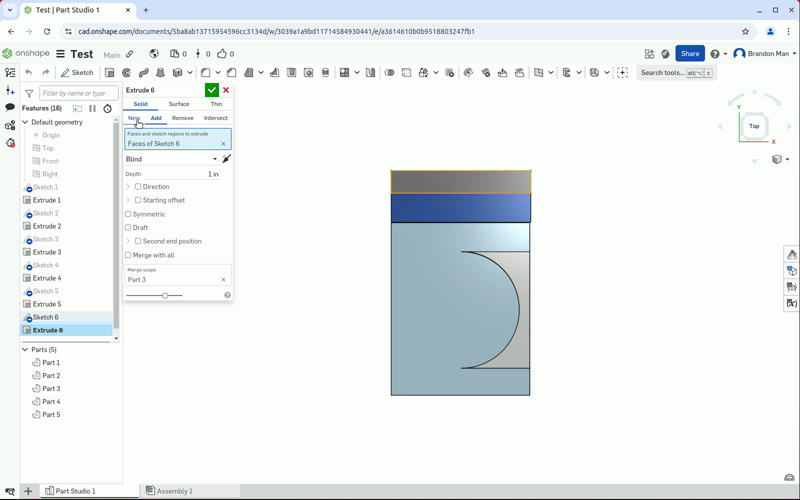
click(137, 120)
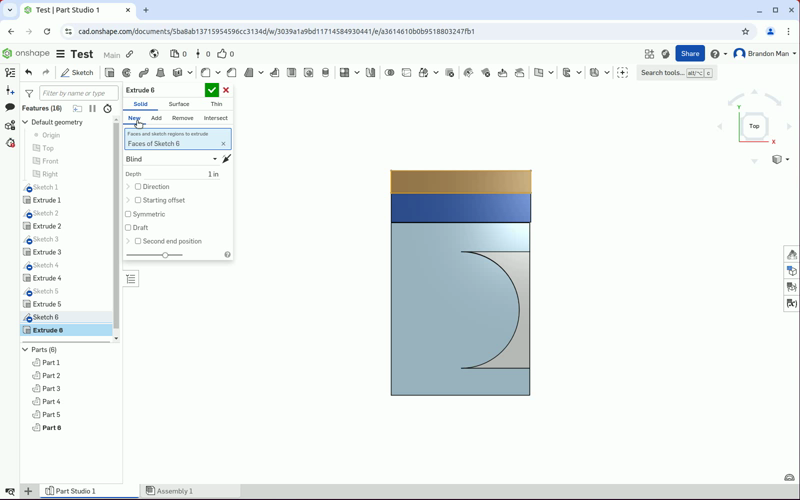
key(tab, 4)
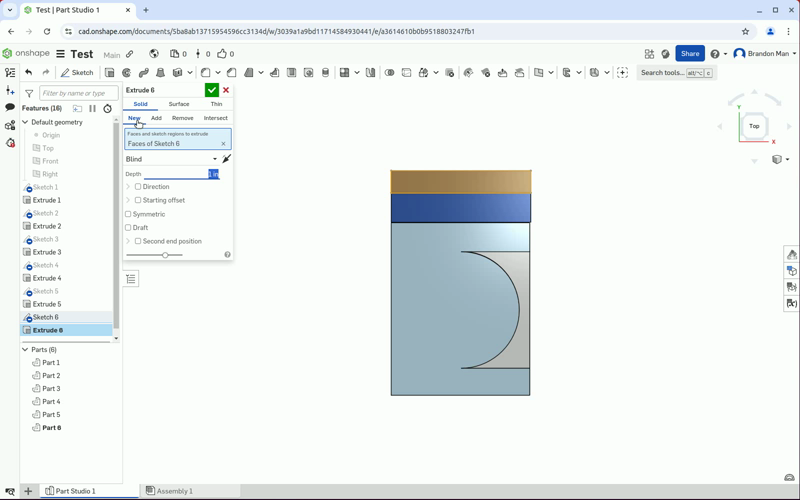
text(5.296)
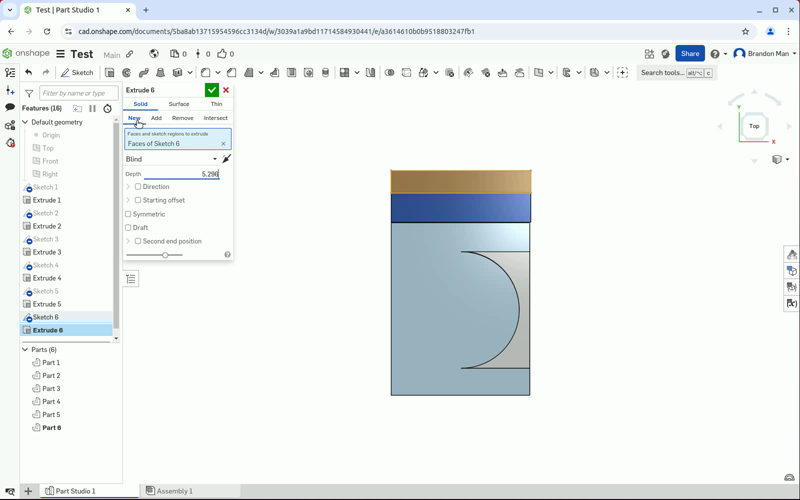
key(enter)
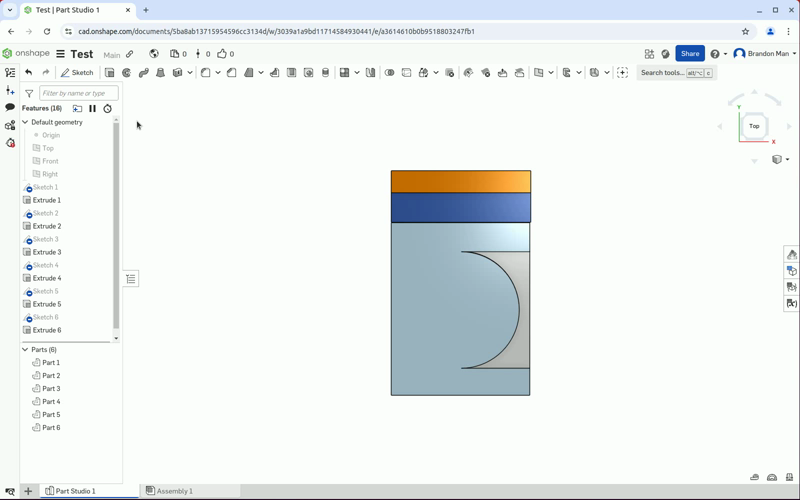
key(shift+h)
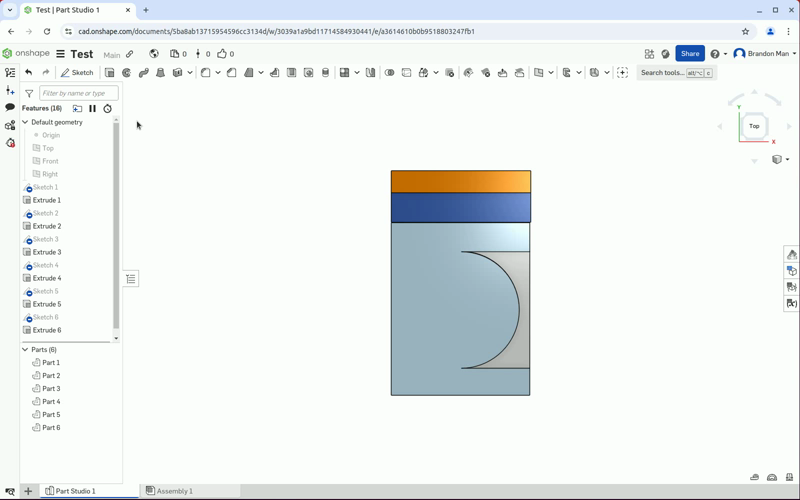
key(shift+h)
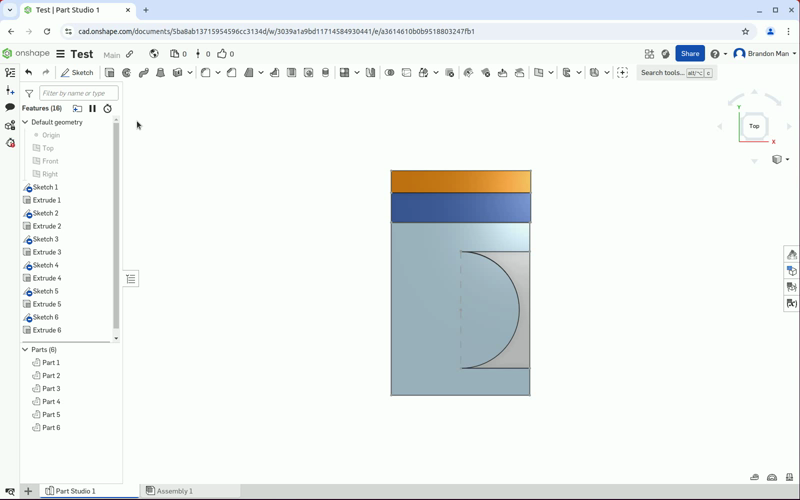
key(shift+7)
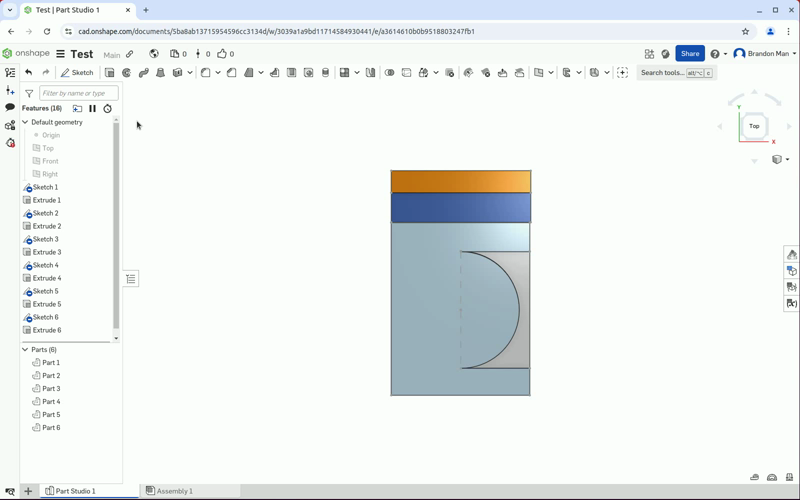
key(up, 3)
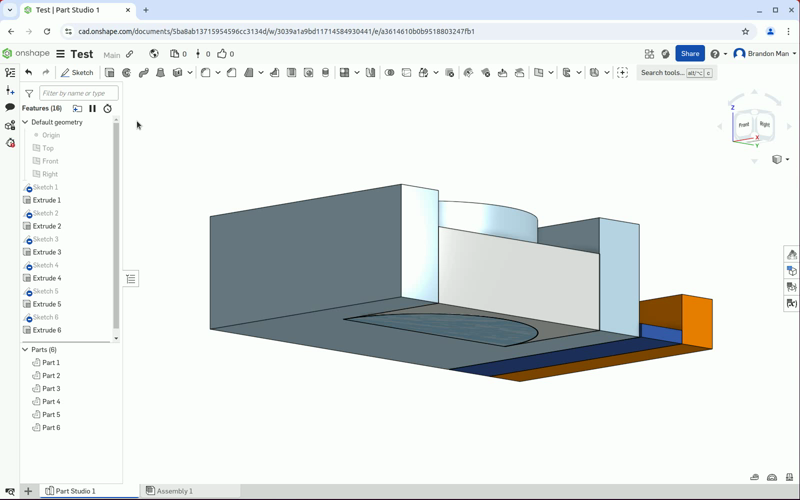
key(left, 3)
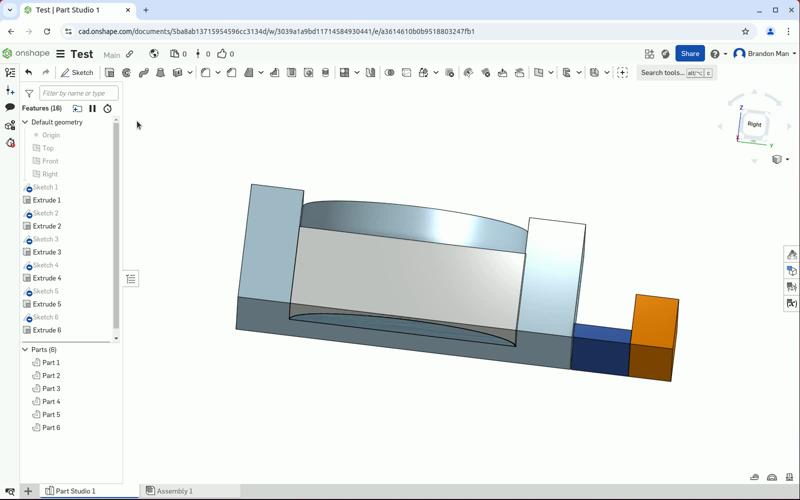
key(right, 3)
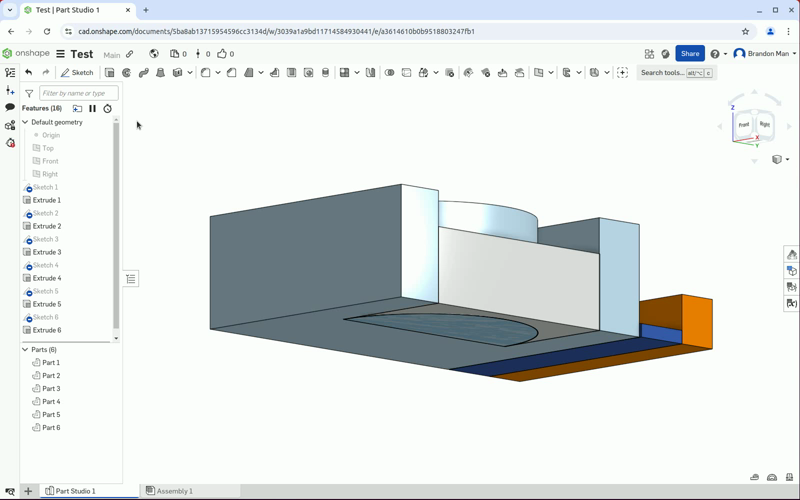
key(down, 3)
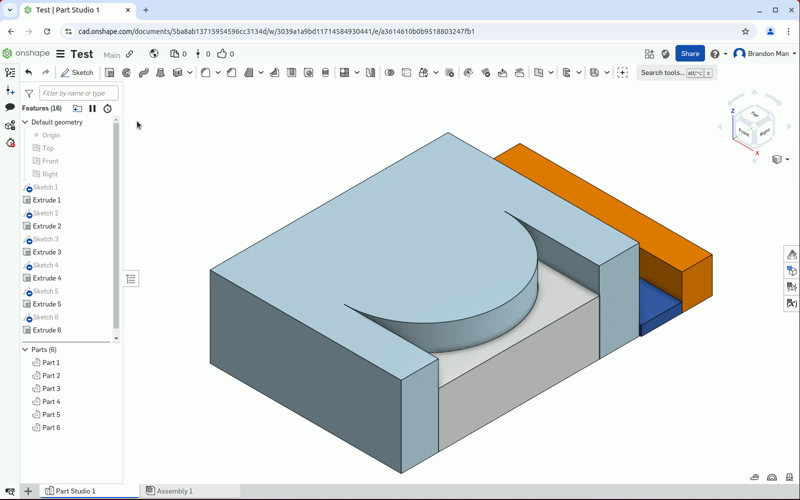
mouse_move(69, 189)
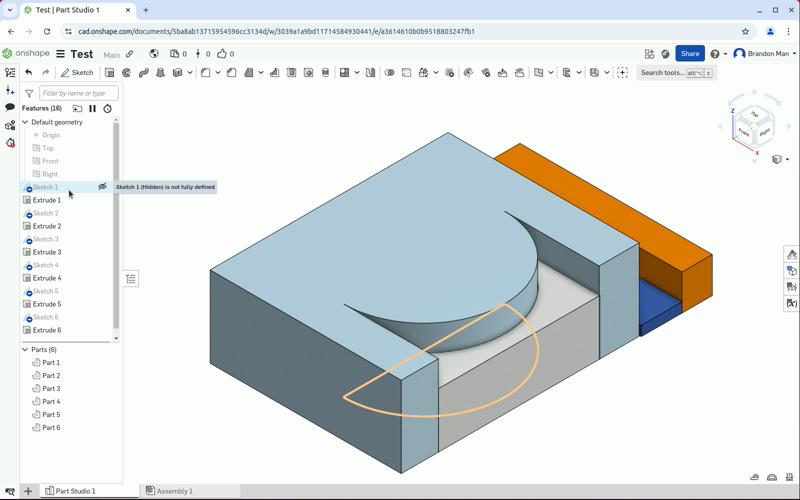
click(69, 189)